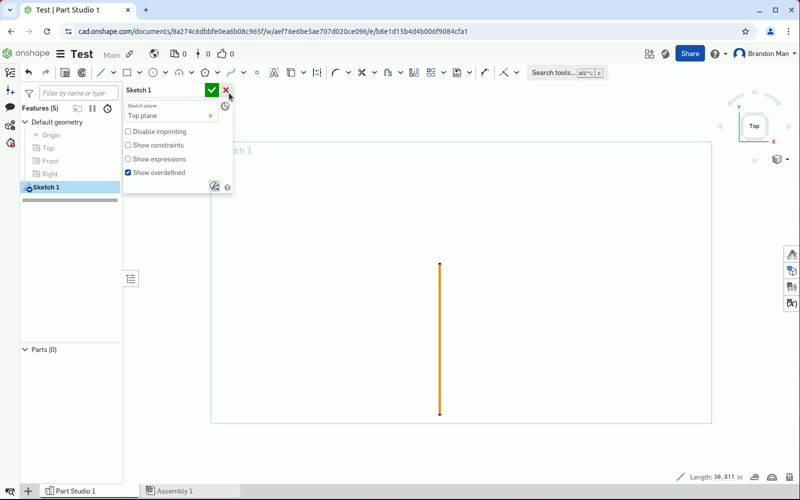
key(shift+h)
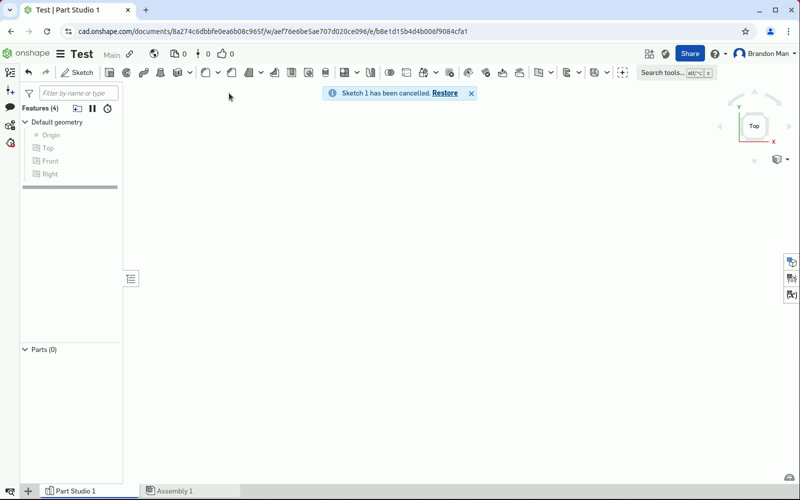
mouse_move(73, 352)
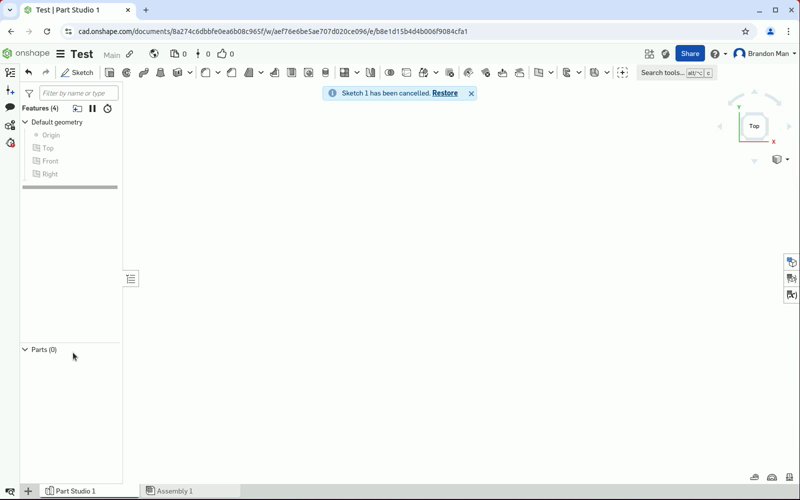
key(y)
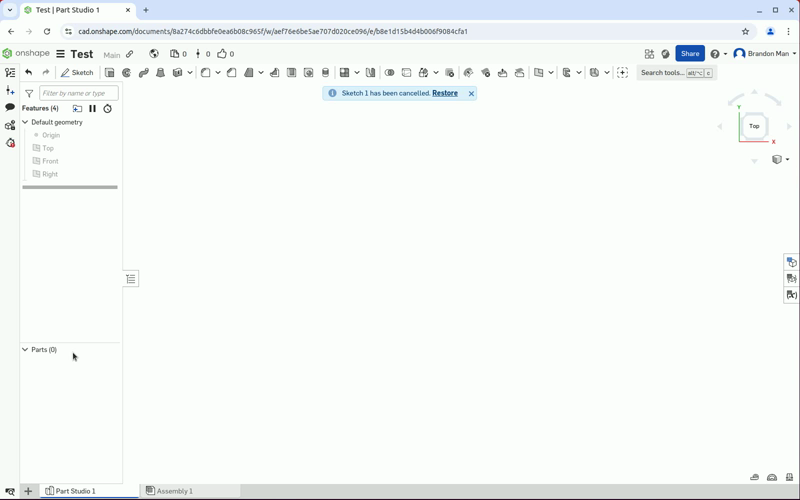
key(shift+p)
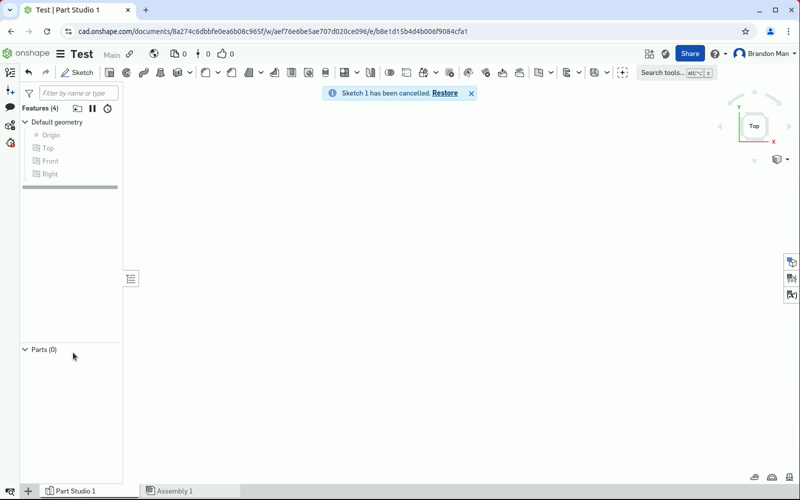
key(space)
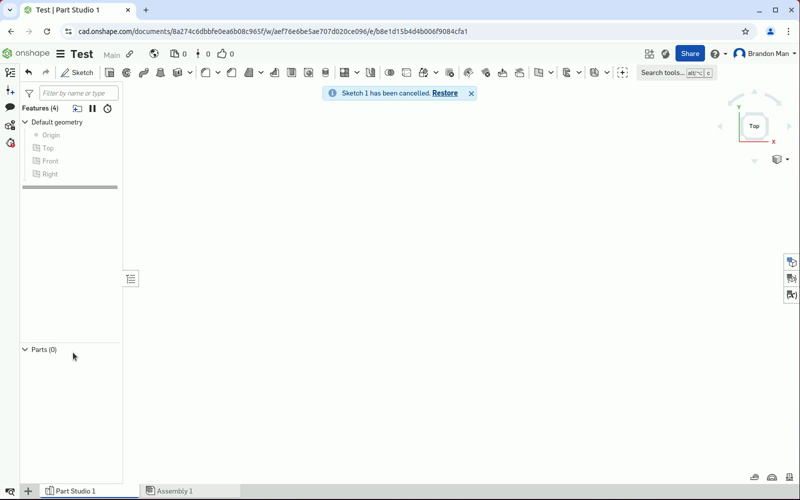
key_down(shift)
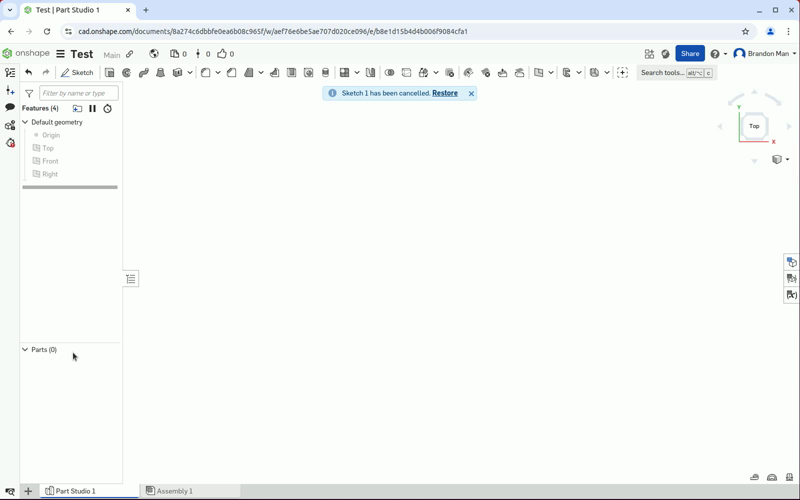
key(up)
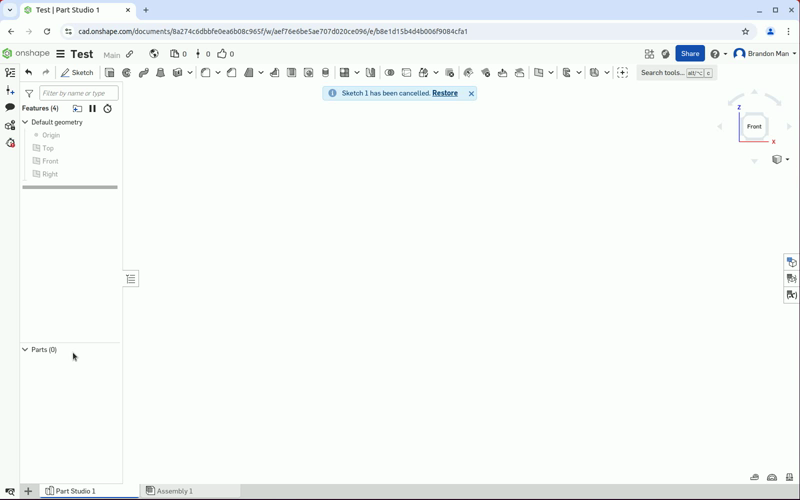
key_up(shift)
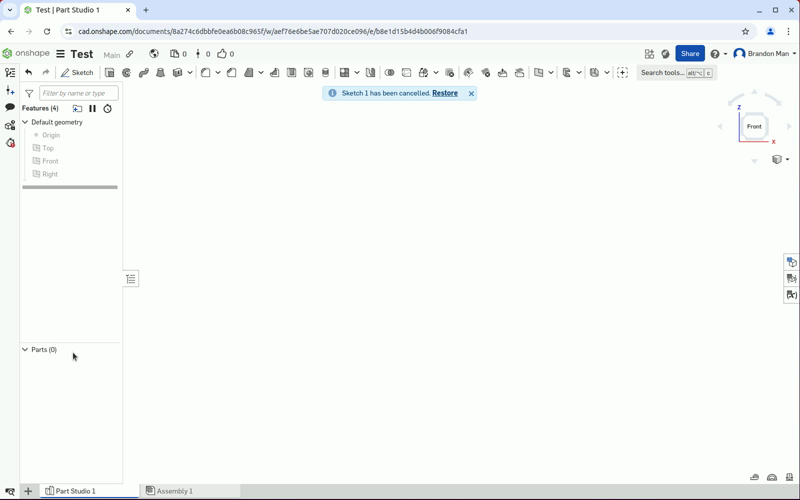
mouse_move(73, 352)
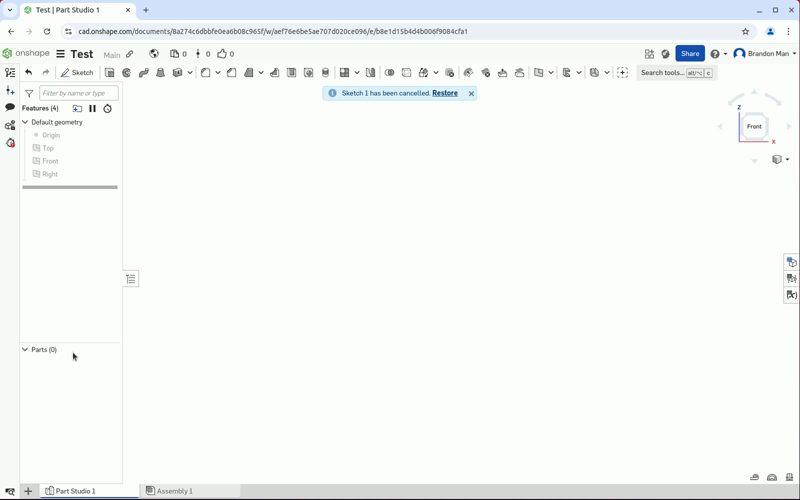
key(shift+y)
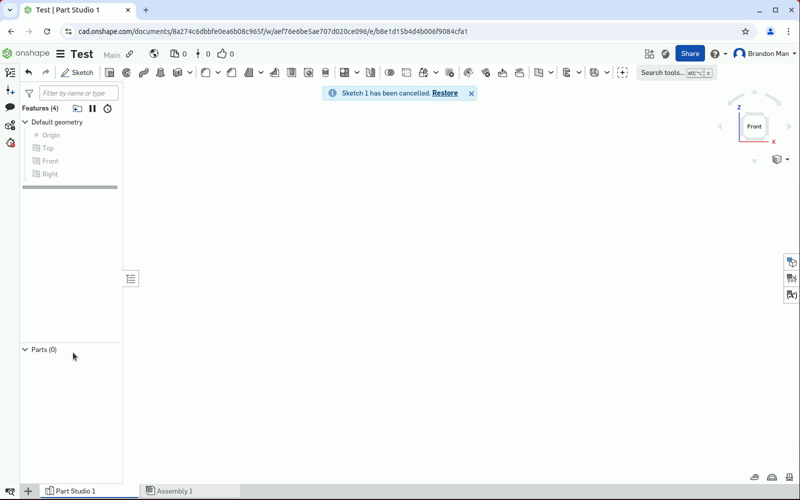
key(shift+s)
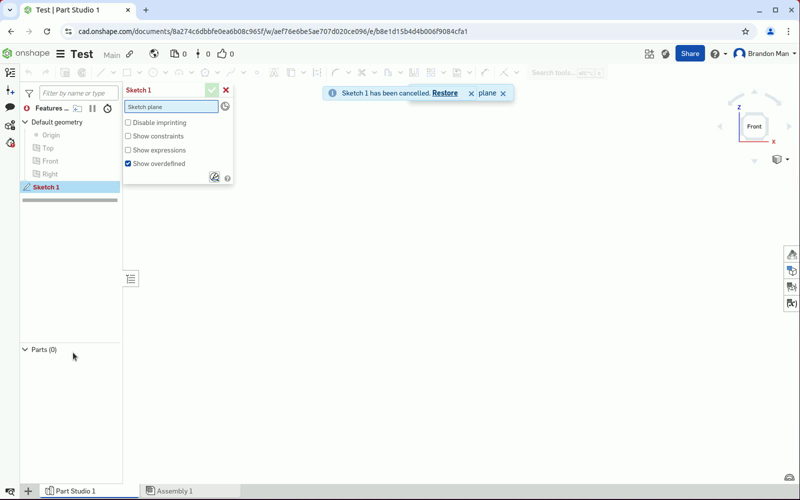
mouse_move(73, 163)
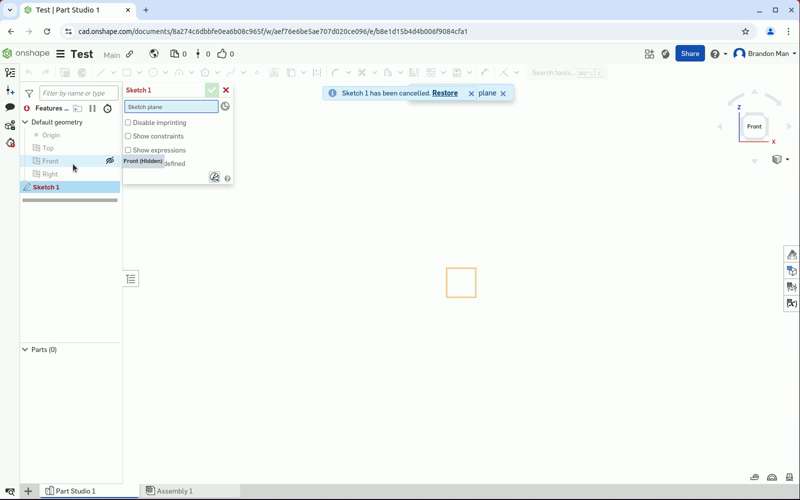
click(73, 163)
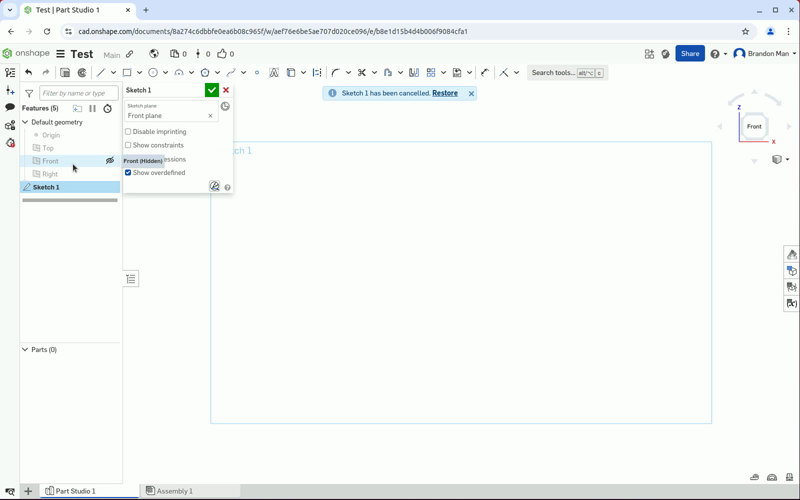
mouse_move(73, 352)
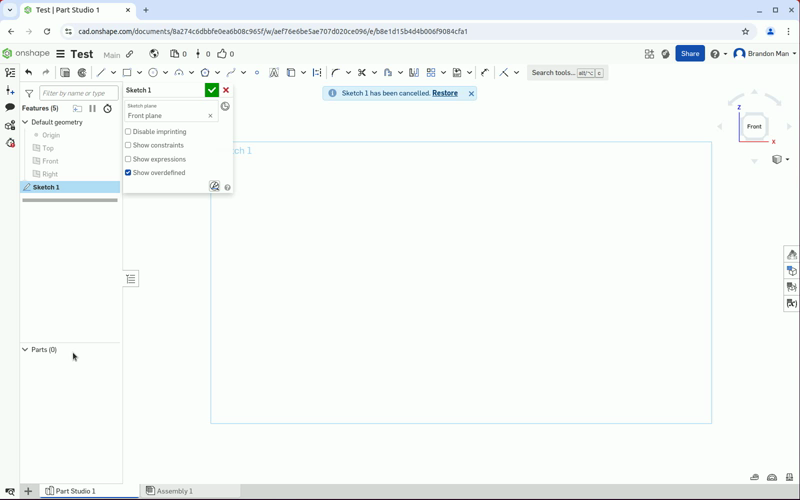
key(y)
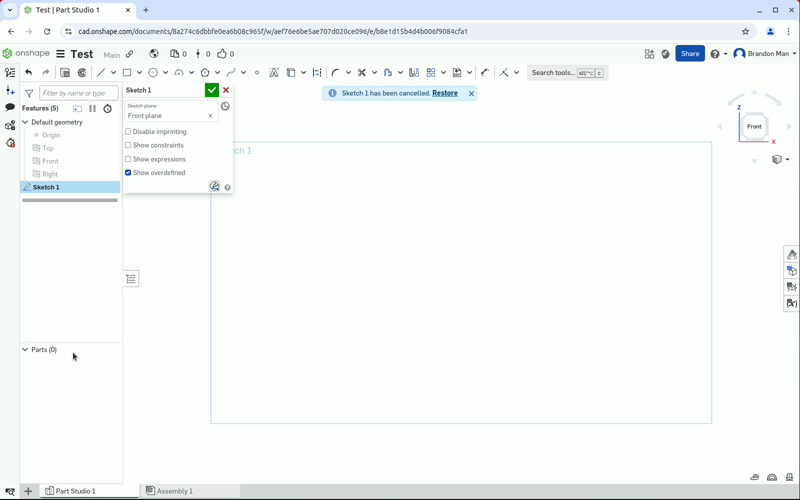
key(c)
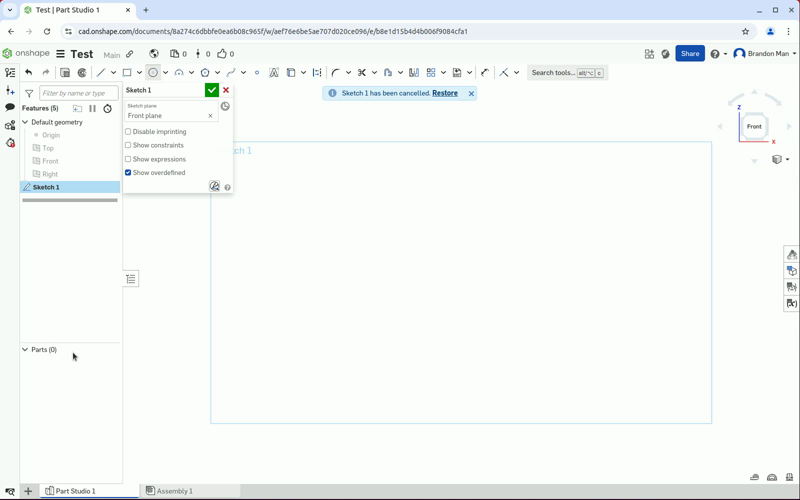
key_down(shift)
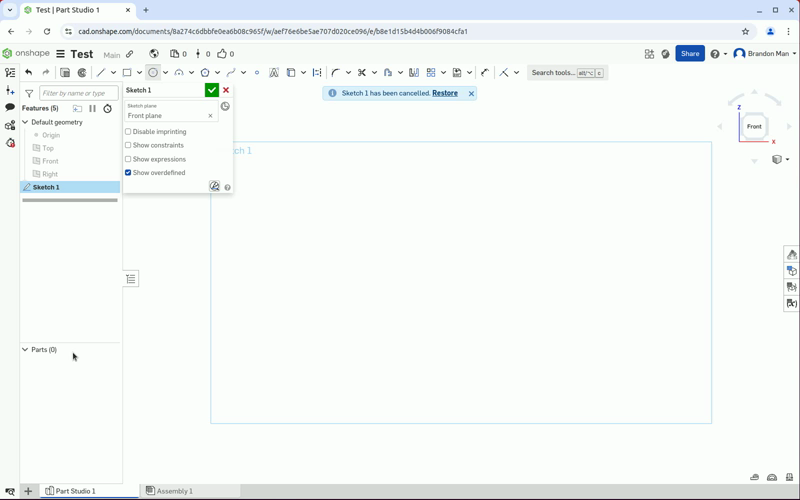
mouse_move(406, 179)
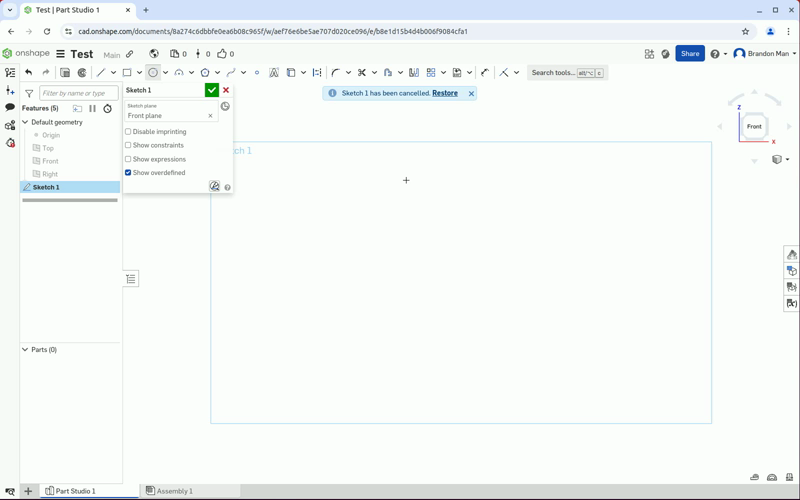
click(406, 179)
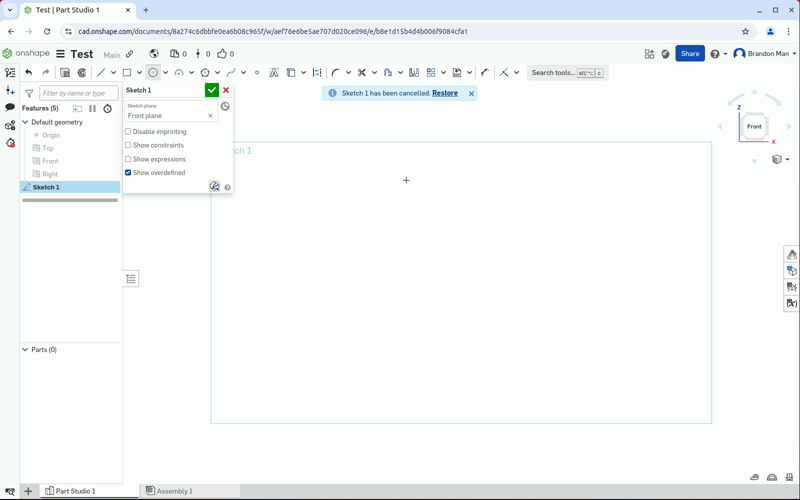
key_up(shift)
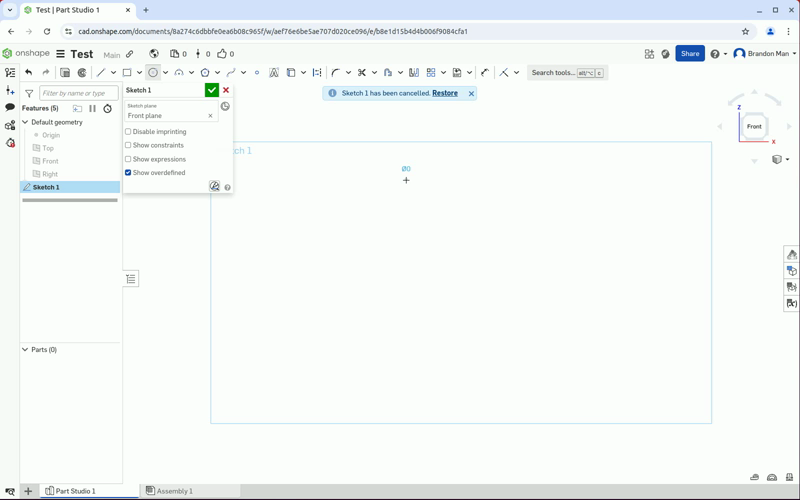
mouse_move(416, 179)
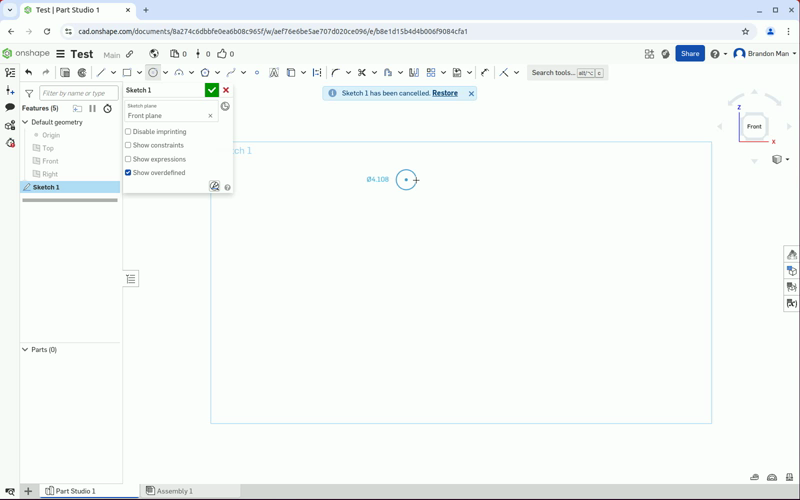
click(416, 179)
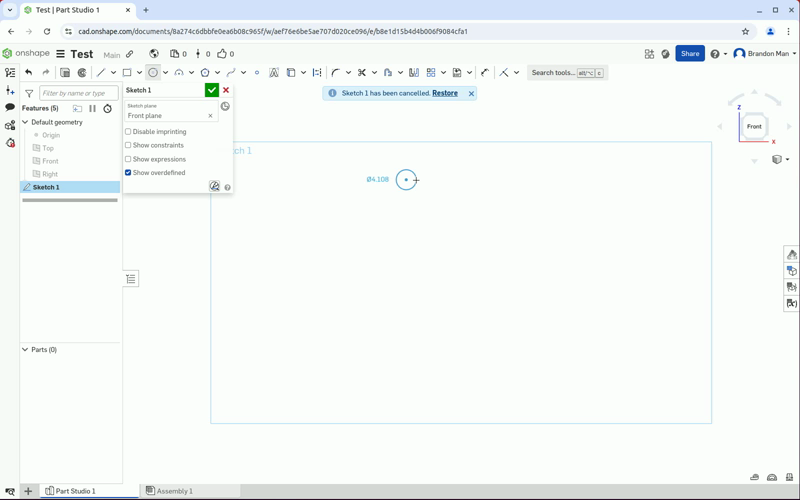
key(esc)
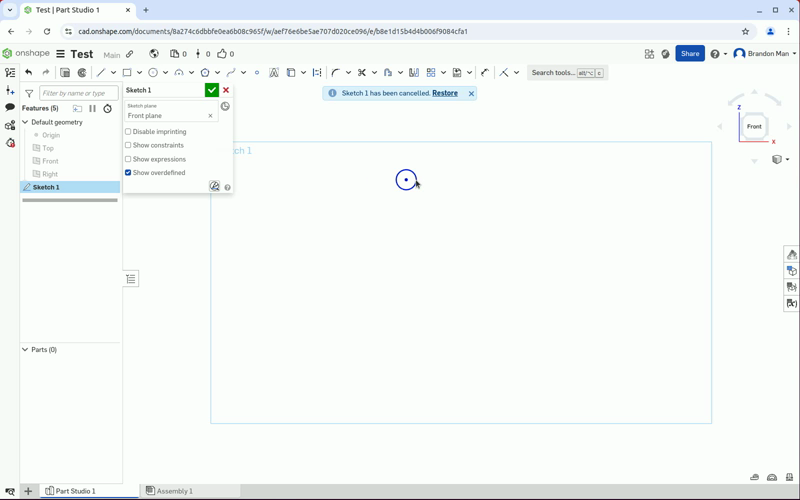
key(c)
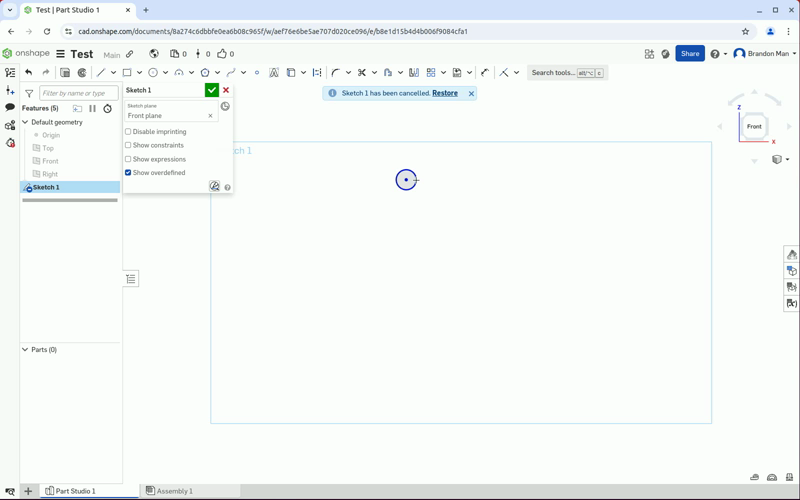
key_down(shift)
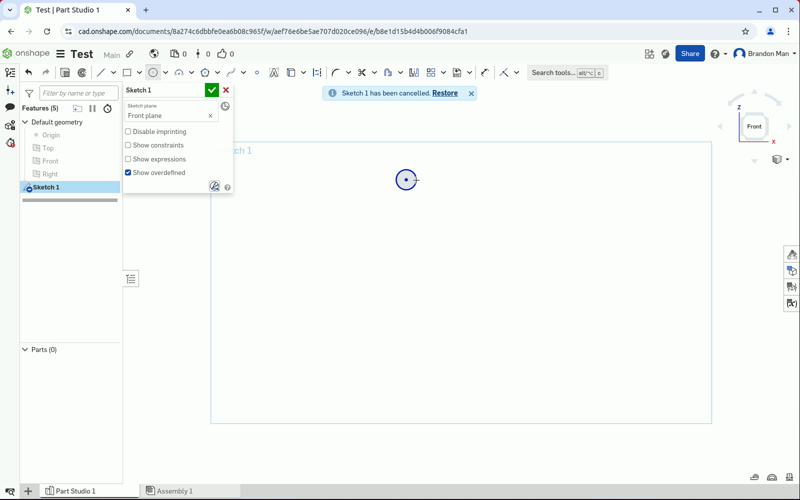
mouse_move(406, 179)
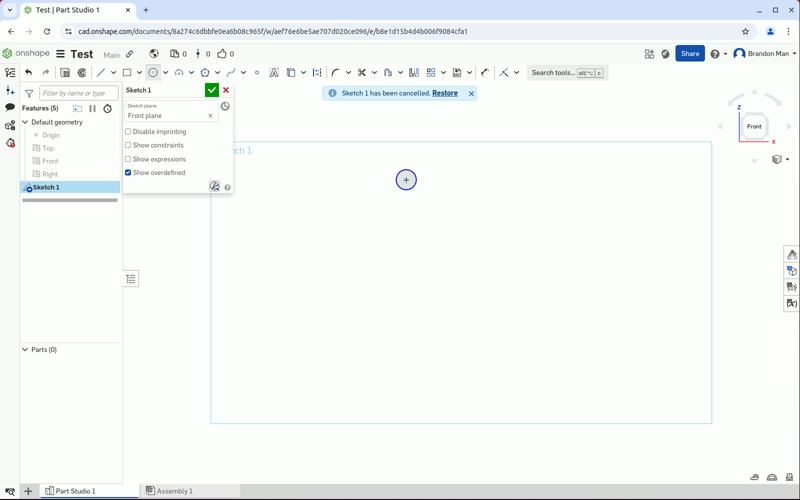
click(406, 179)
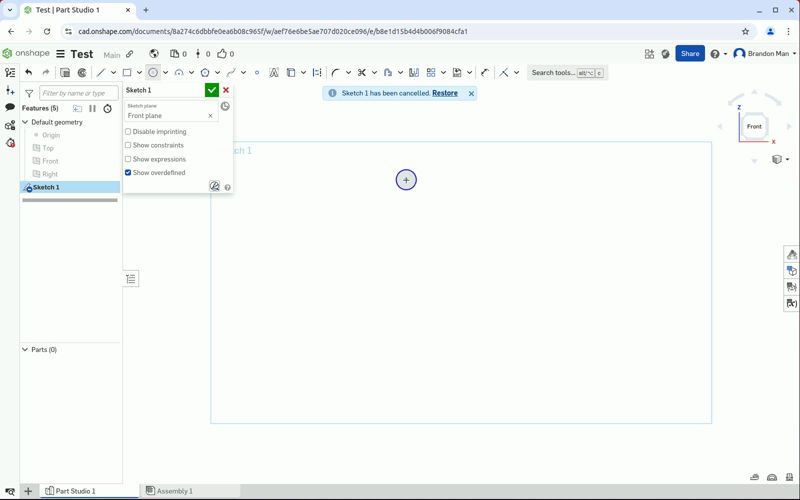
key_up(shift)
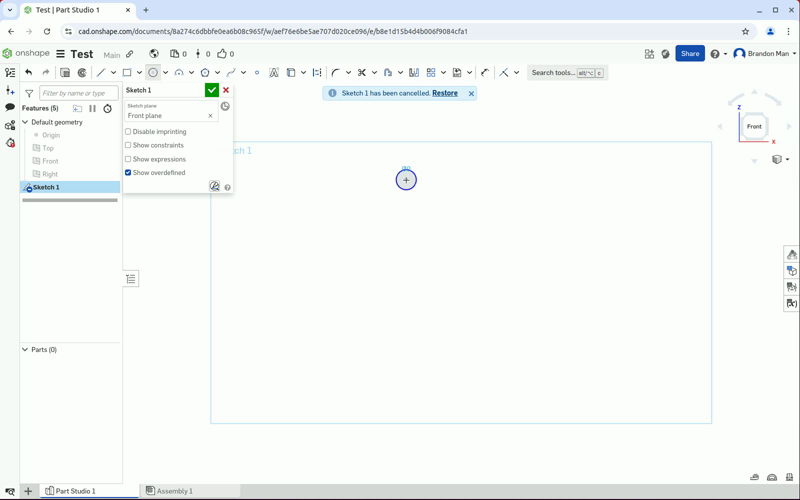
mouse_move(407, 179)
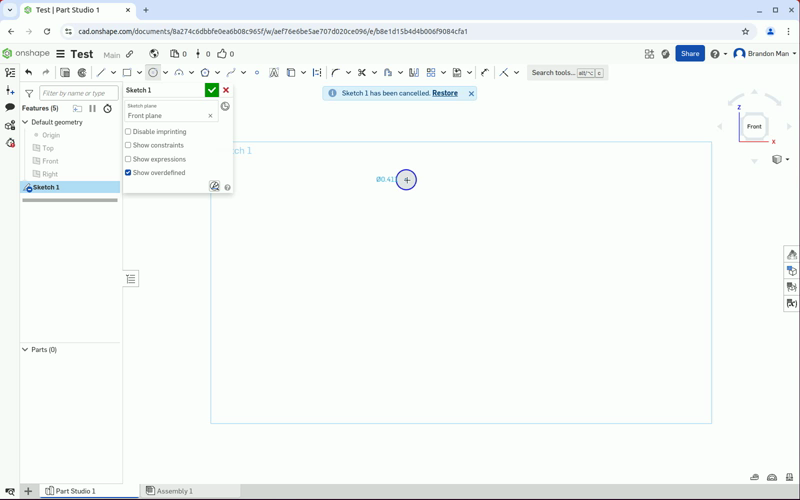
scroll(6)
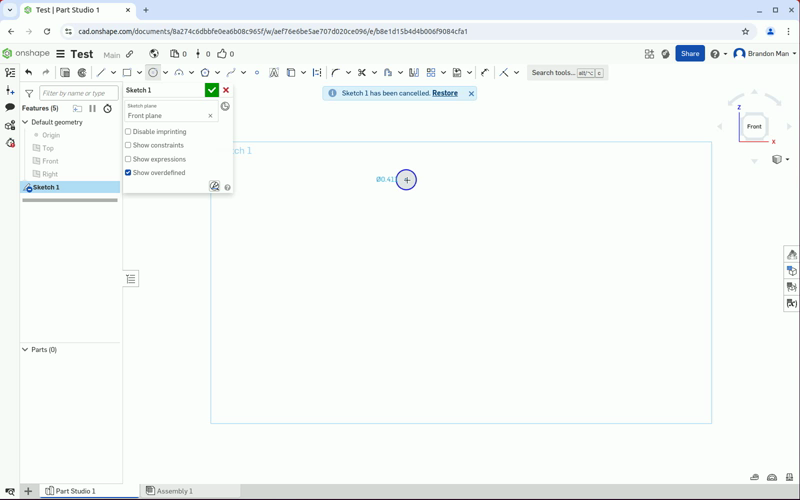
scroll(6)
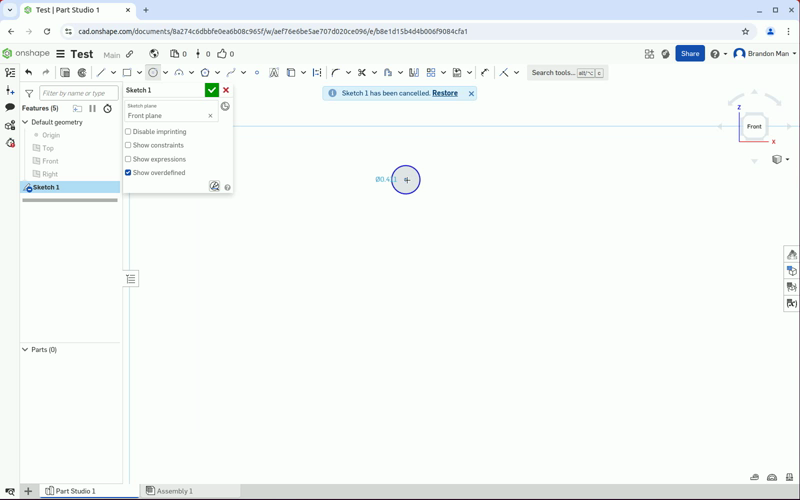
scroll(6)
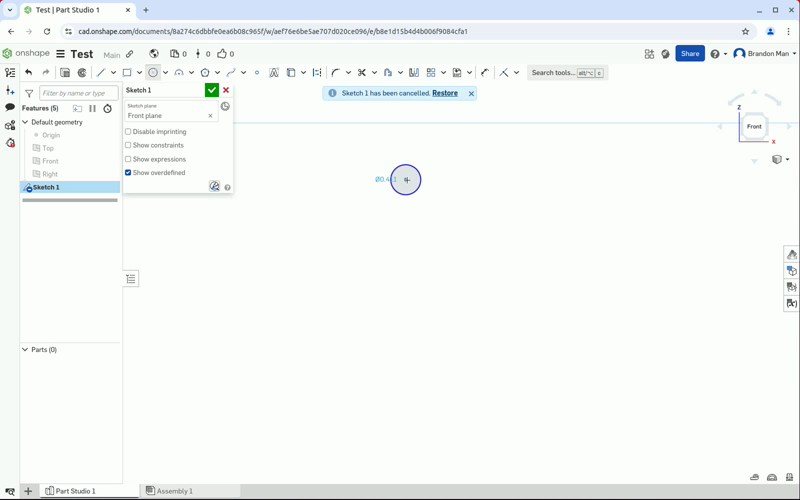
scroll(6)
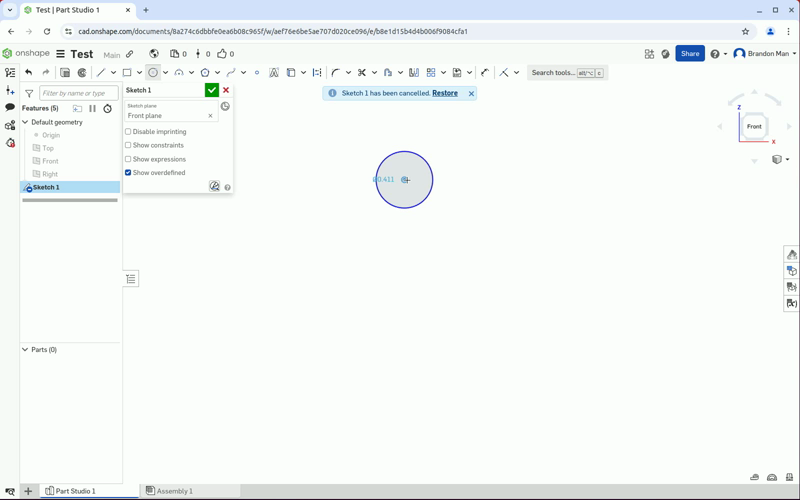
scroll(6)
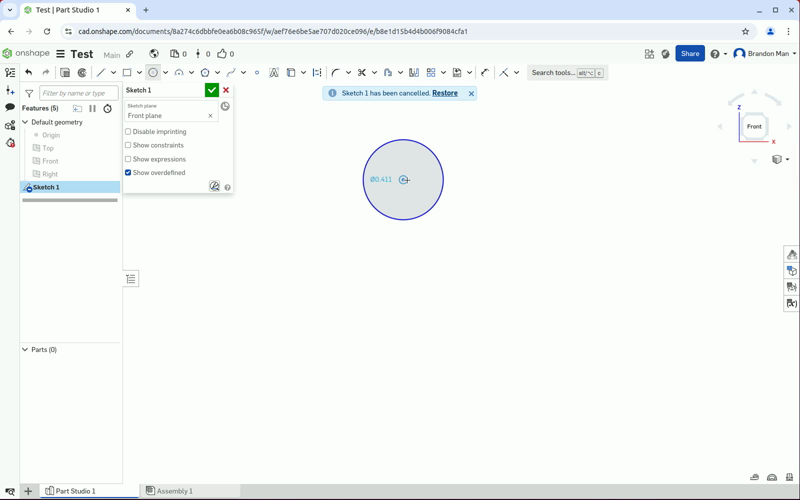
scroll(6)
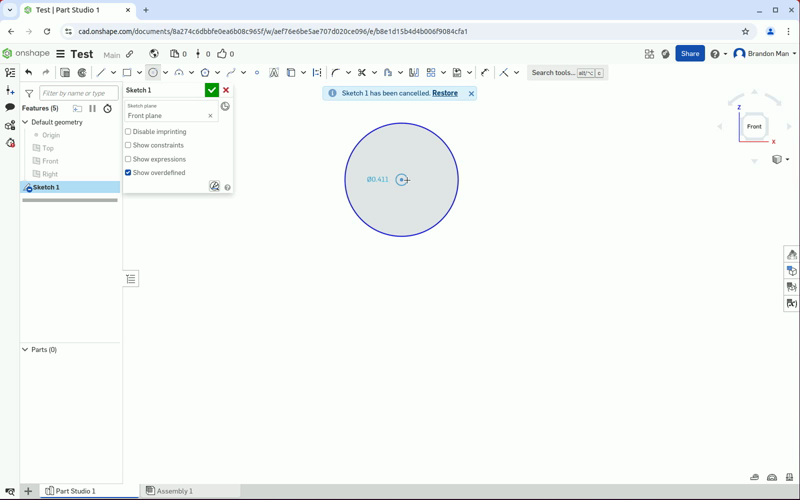
scroll(6)
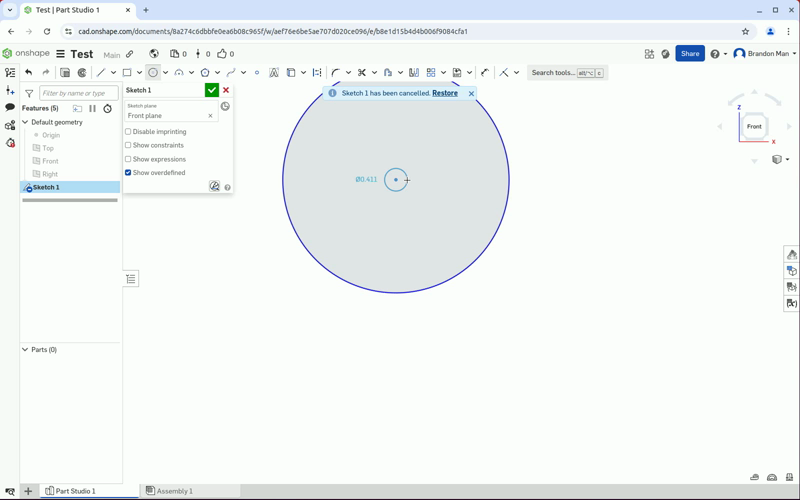
click(407, 179)
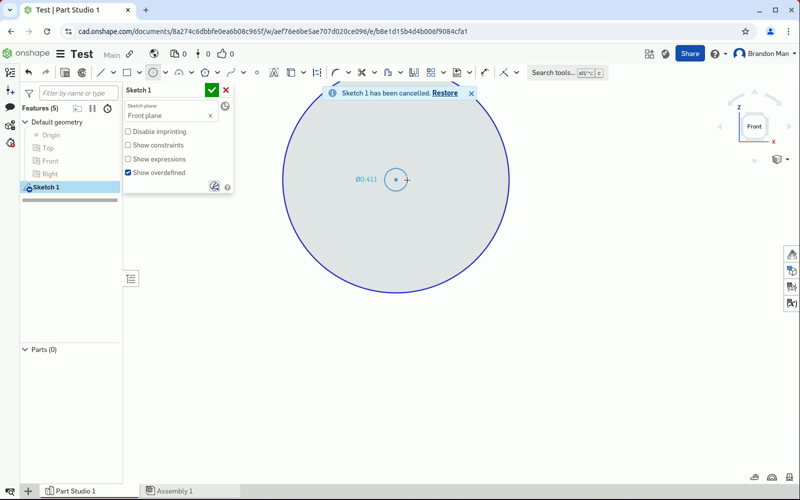
scroll(-6)
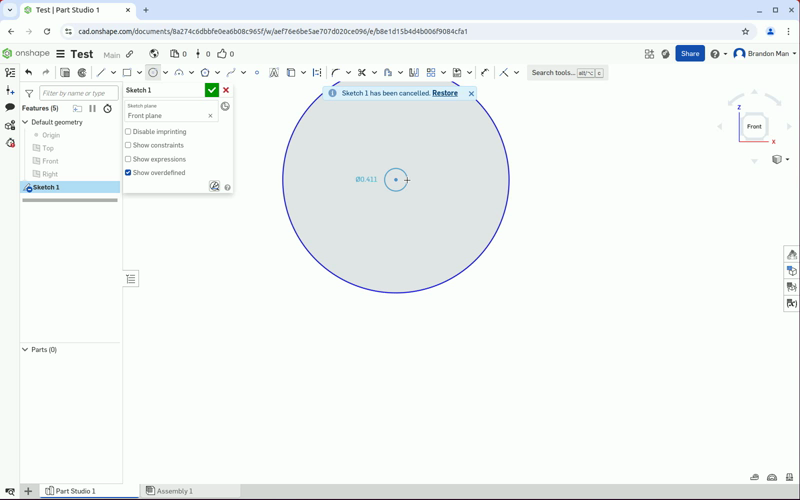
scroll(-6)
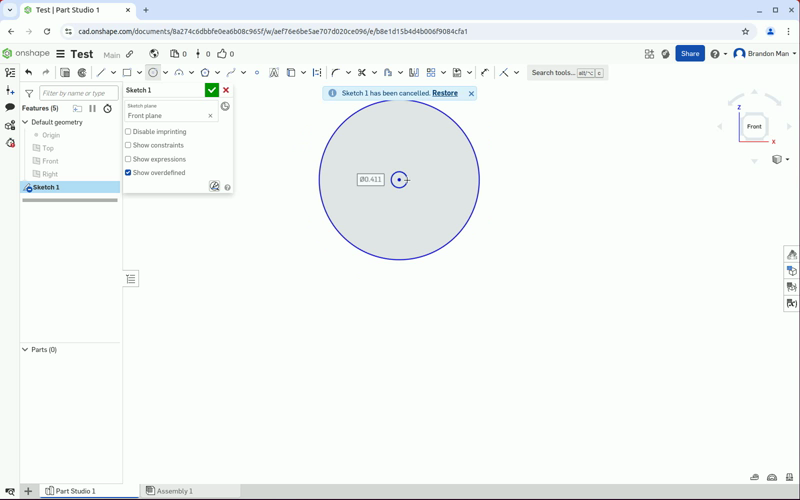
scroll(-6)
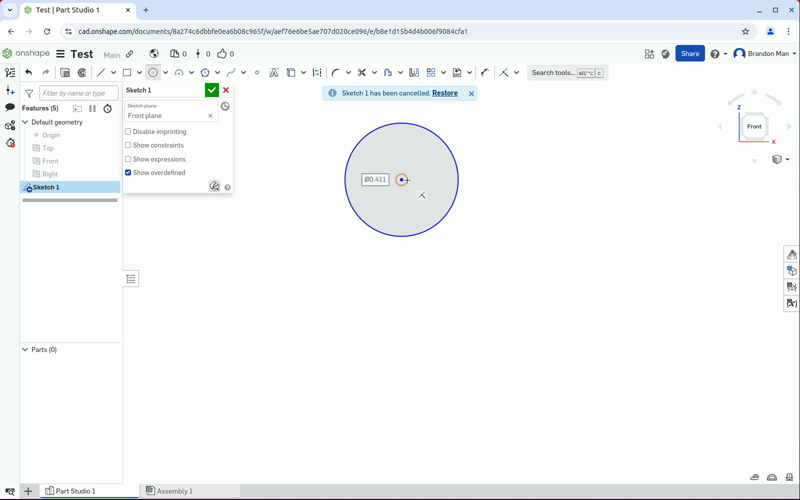
scroll(-6)
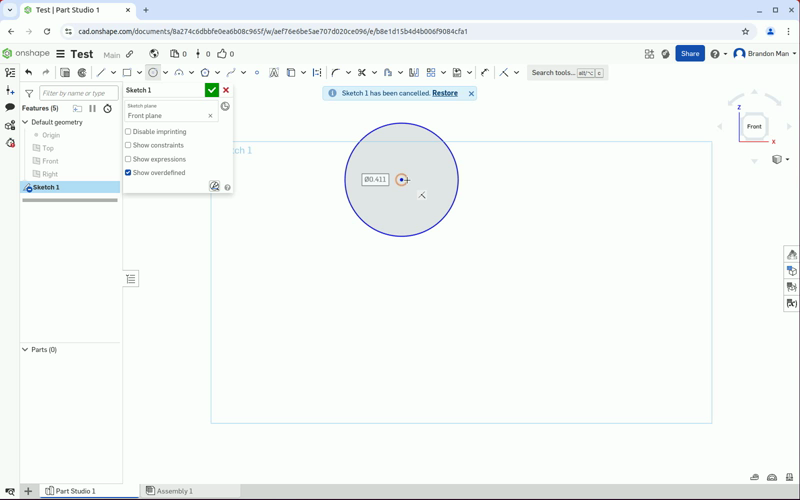
scroll(-6)
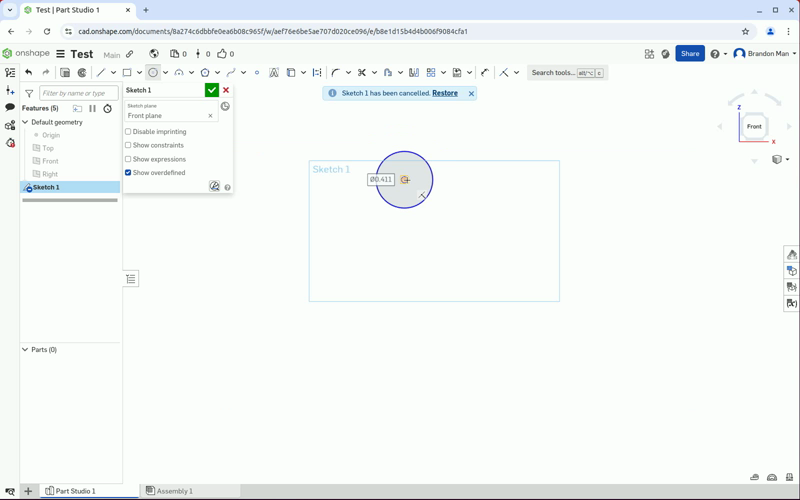
scroll(-6)
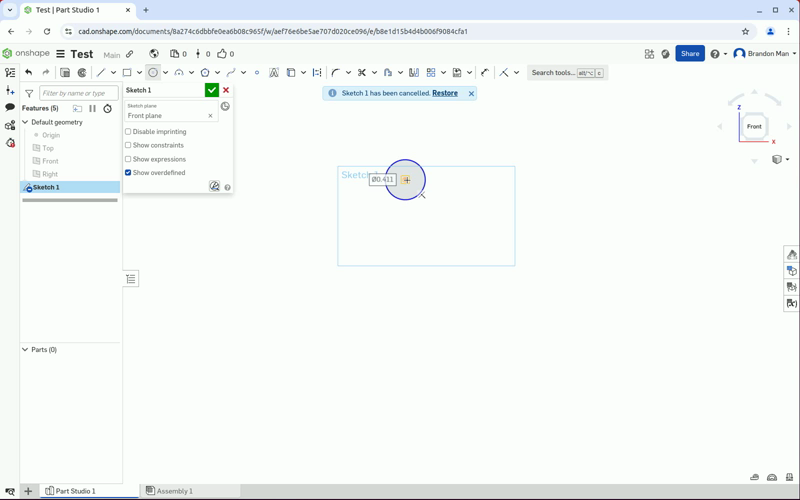
scroll(-6)
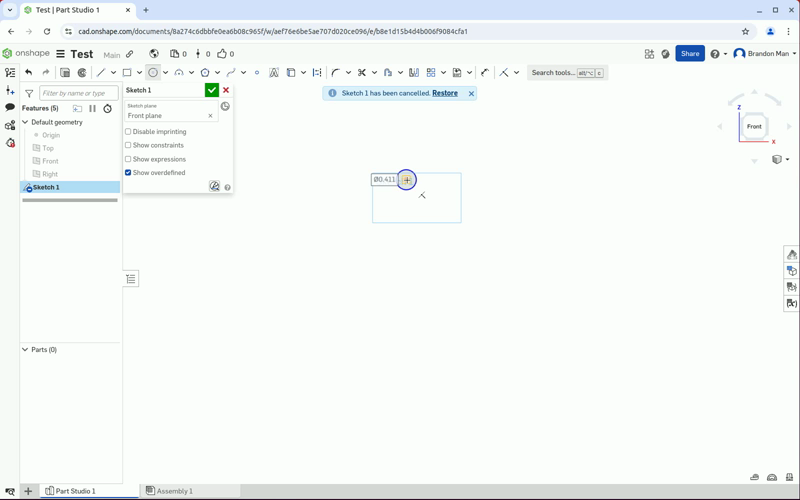
key(esc)
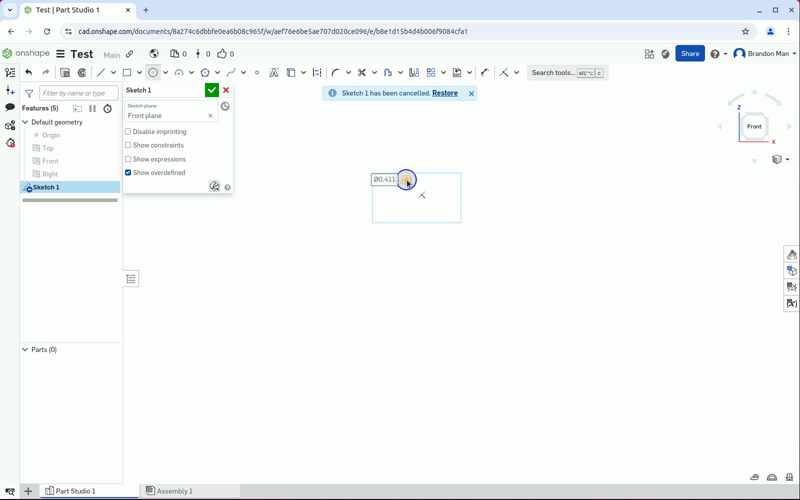
mouse_move(407, 182)
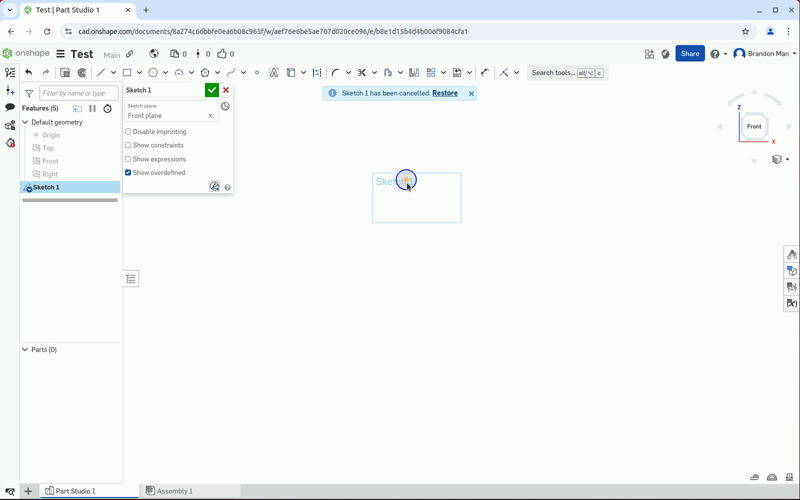
scroll(6)
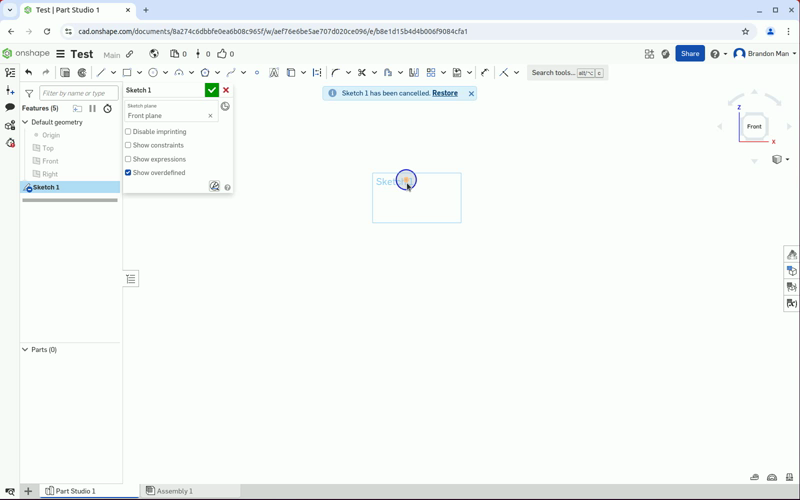
scroll(6)
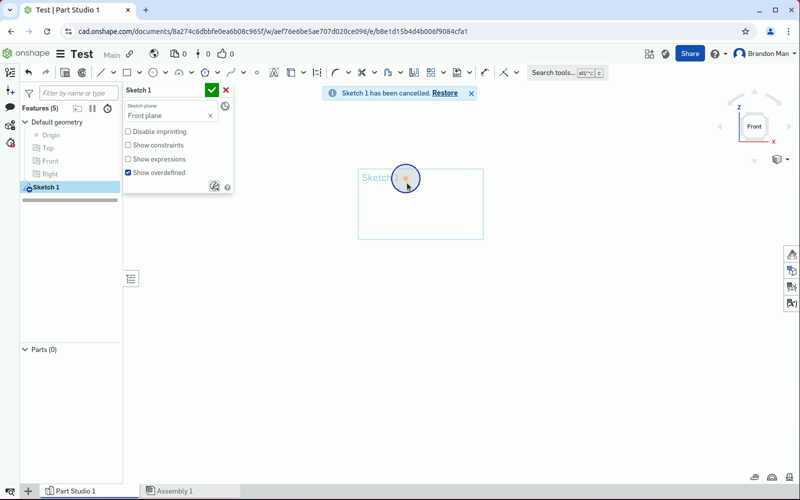
scroll(6)
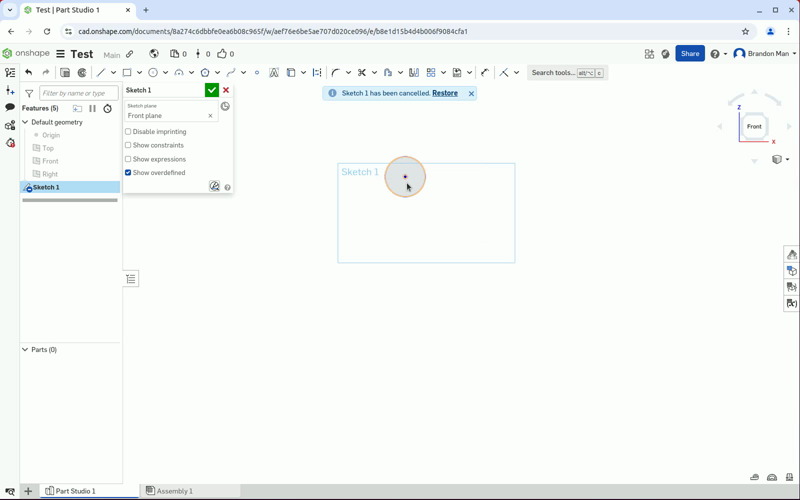
scroll(6)
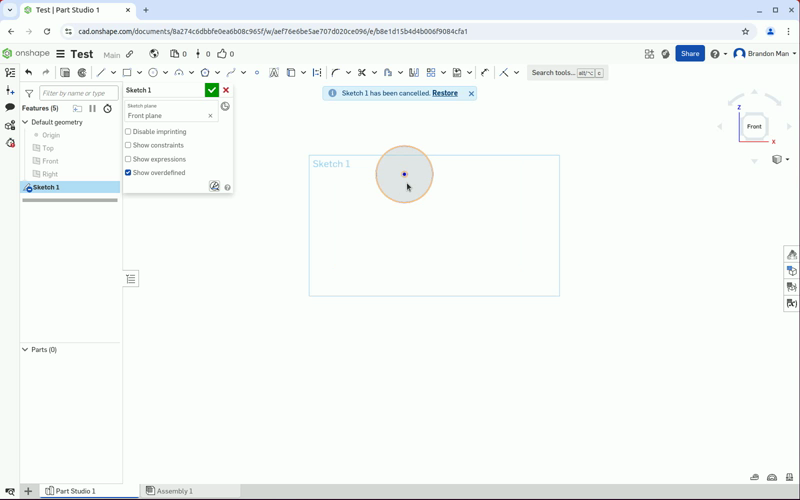
scroll(6)
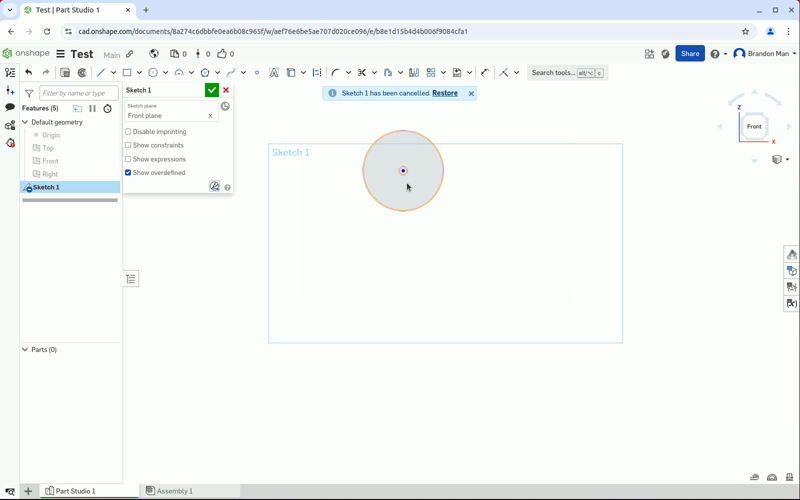
scroll(6)
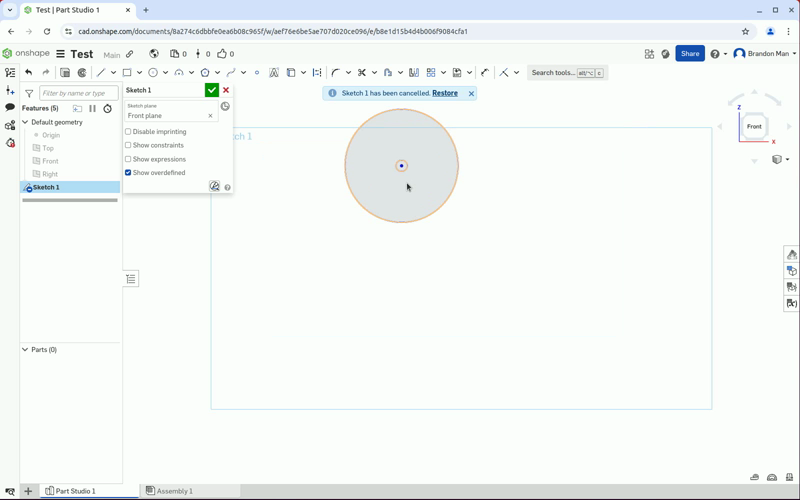
scroll(6)
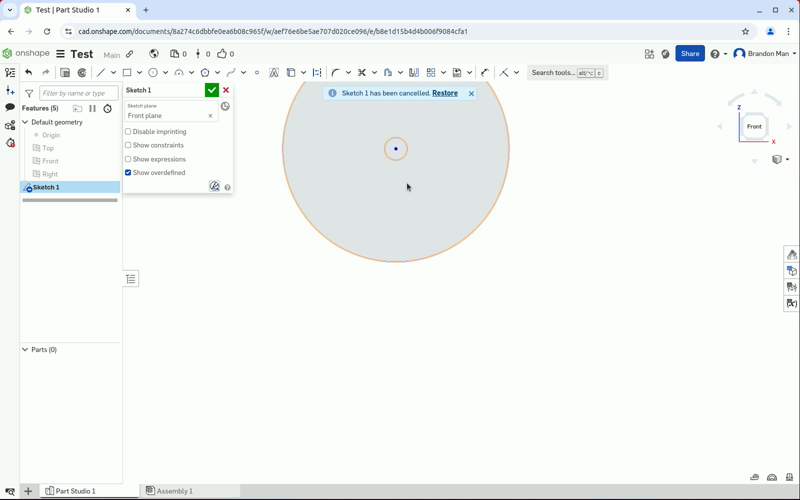
click(407, 182)
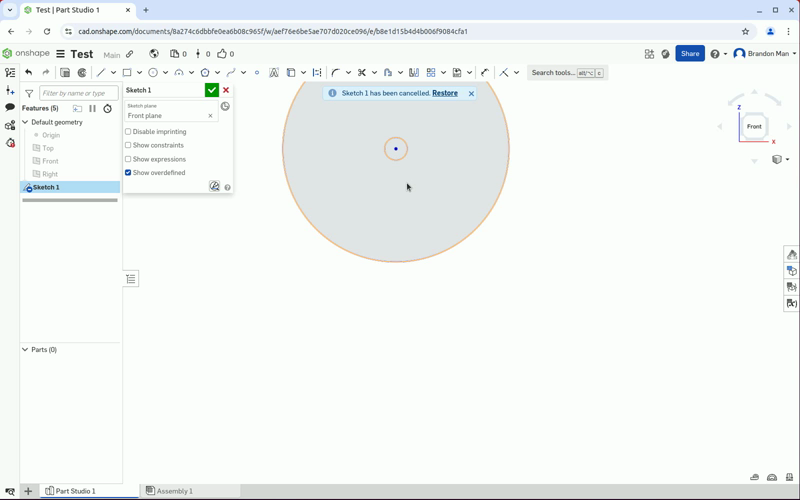
scroll(-6)
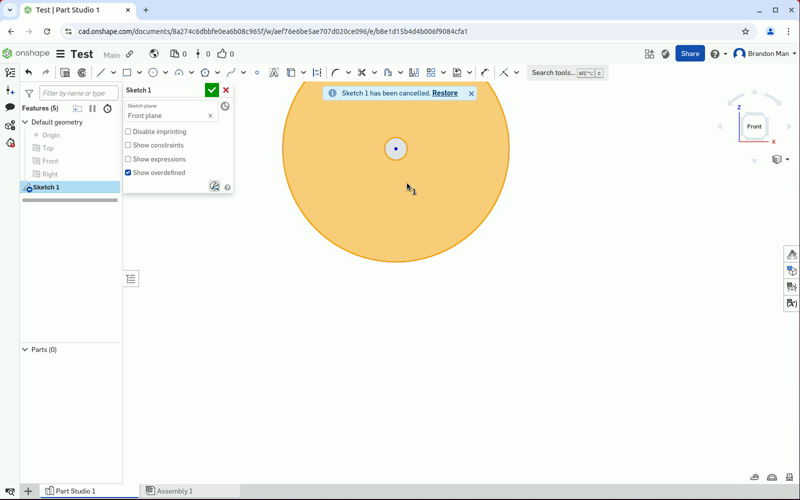
scroll(-6)
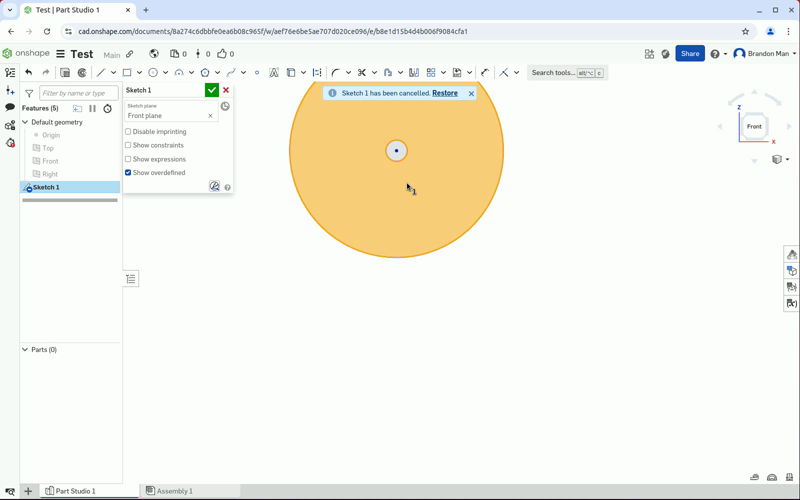
scroll(-6)
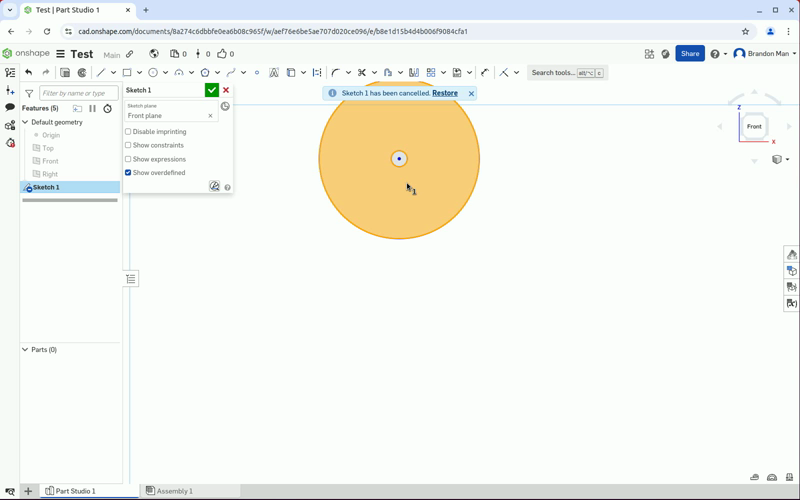
scroll(-6)
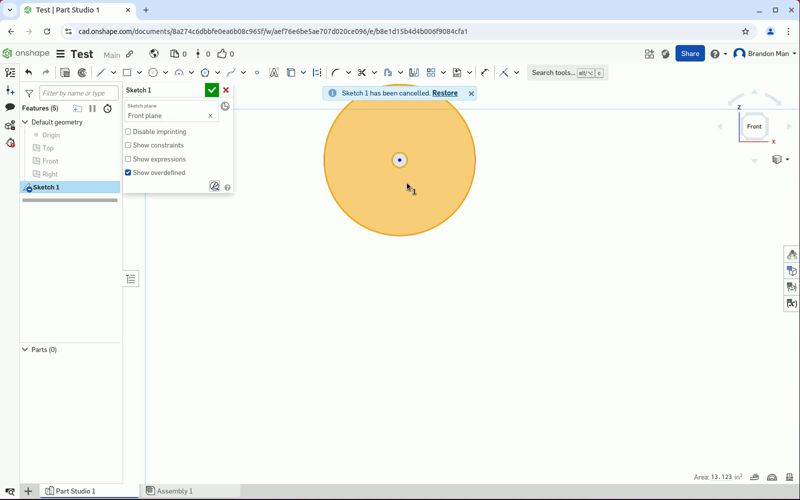
scroll(-6)
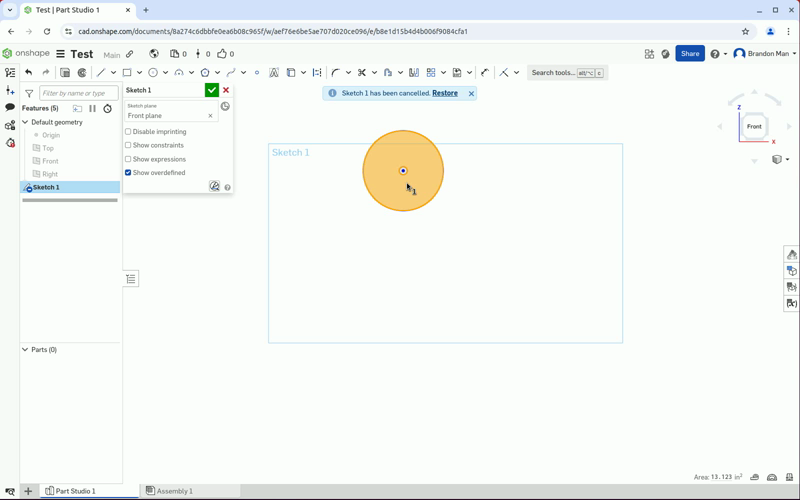
scroll(-6)
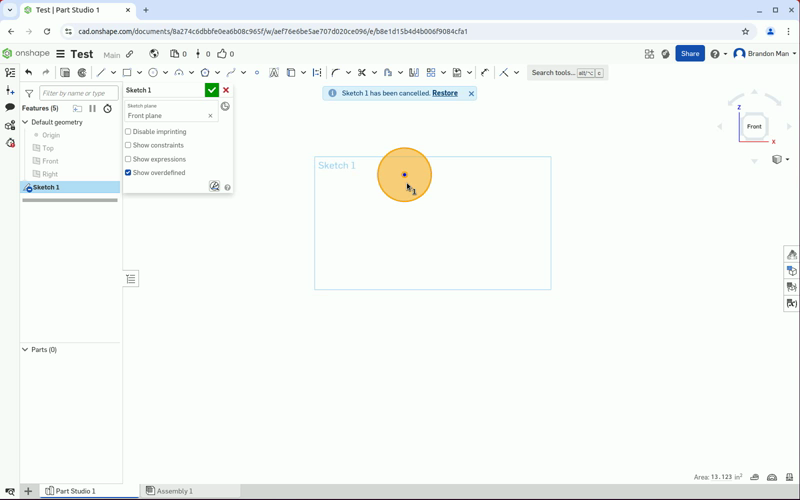
scroll(-6)
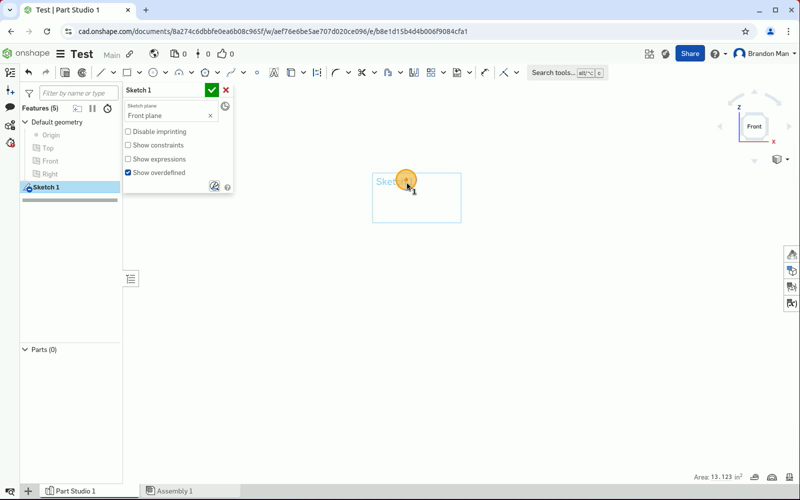
mouse_move(73, 352)
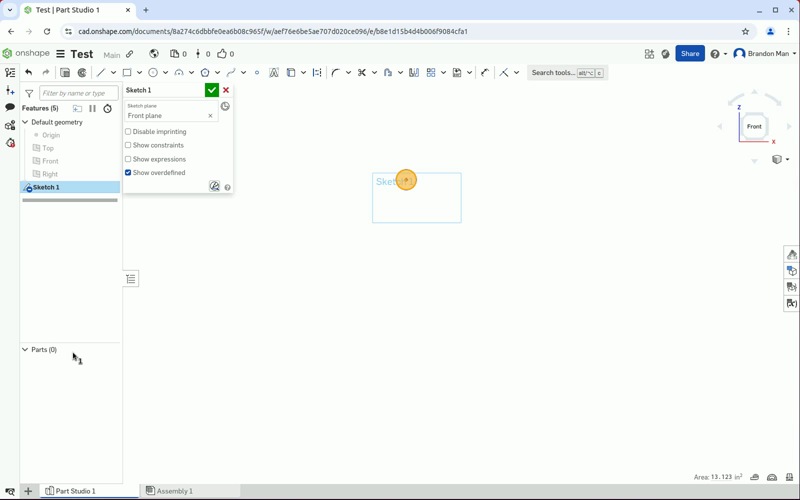
key(shift+y)
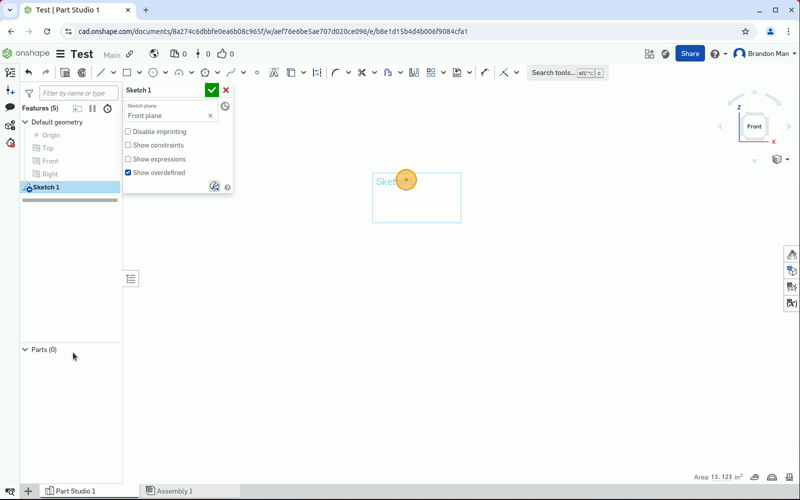
key(shift+e)
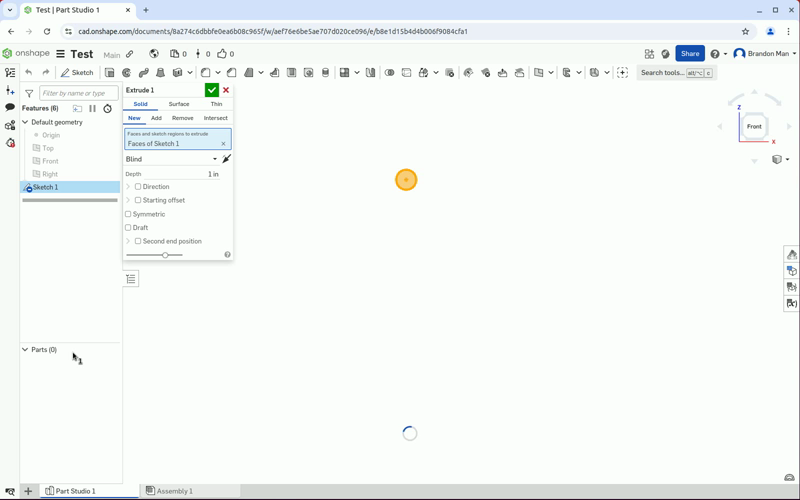
mouse_move(143, 106)
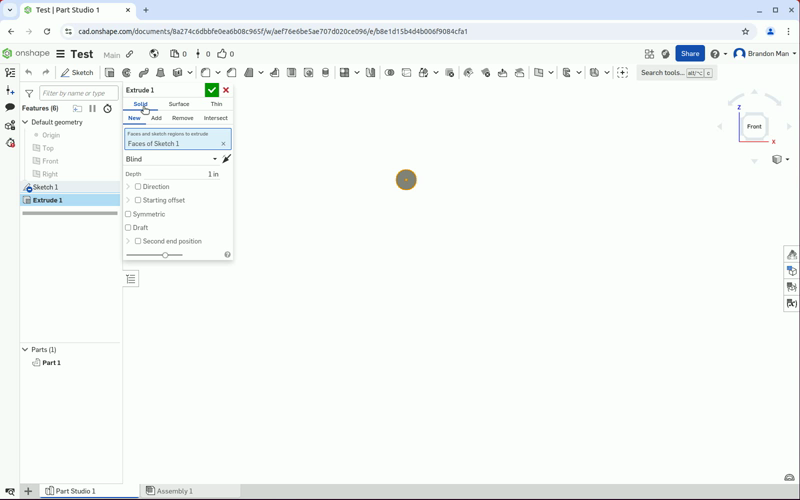
click(143, 106)
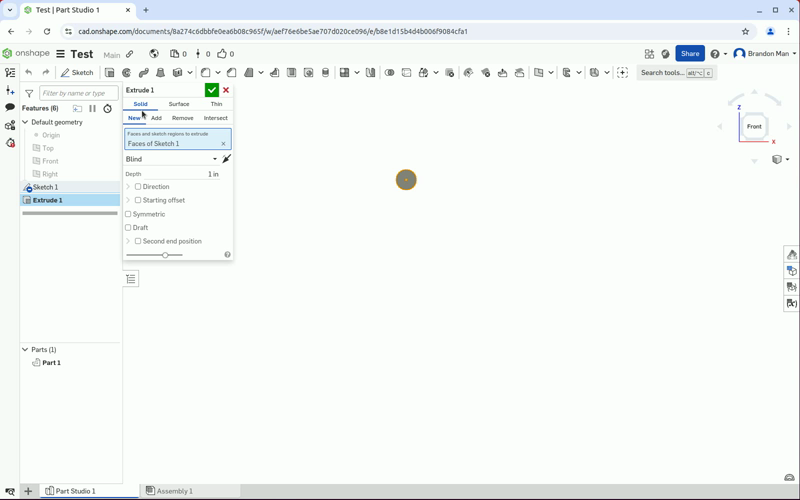
mouse_move(137, 120)
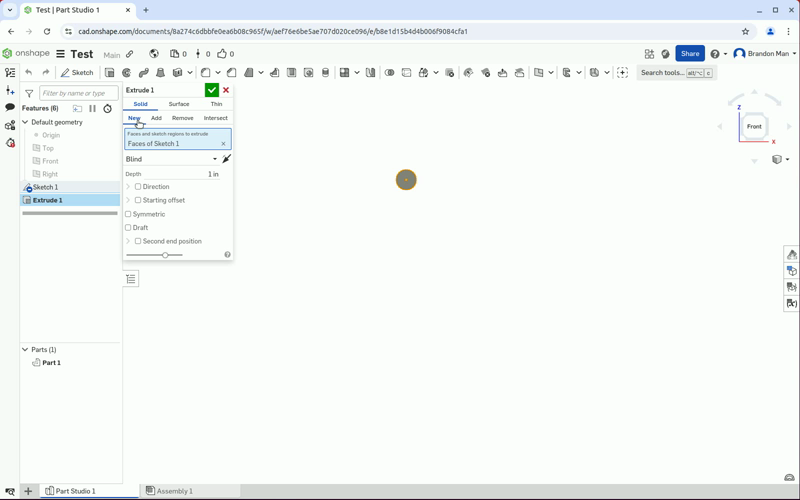
click(137, 120)
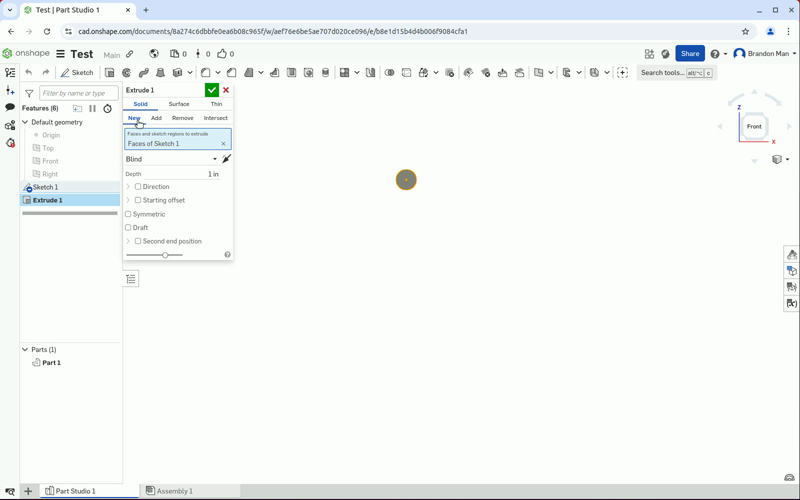
key(tab, 4)
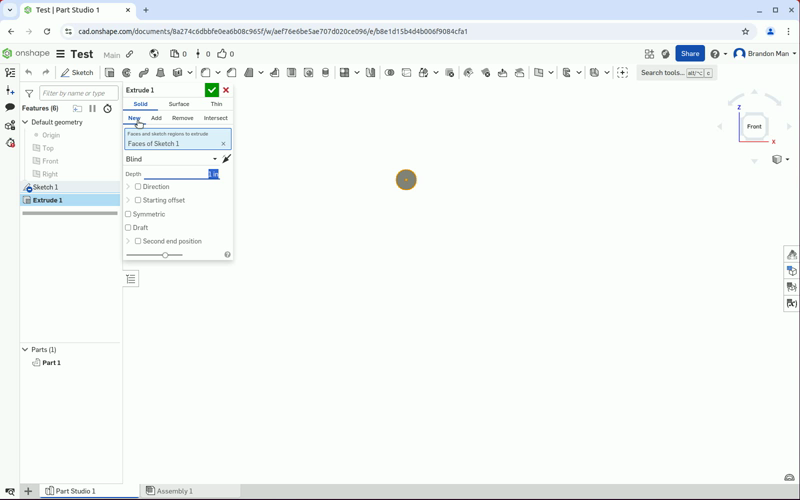
text(1.444)
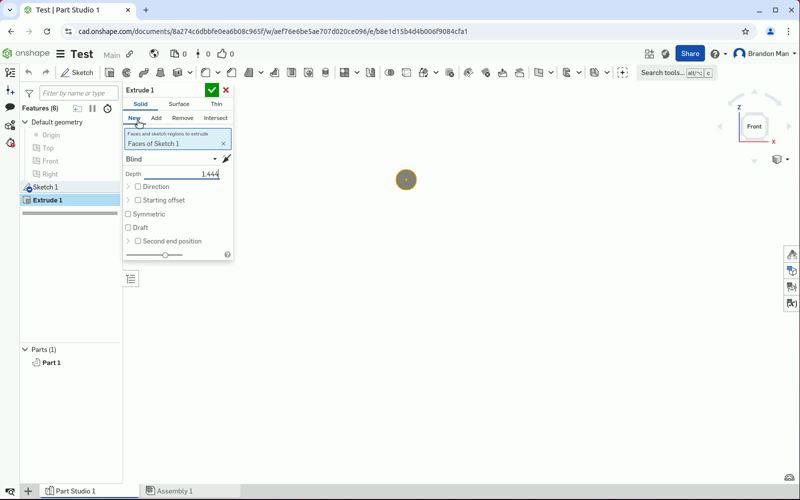
key(enter)
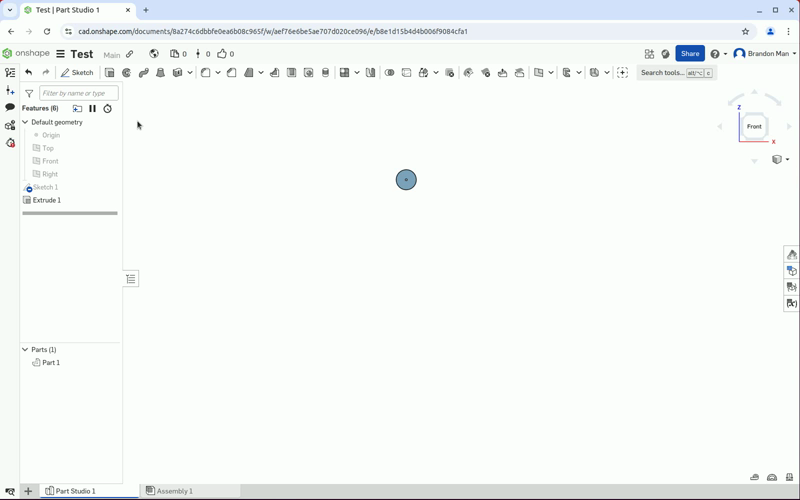
key(shift+h)
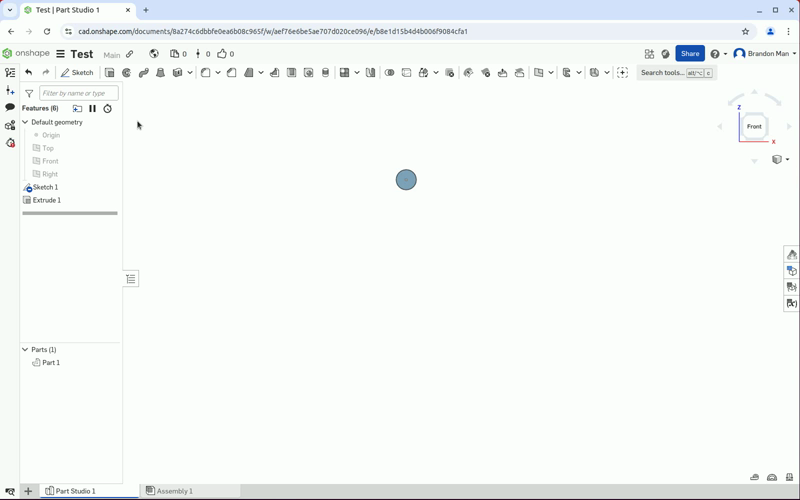
key(shift+h)
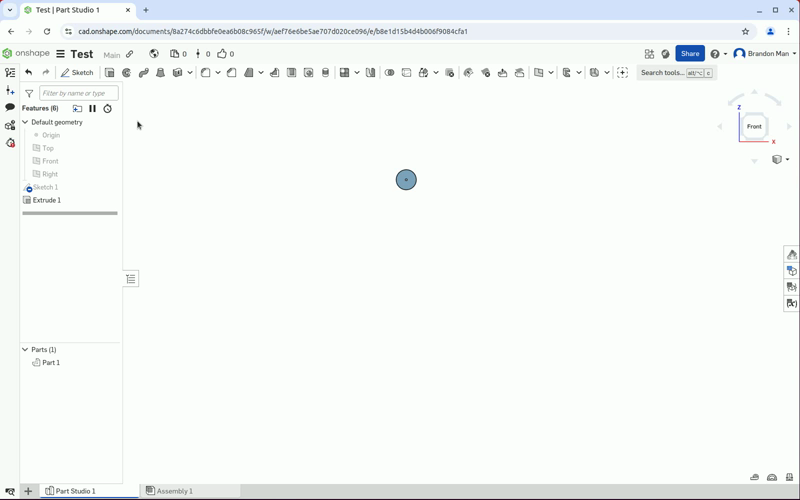
mouse_move(73, 189)
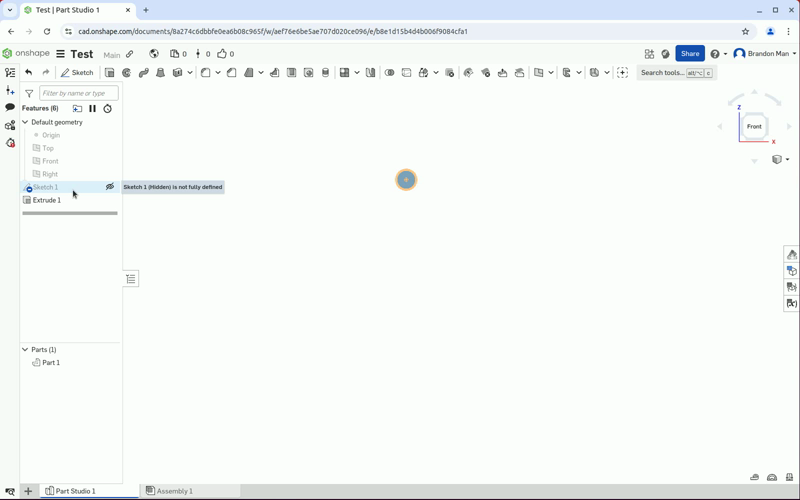
click(73, 189)
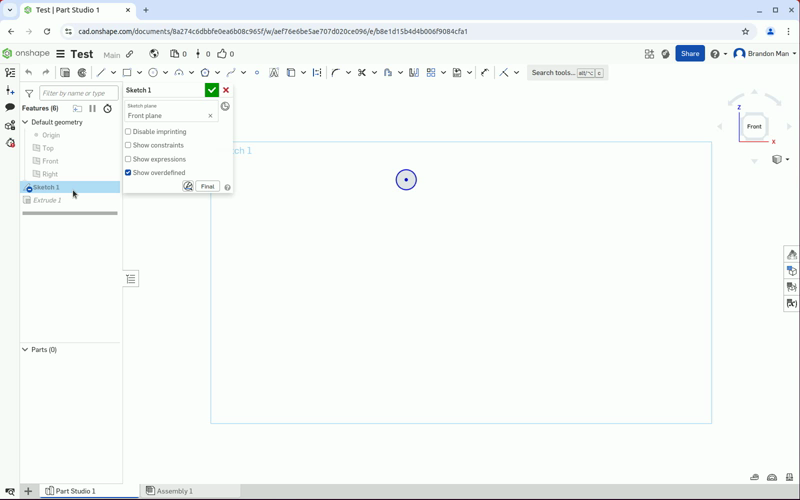
mouse_move(229, 92)
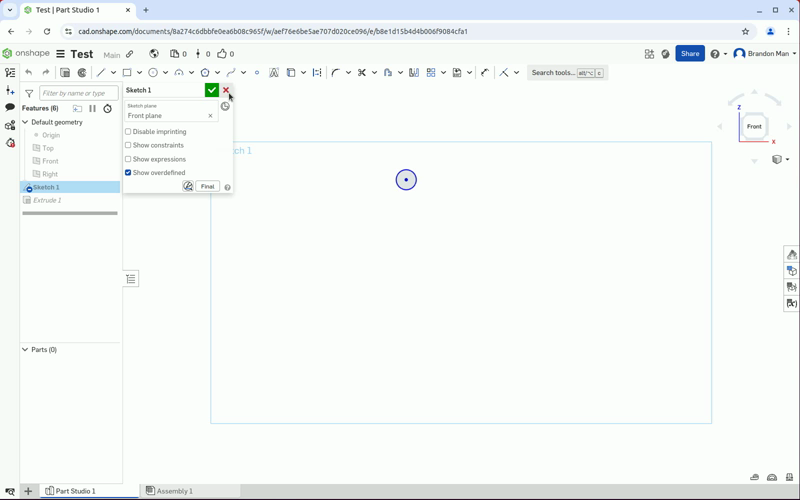
click(229, 92)
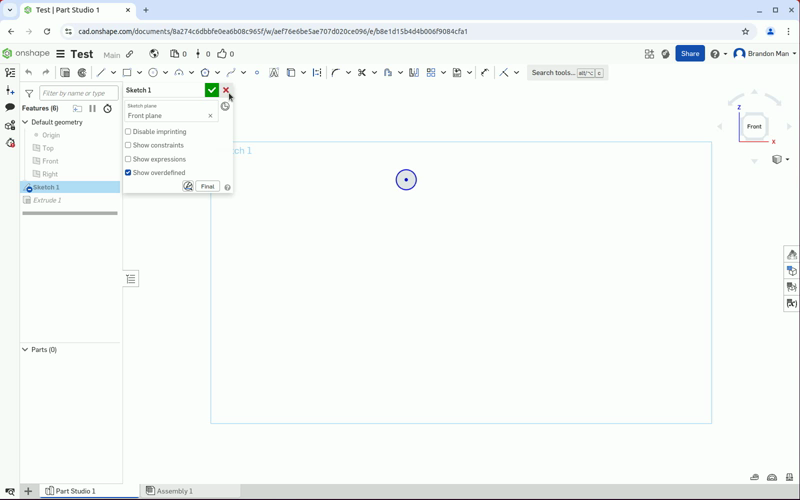
key(shift+s)
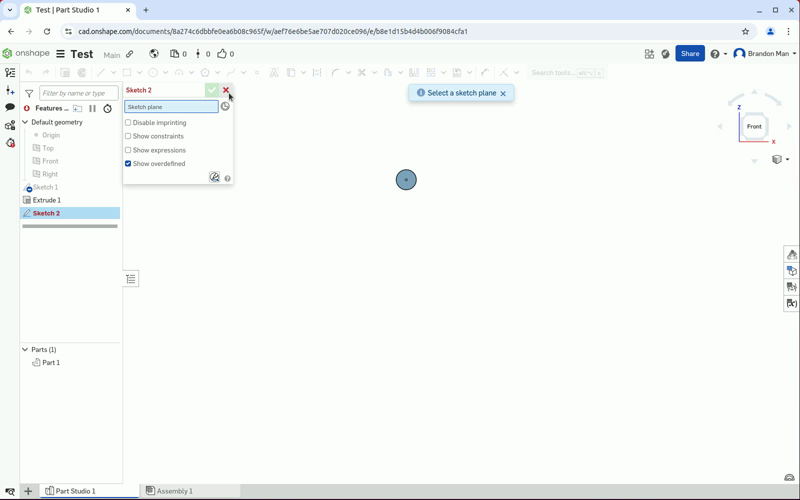
mouse_move(73, 163)
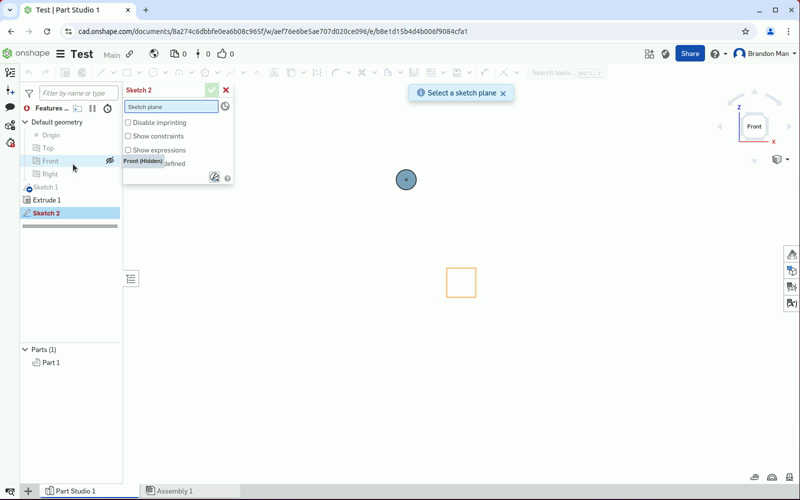
click(73, 163)
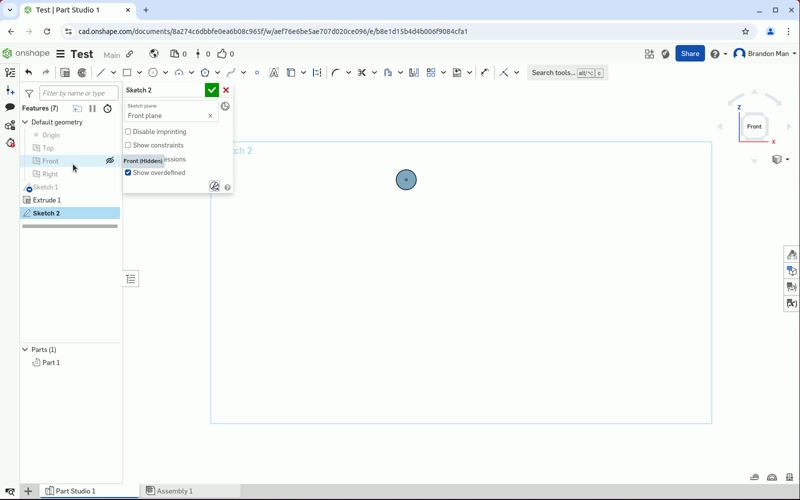
mouse_move(73, 352)
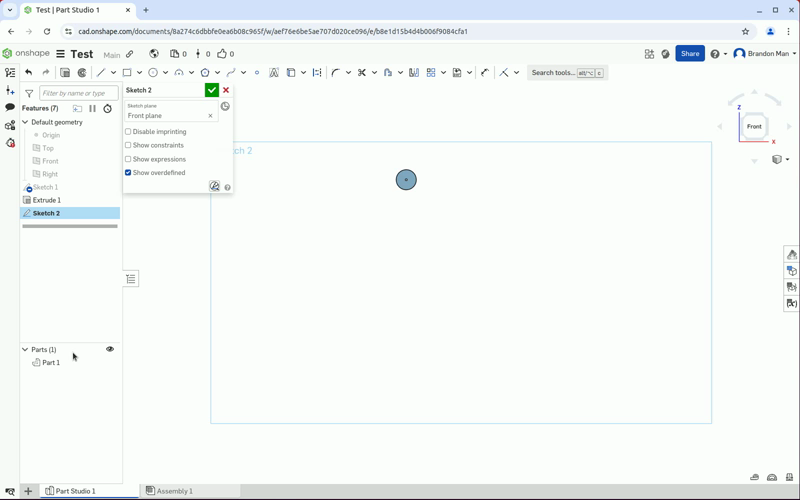
key(y)
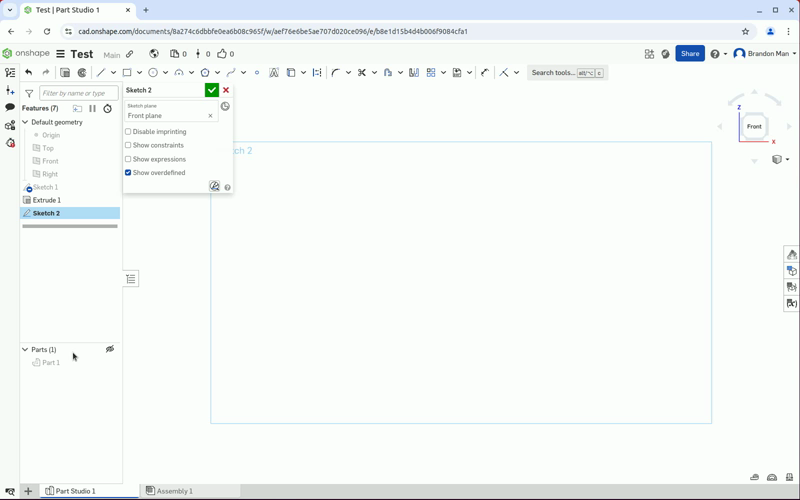
key(l)
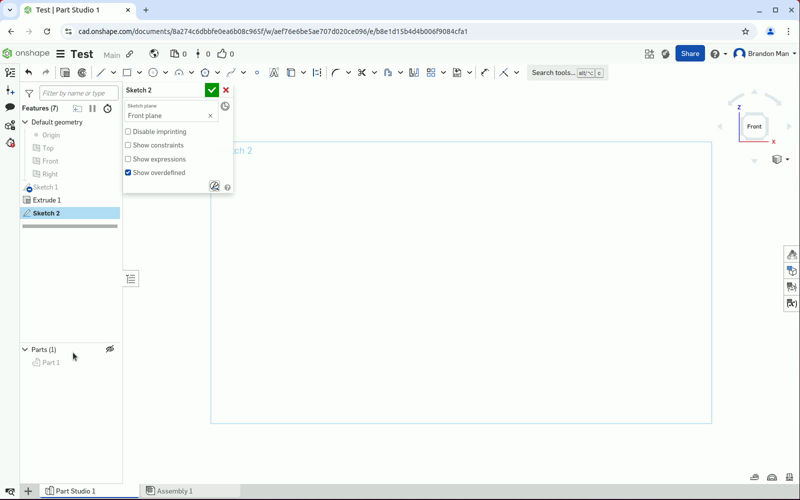
key_down(shift)
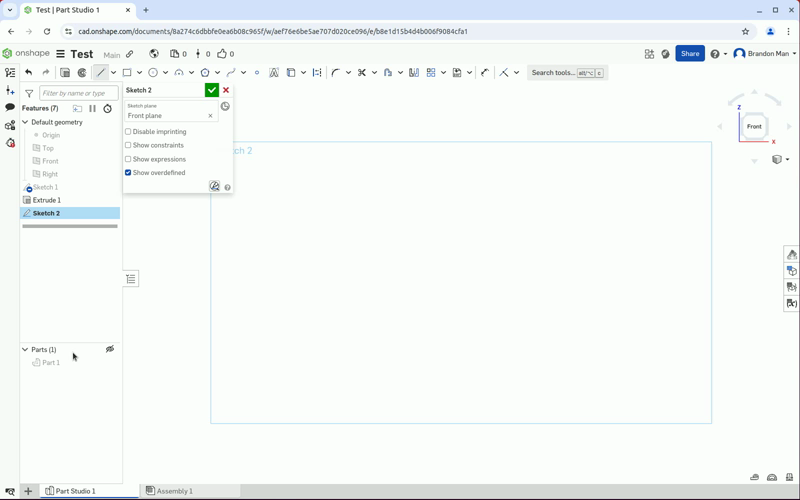
mouse_move(396, 292)
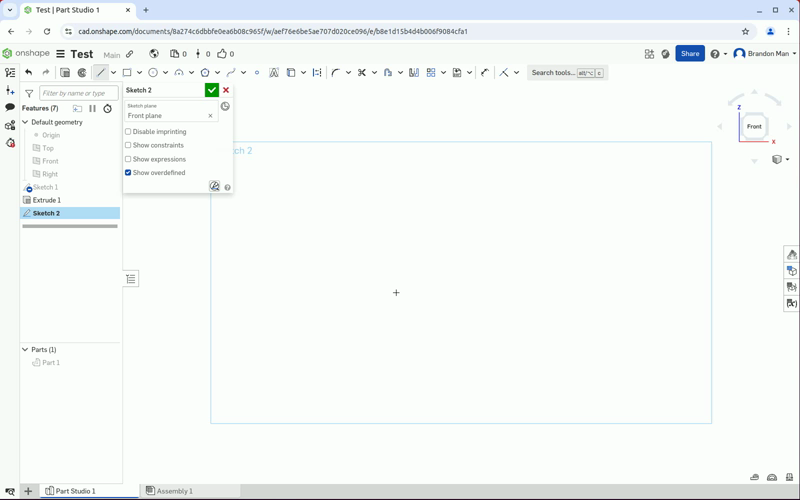
click(396, 292)
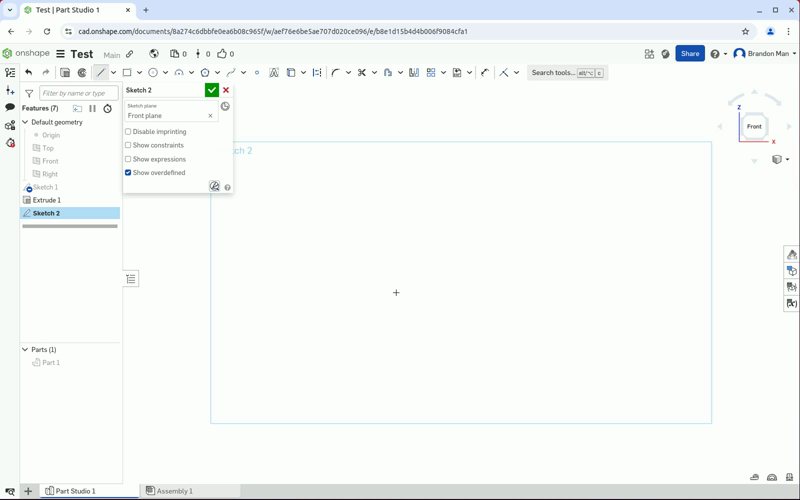
key_up(shift)
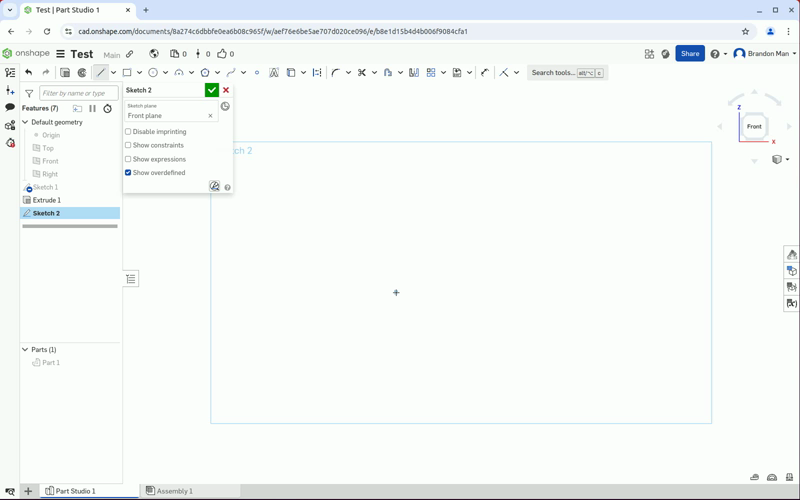
key_down(shift)
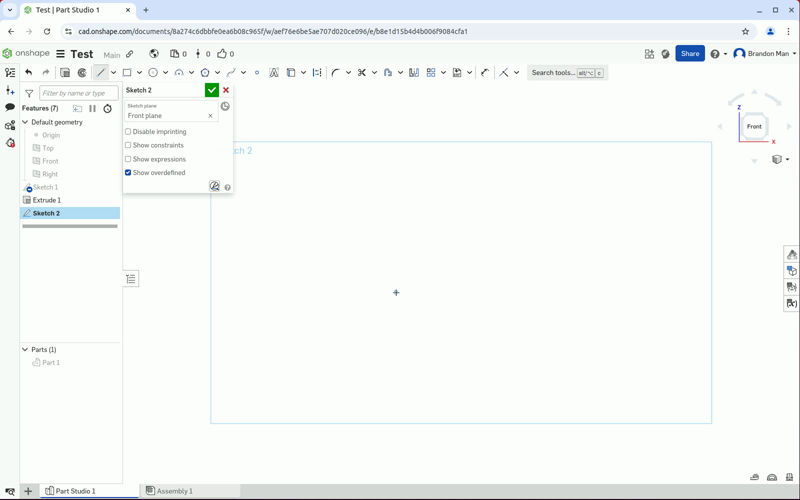
mouse_move(426, 292)
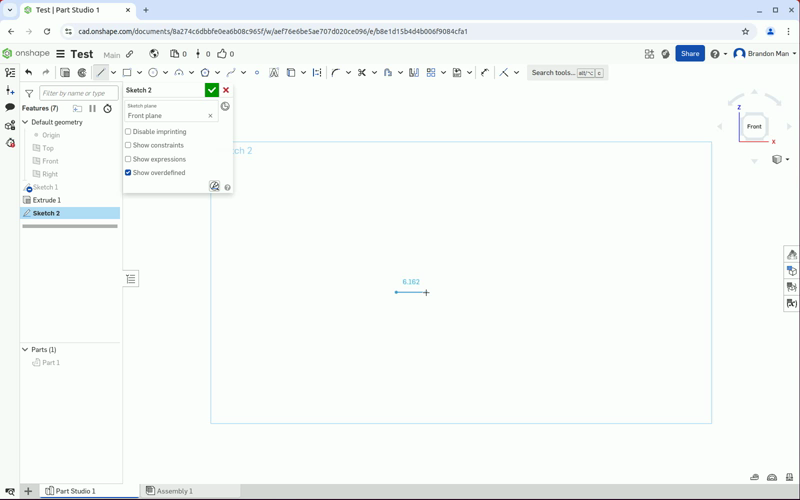
mouse_move(413, 292)
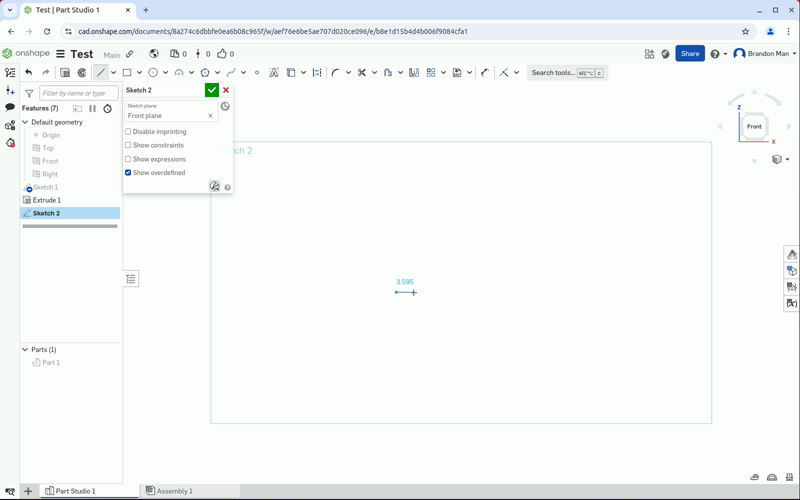
click(413, 292)
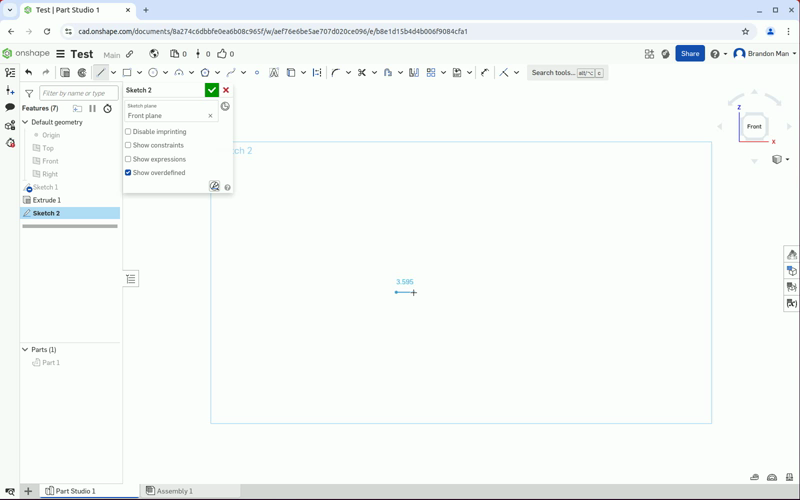
key_up(shift)
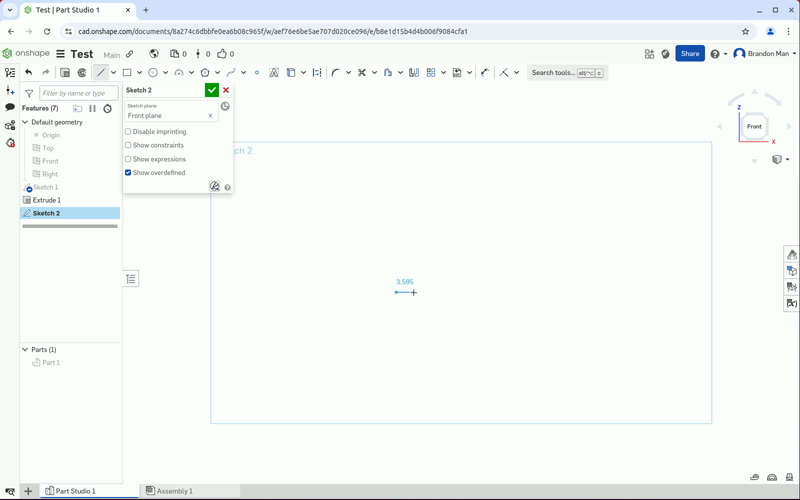
key_down(shift)
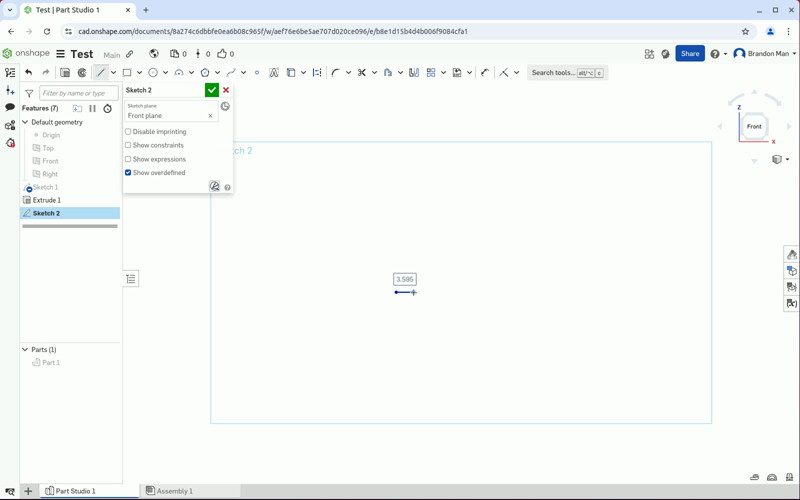
mouse_move(413, 179)
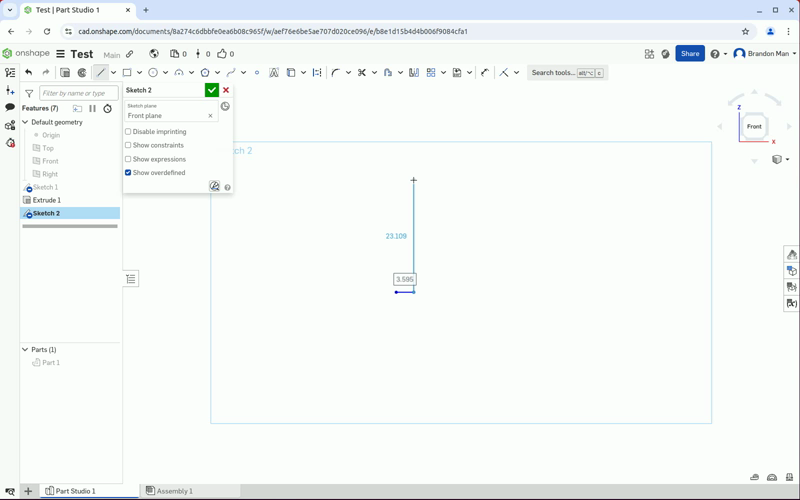
click(413, 179)
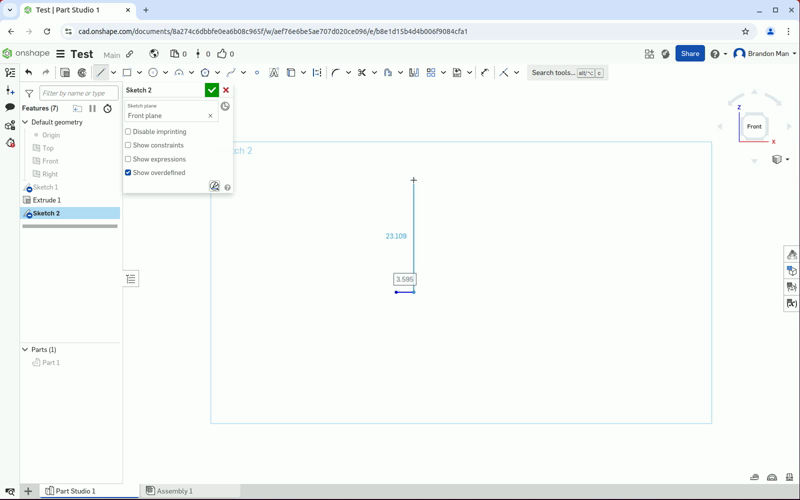
key_up(shift)
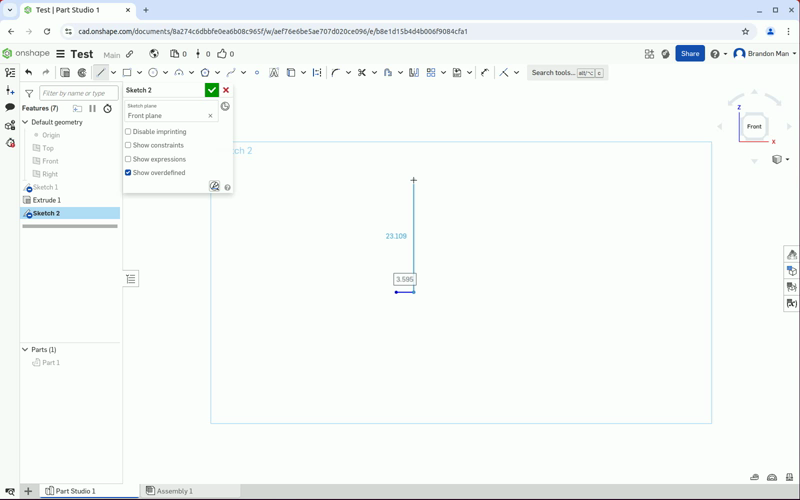
key(esc)
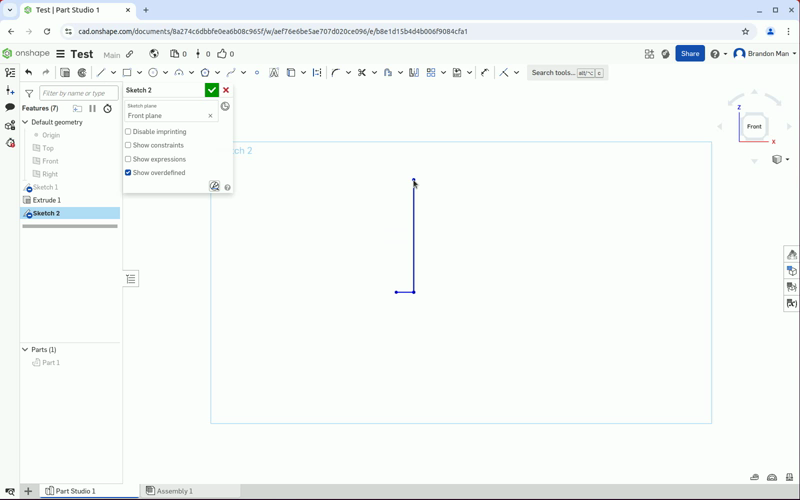
key(a)
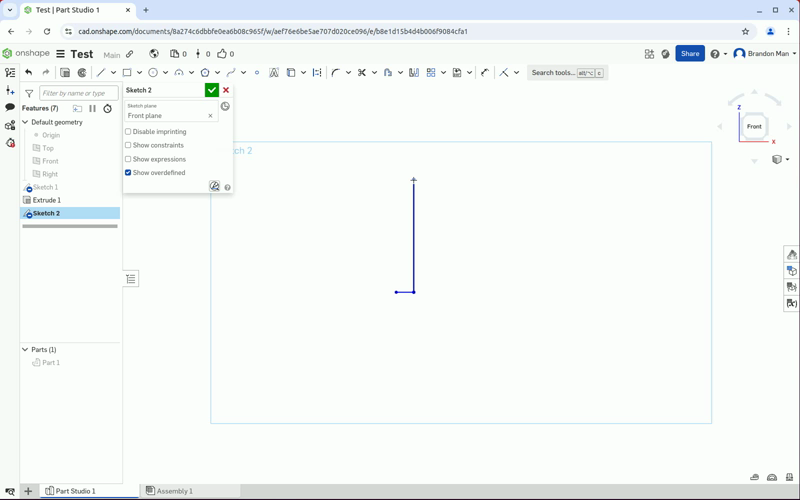
mouse_move(413, 179)
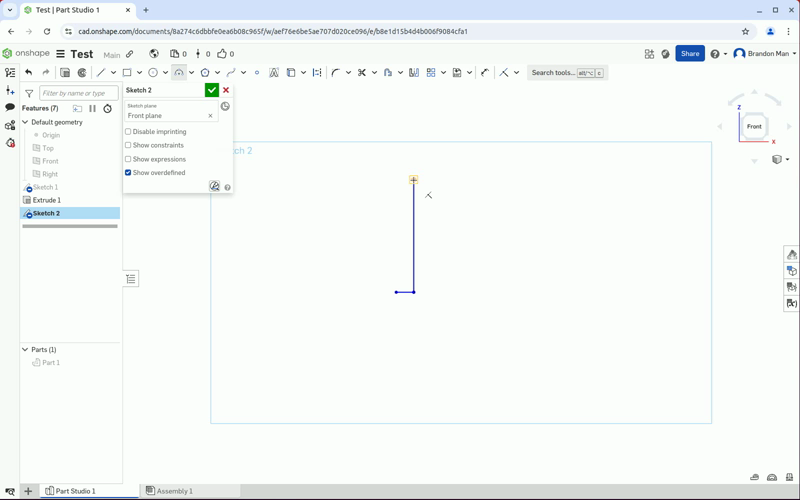
click(413, 179)
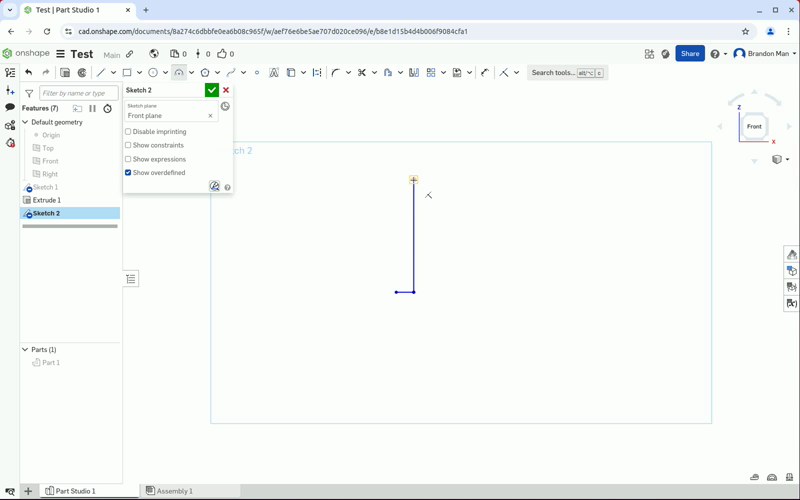
key_down(shift)
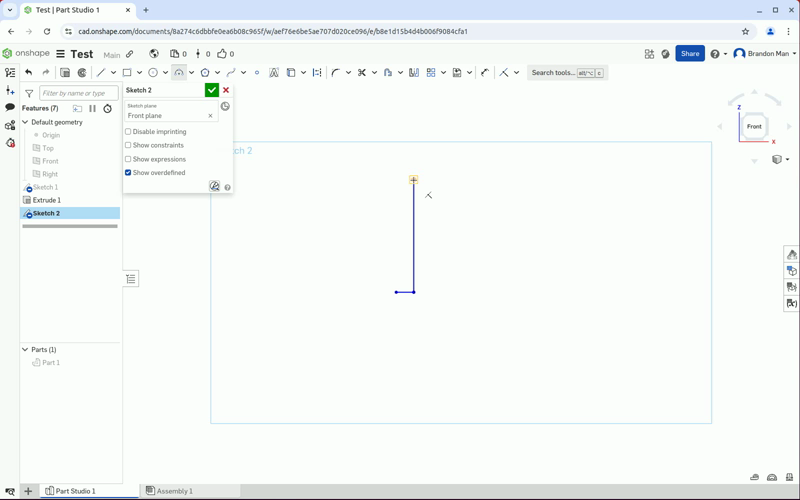
mouse_move(396, 179)
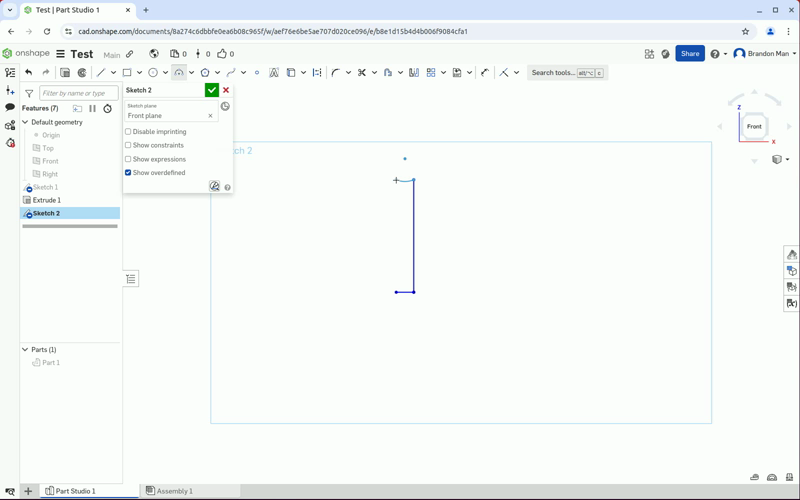
click(396, 179)
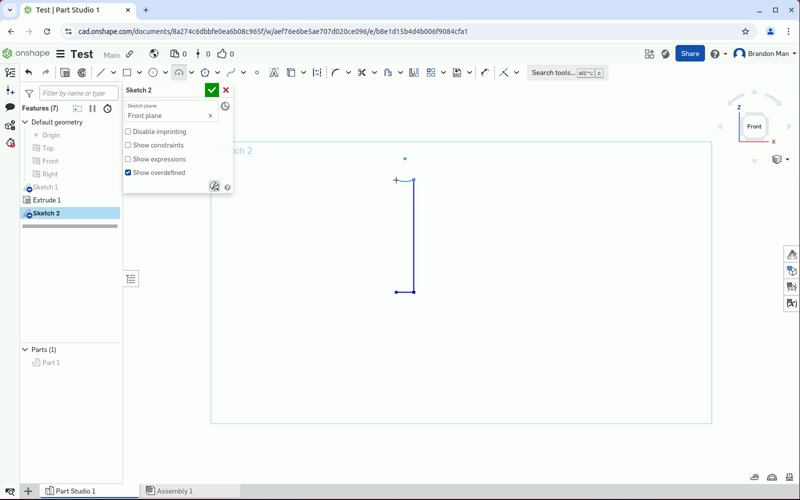
mouse_move(405, 188)
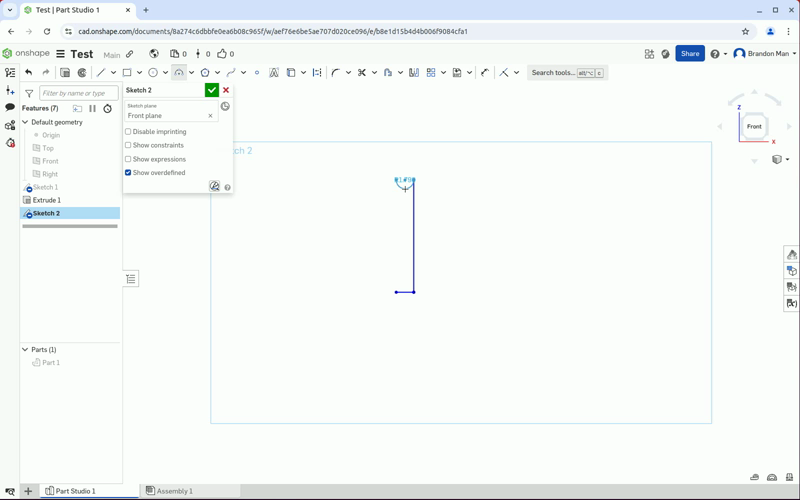
click(405, 188)
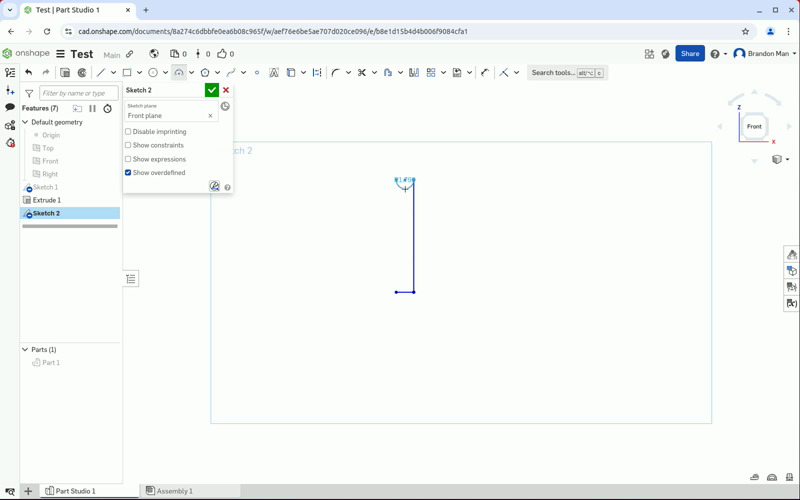
key_up(shift)
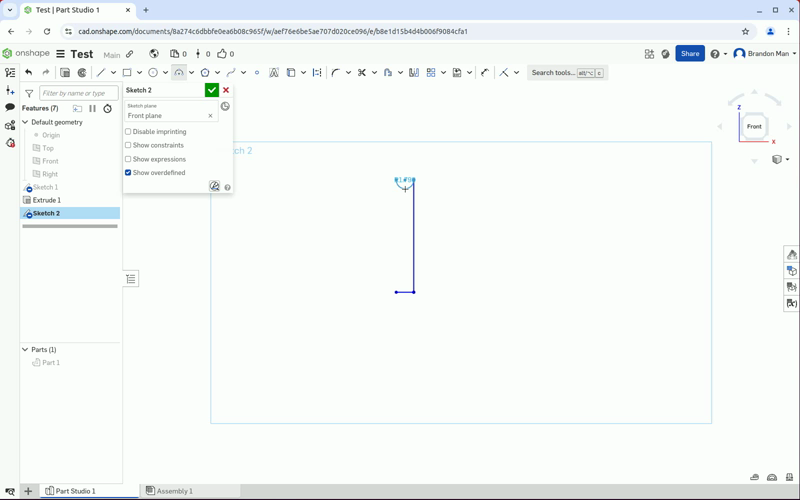
key(esc)
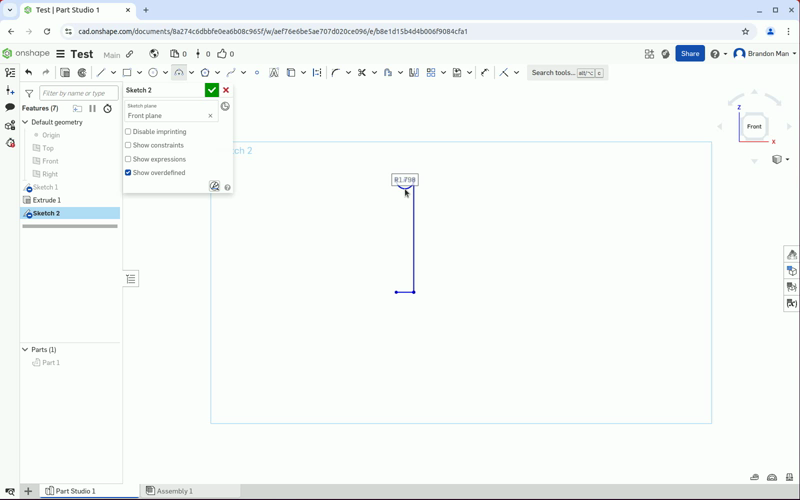
key(l)
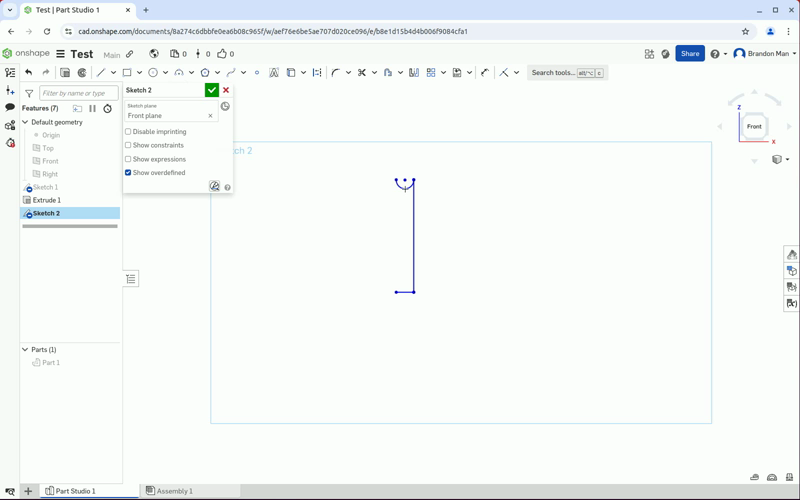
mouse_move(396, 179)
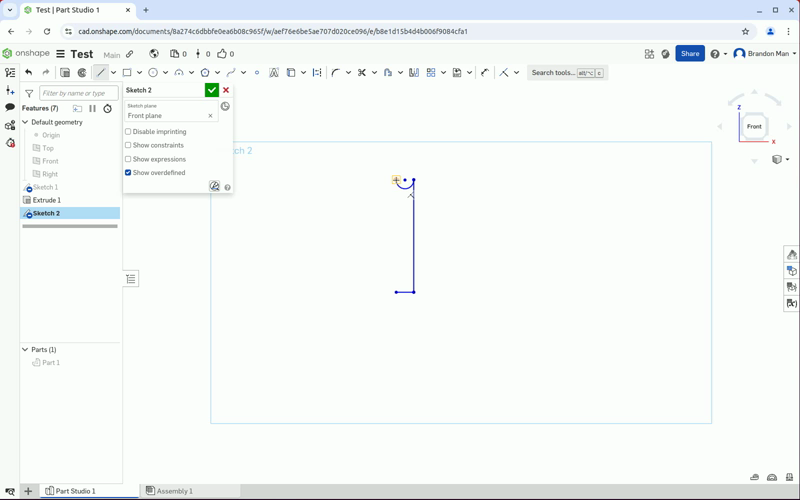
click(396, 179)
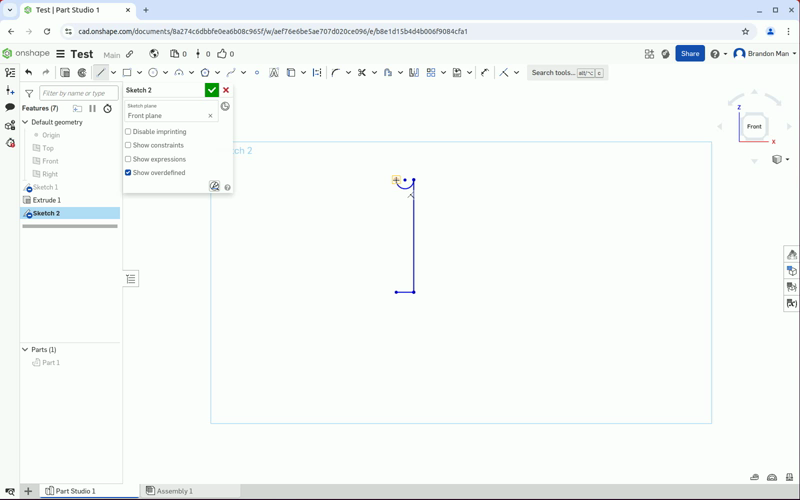
key_down(shift)
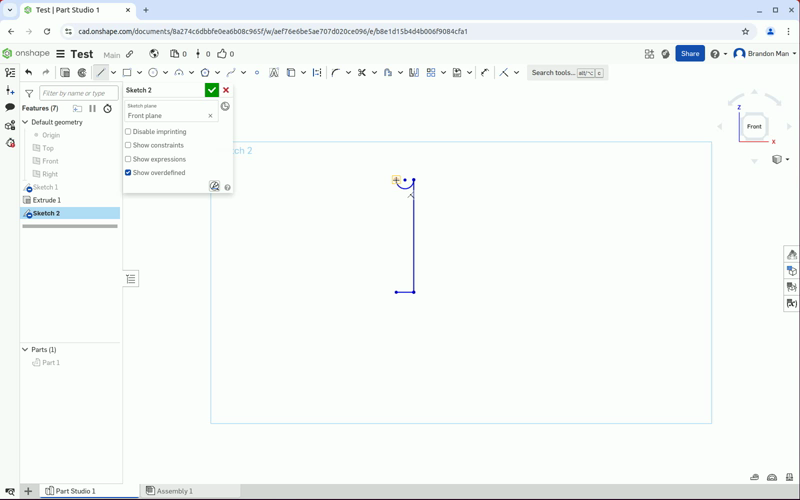
mouse_move(396, 292)
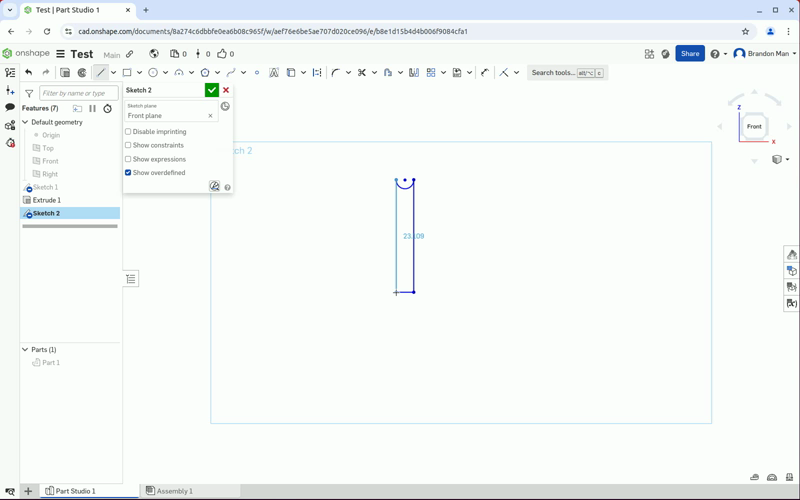
key_up(shift)
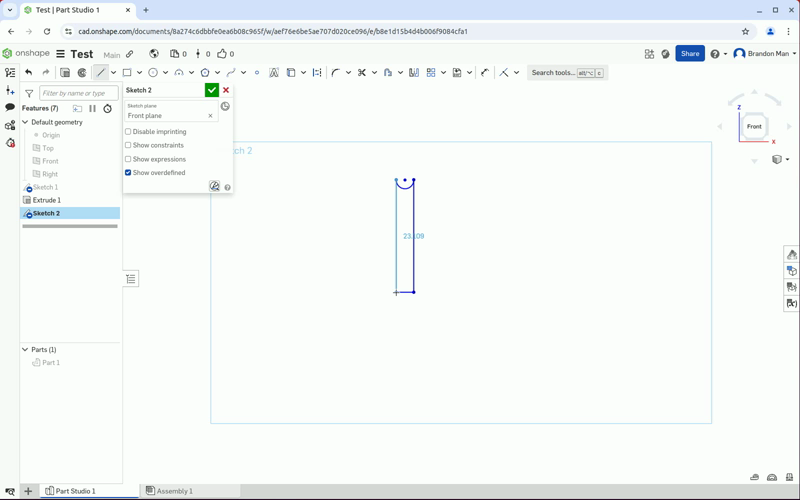
click(396, 292)
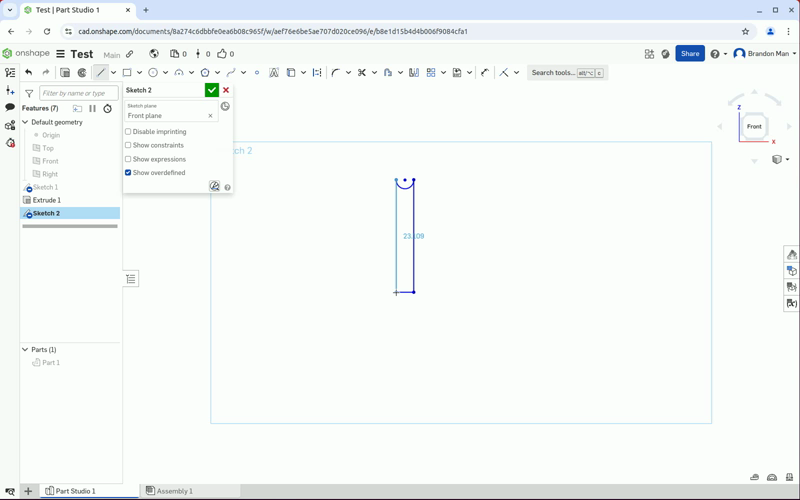
key(esc)
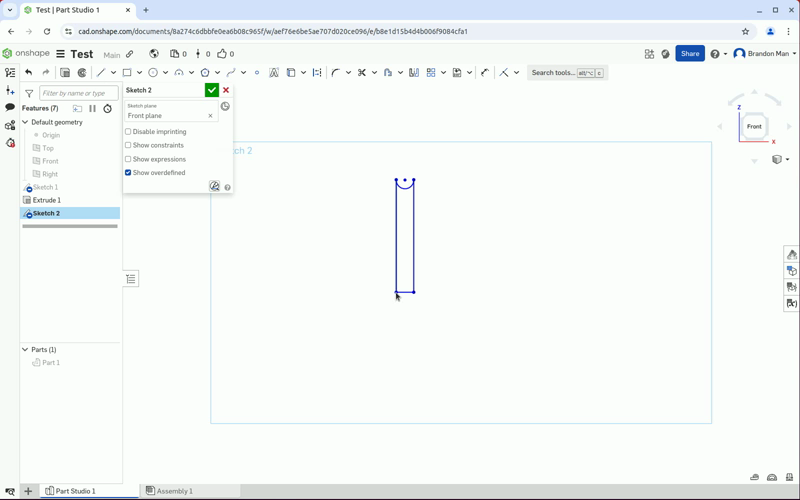
mouse_move(408, 248)
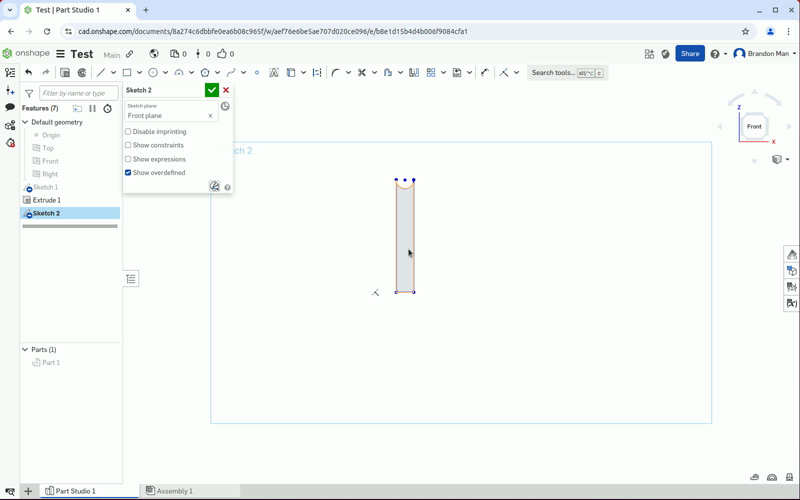
scroll(6)
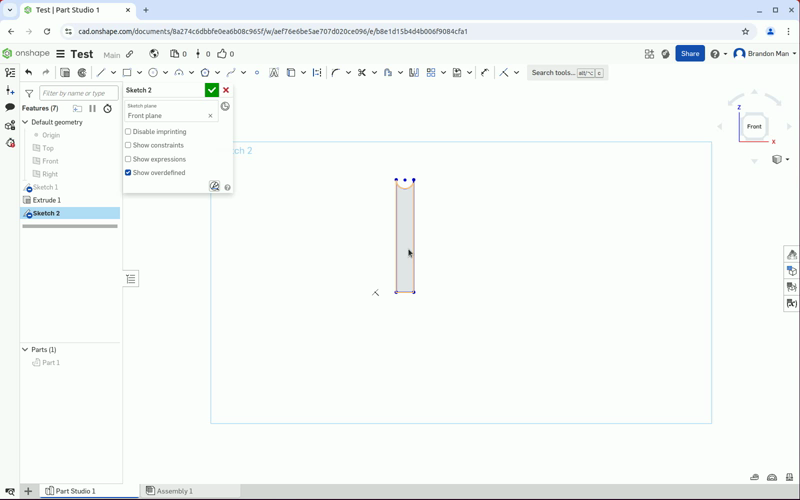
scroll(6)
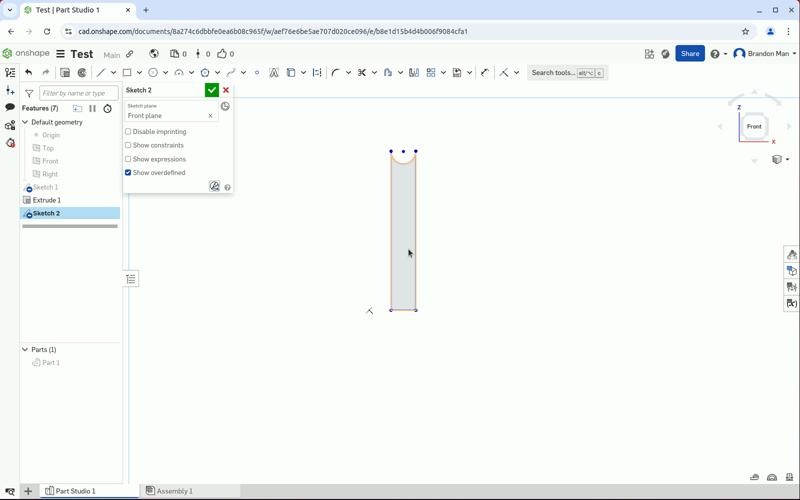
scroll(6)
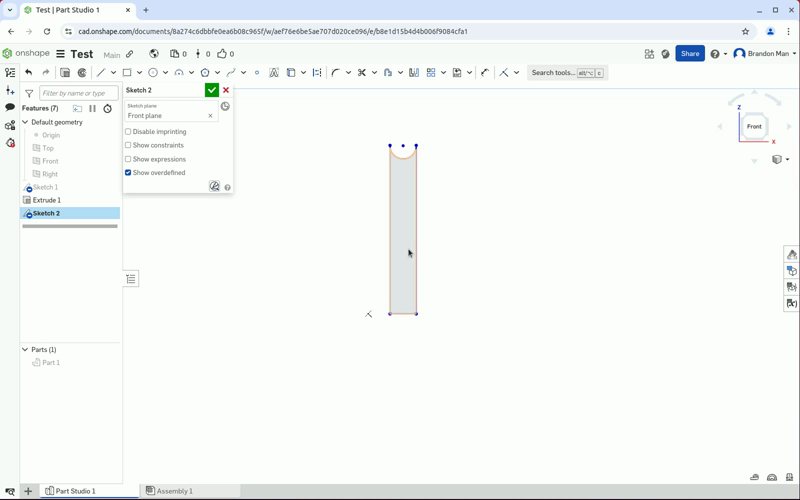
scroll(6)
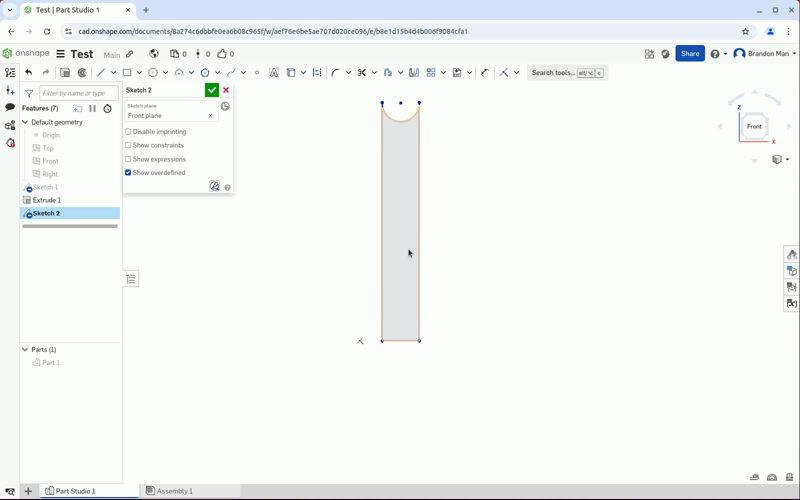
scroll(6)
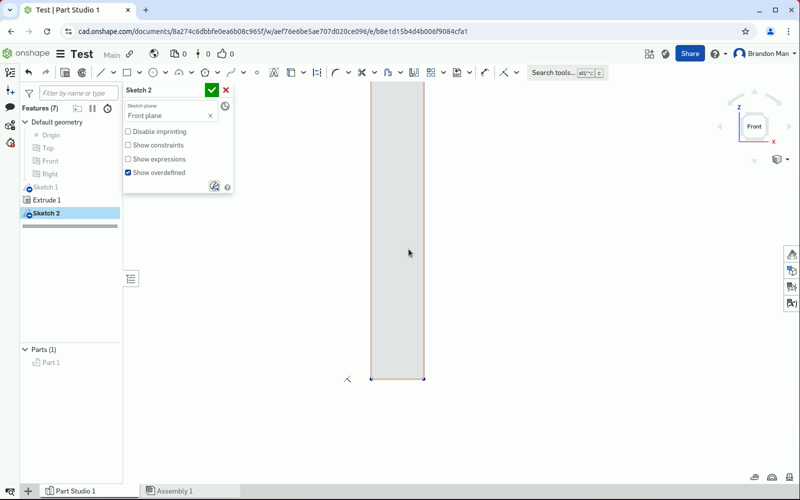
scroll(6)
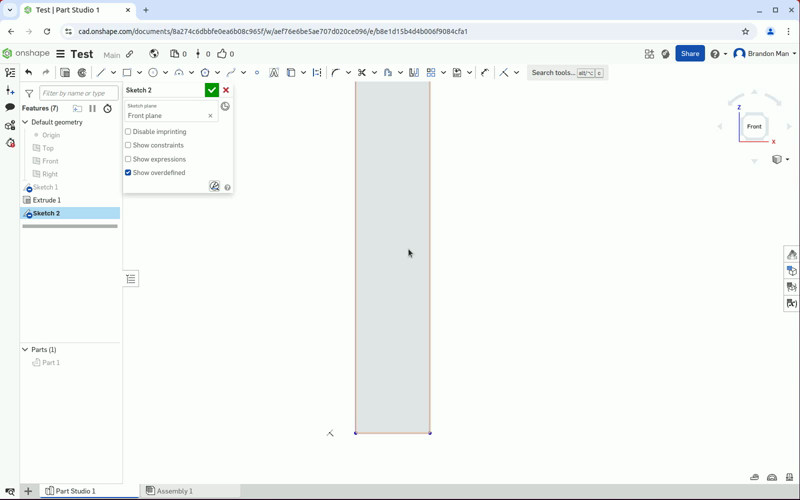
scroll(6)
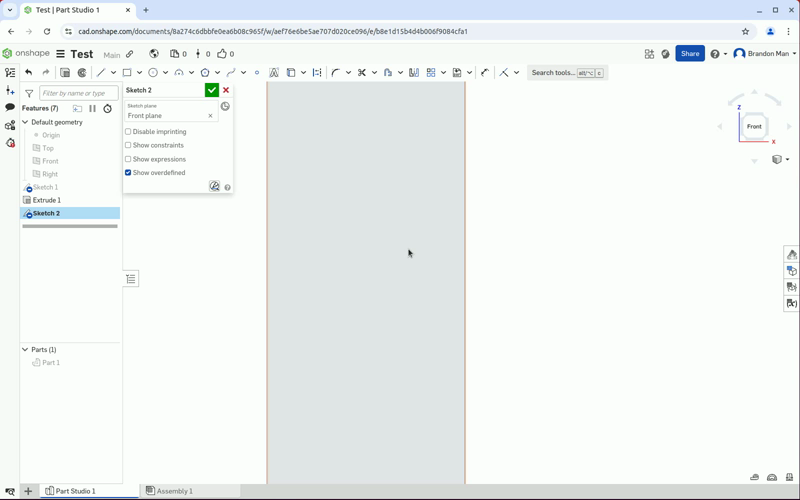
click(408, 248)
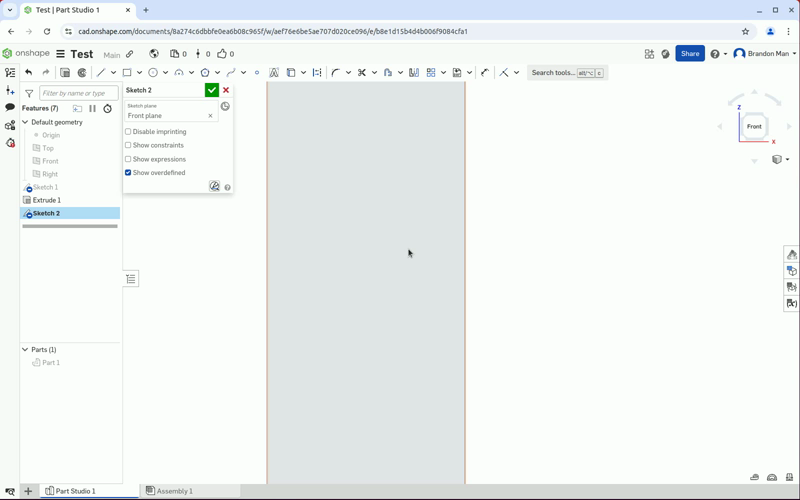
scroll(-6)
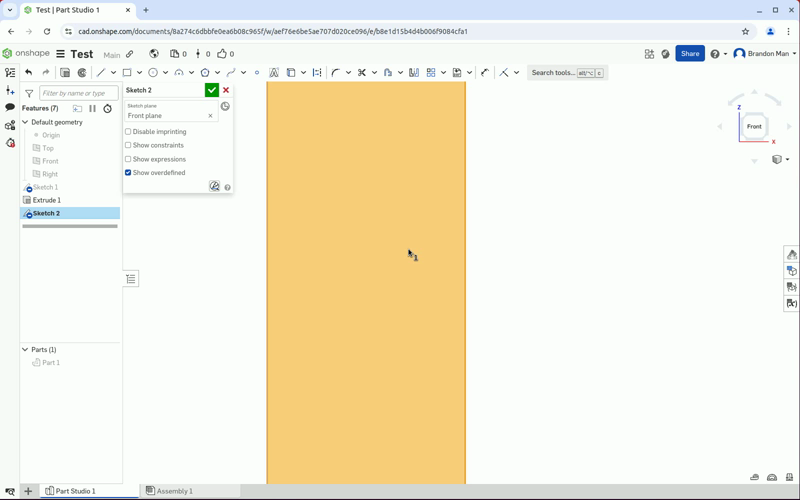
scroll(-6)
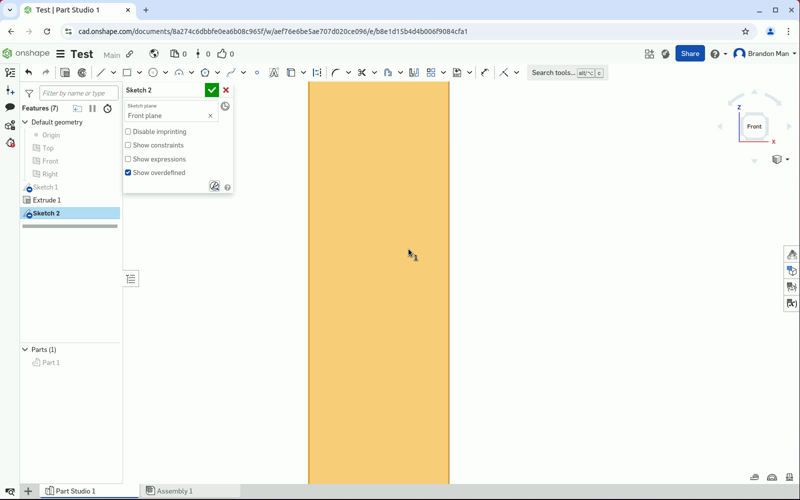
scroll(-6)
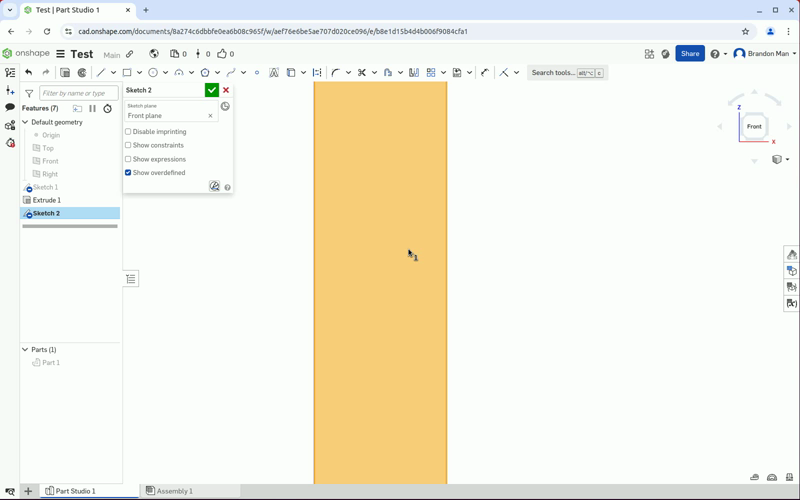
scroll(-6)
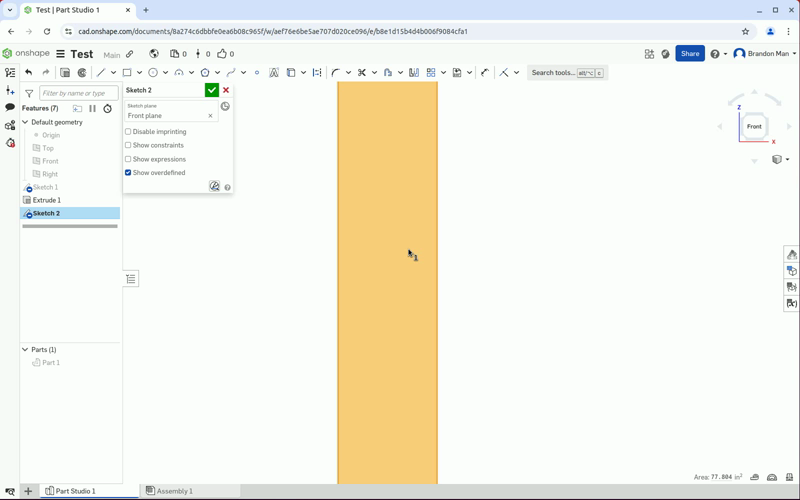
scroll(-6)
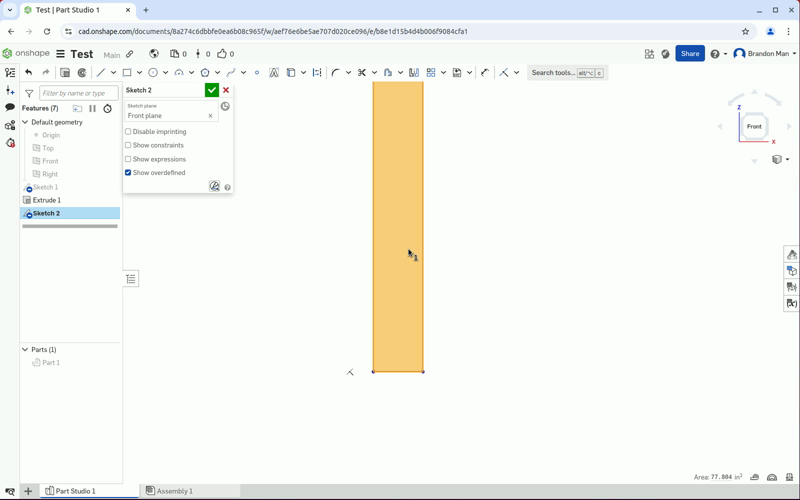
scroll(-6)
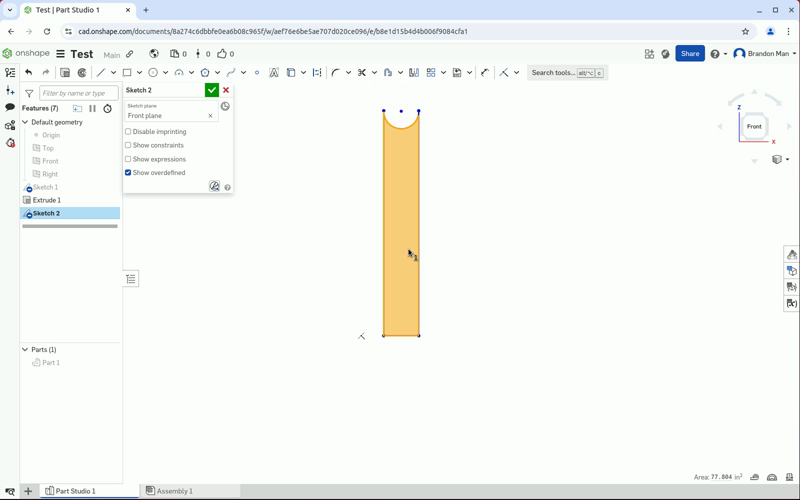
scroll(-6)
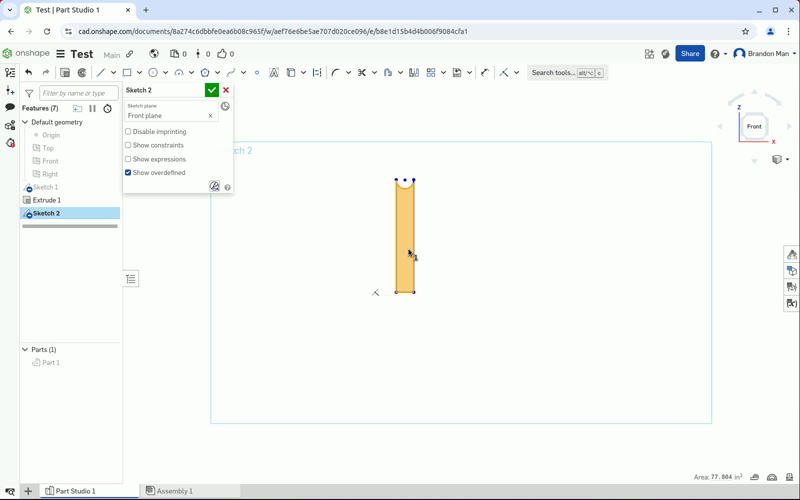
mouse_move(73, 352)
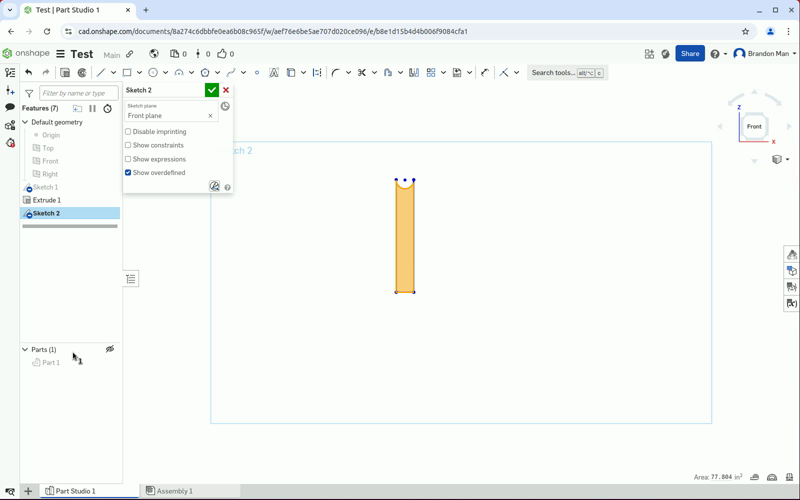
key(shift+y)
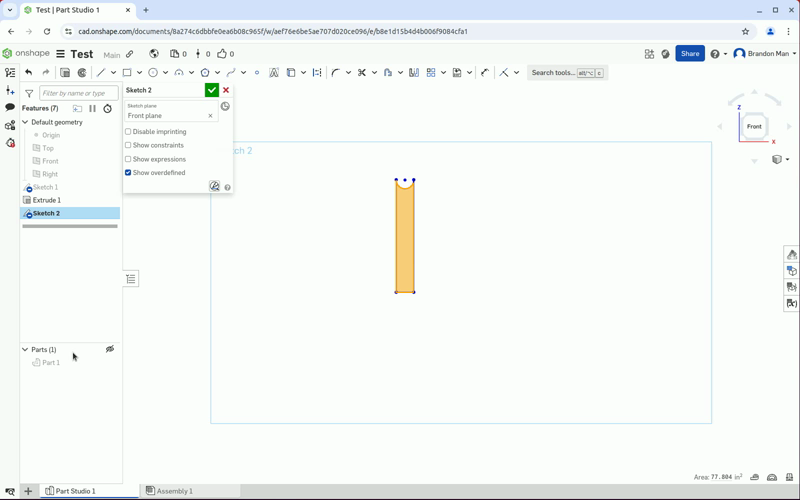
key(shift+e)
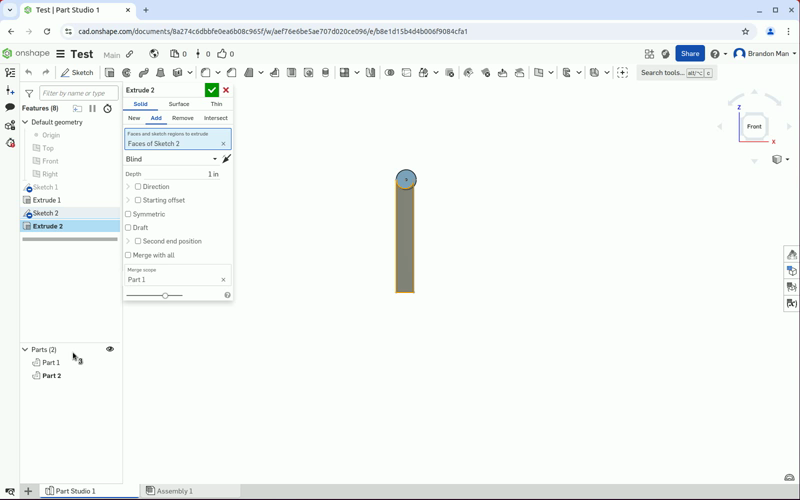
mouse_move(143, 106)
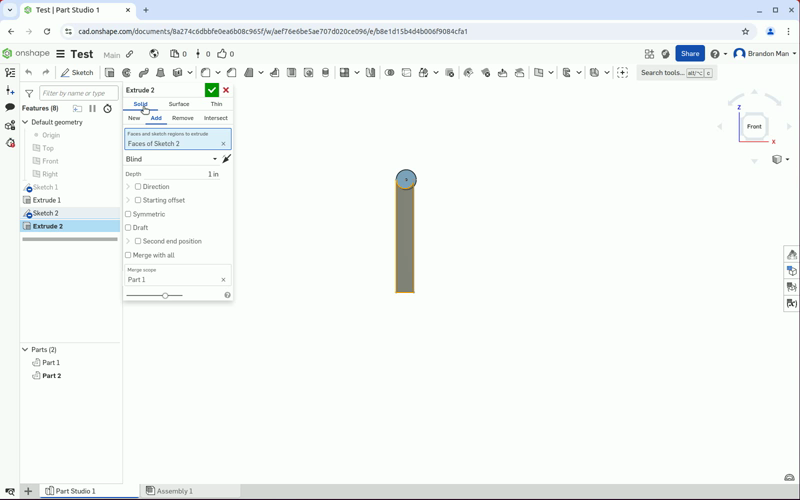
click(143, 106)
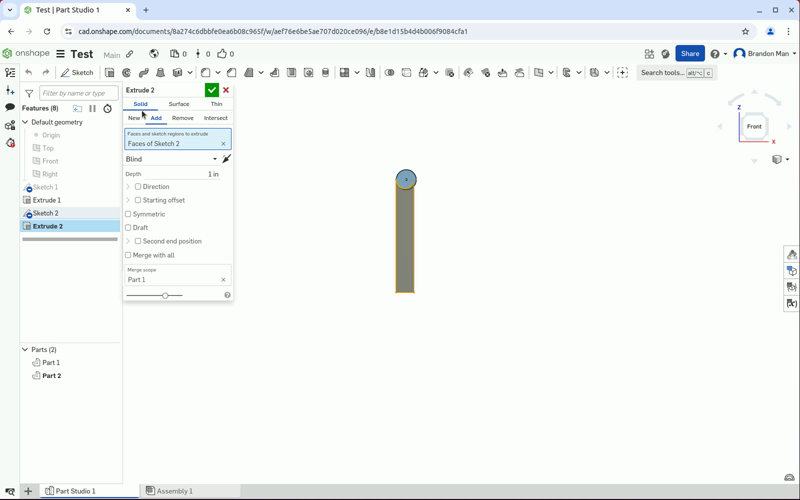
mouse_move(137, 120)
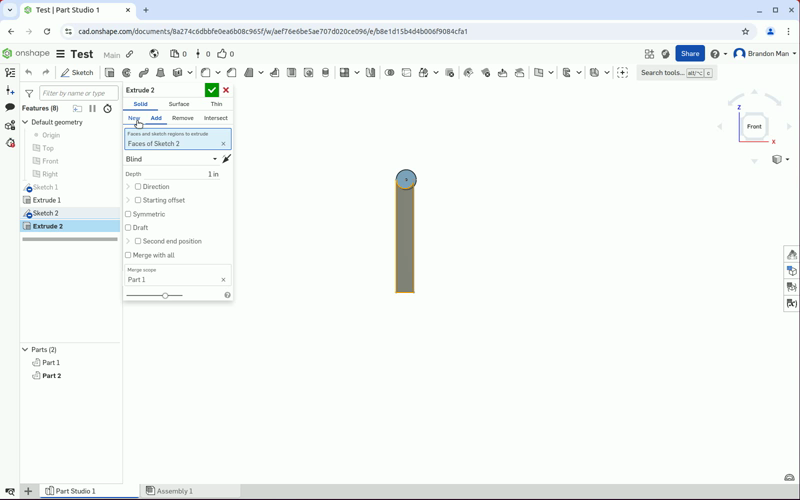
click(137, 120)
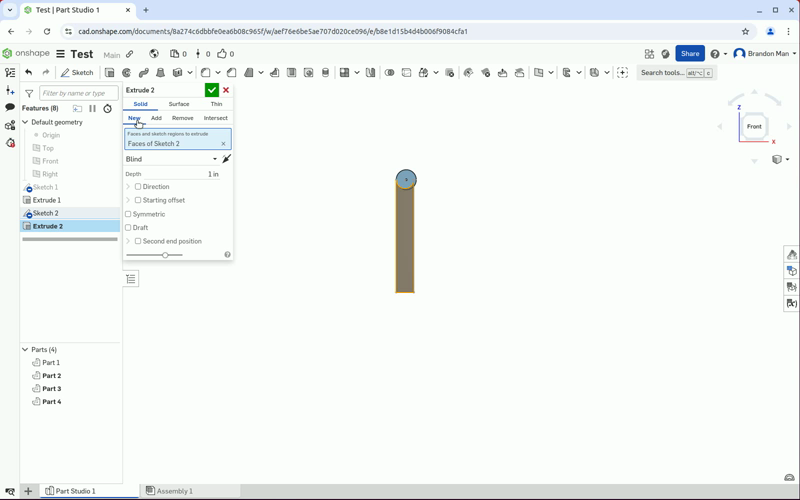
key(tab, 4)
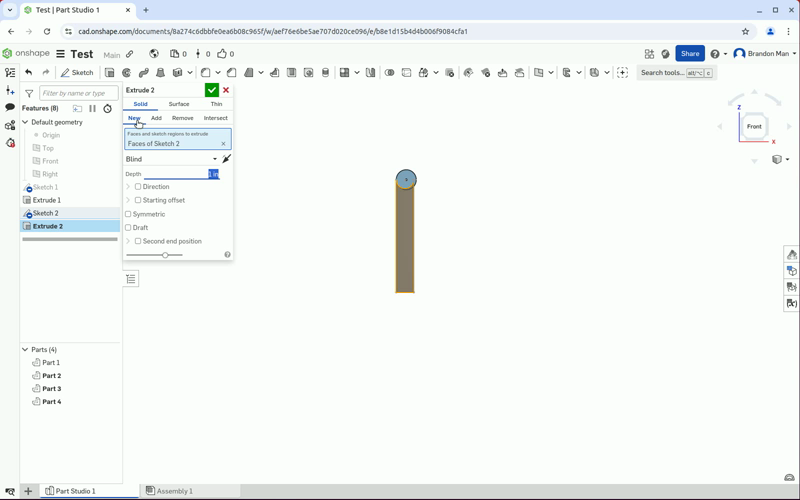
text(1.444)
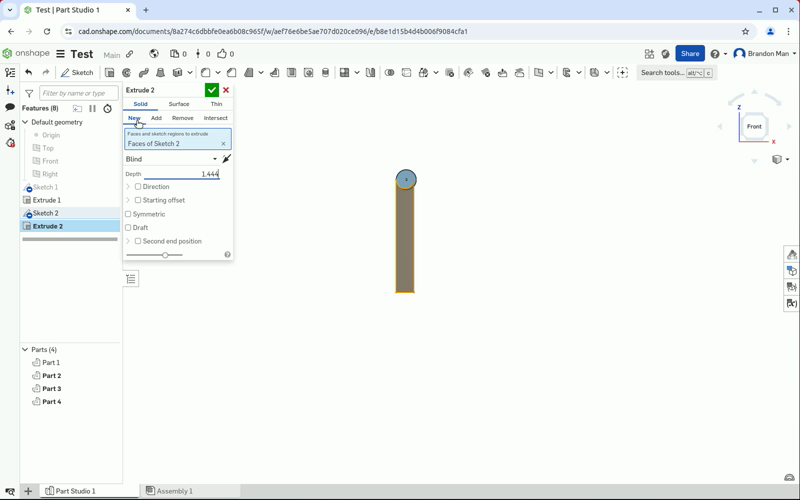
key(enter)
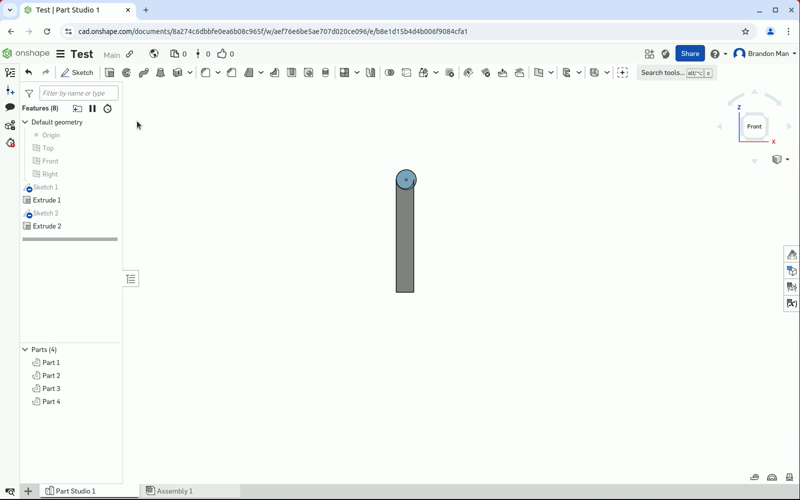
key(shift+h)
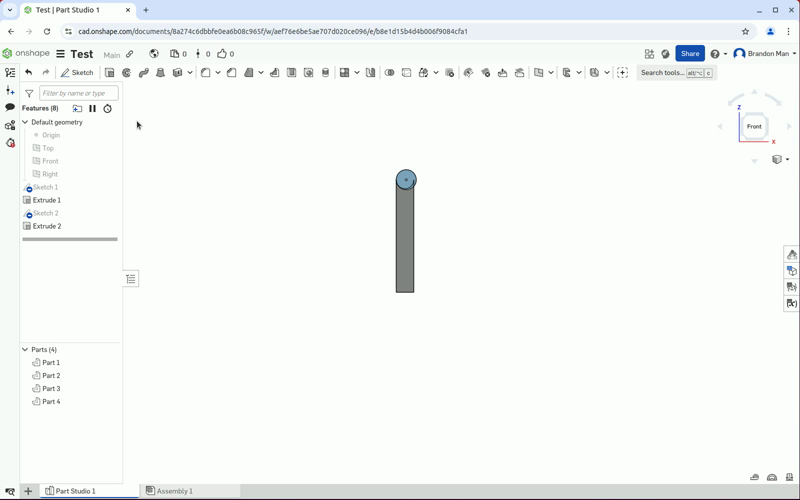
key(shift+h)
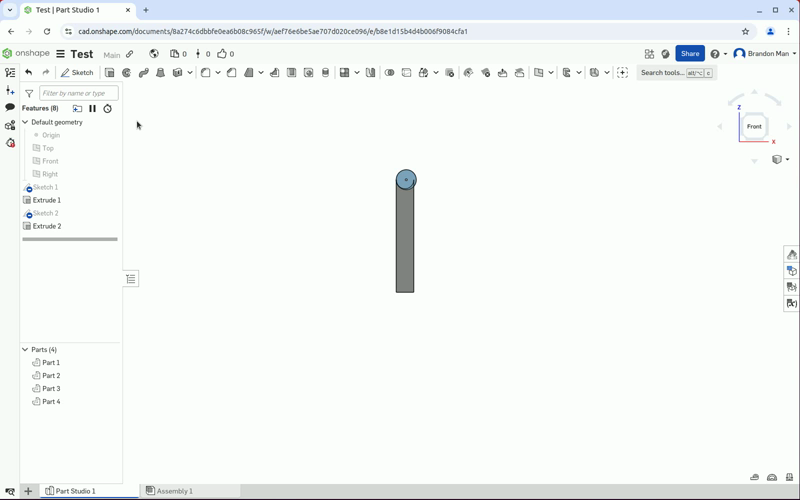
mouse_move(73, 189)
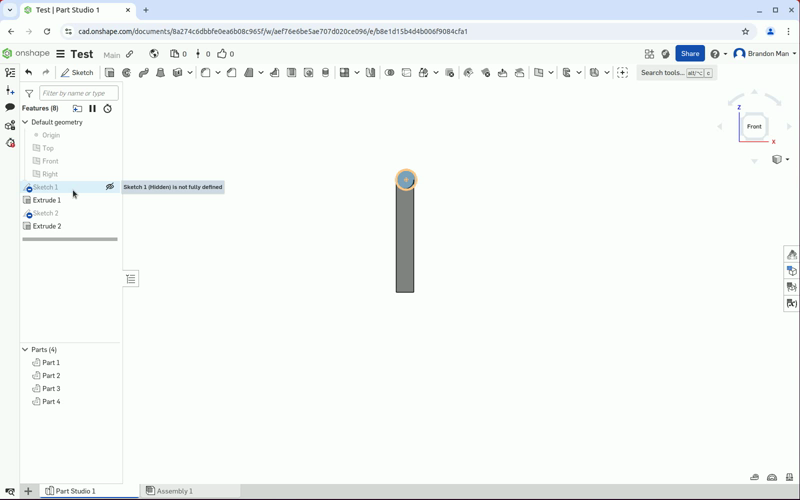
click(73, 189)
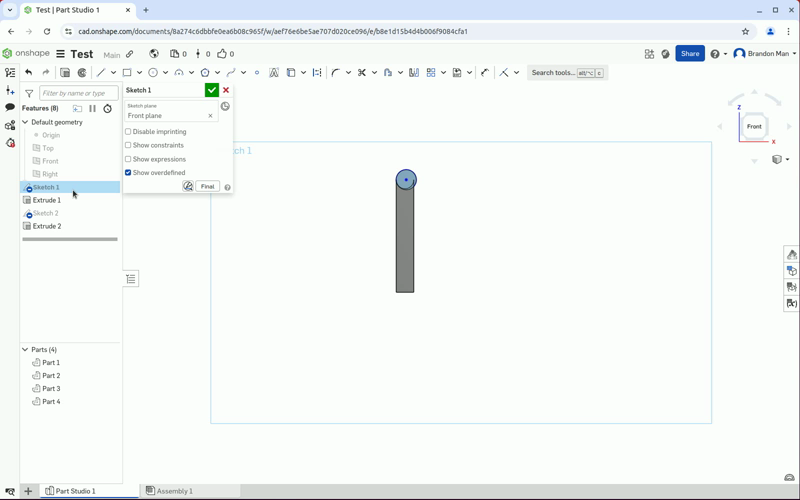
mouse_move(229, 92)
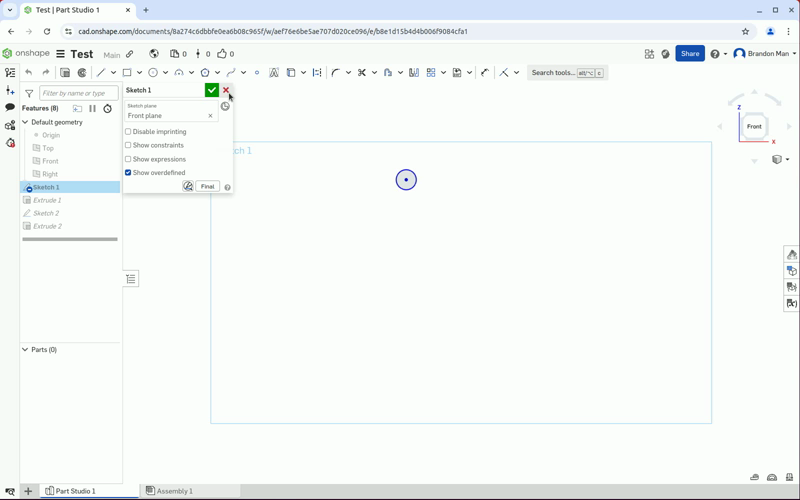
click(229, 92)
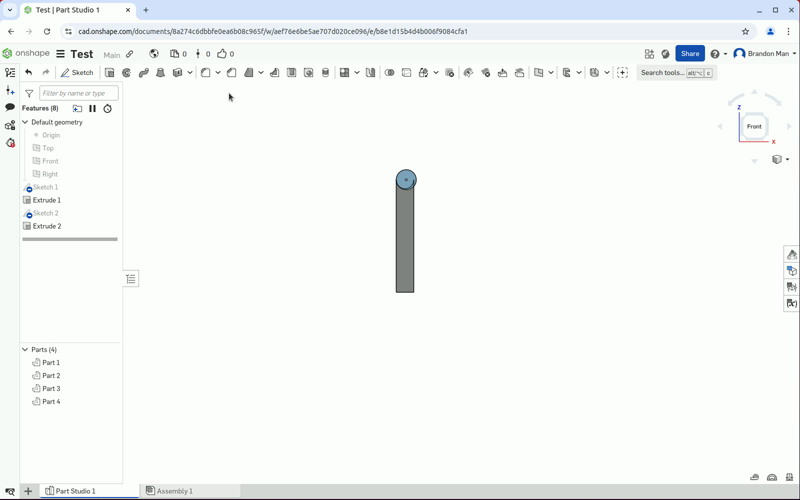
mouse_move(541, 75)
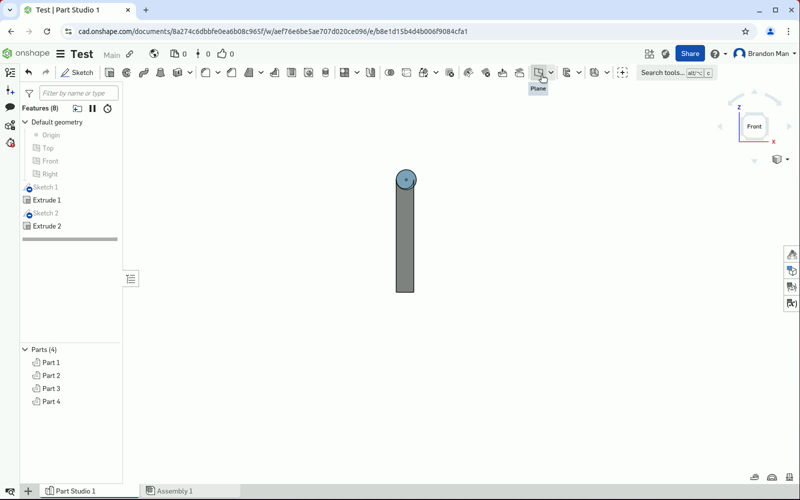
click(541, 75)
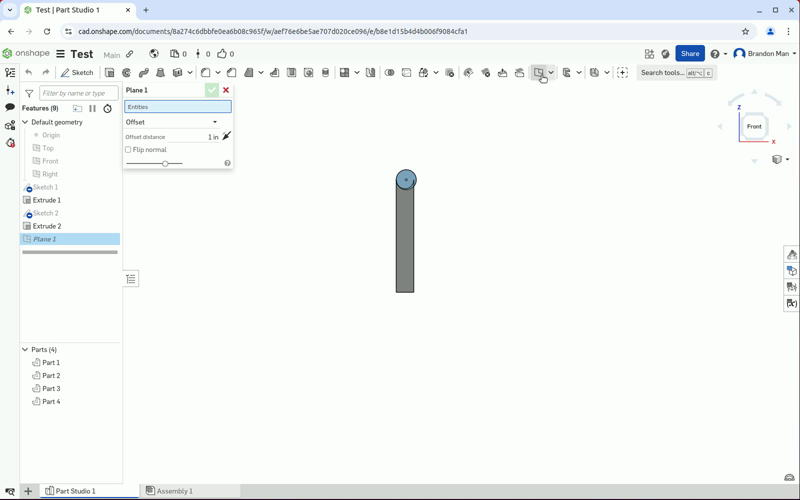
mouse_move(73, 163)
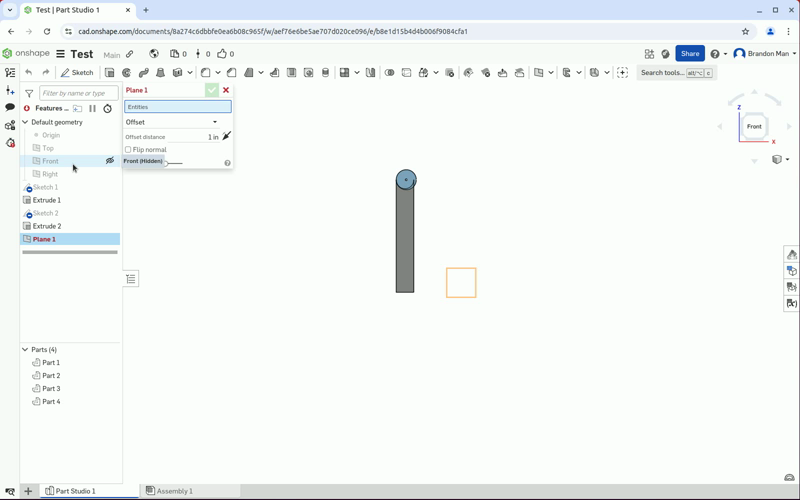
click(73, 163)
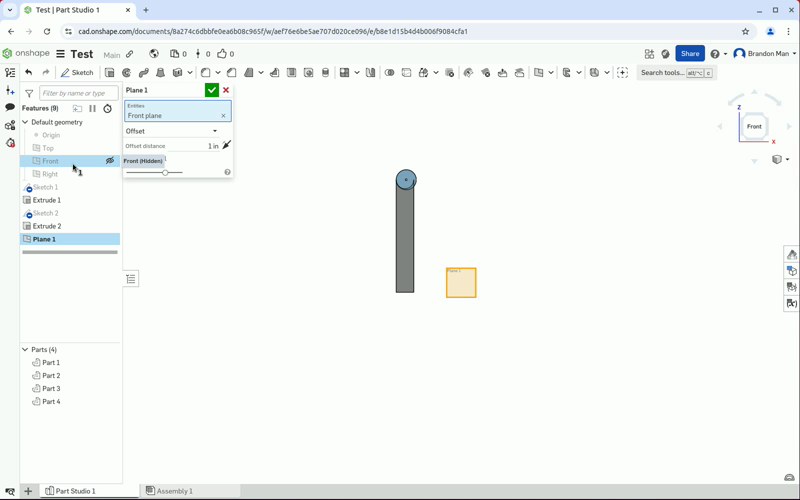
key(tab, 2)
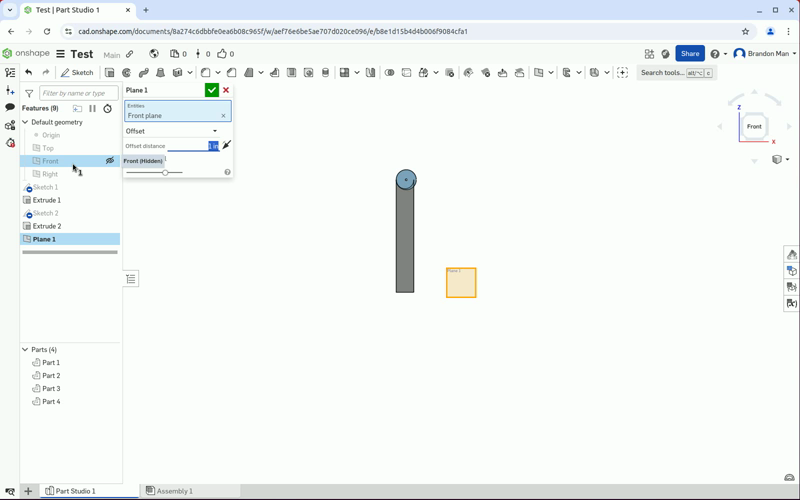
text(1.448)
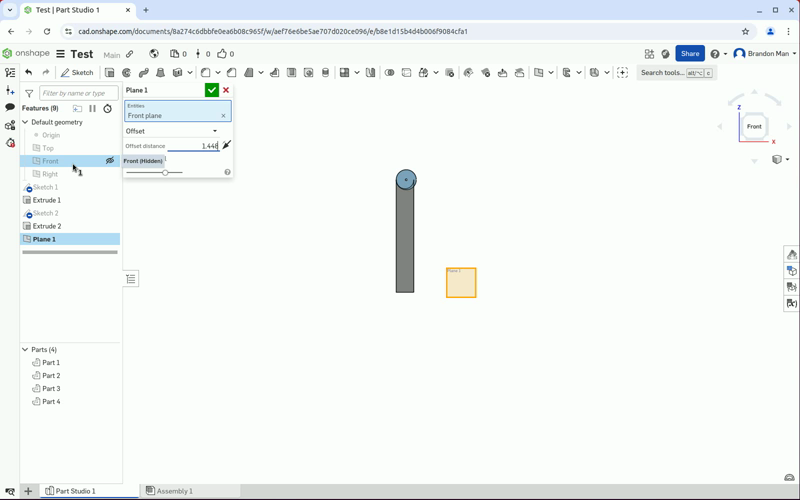
key(enter, 2)
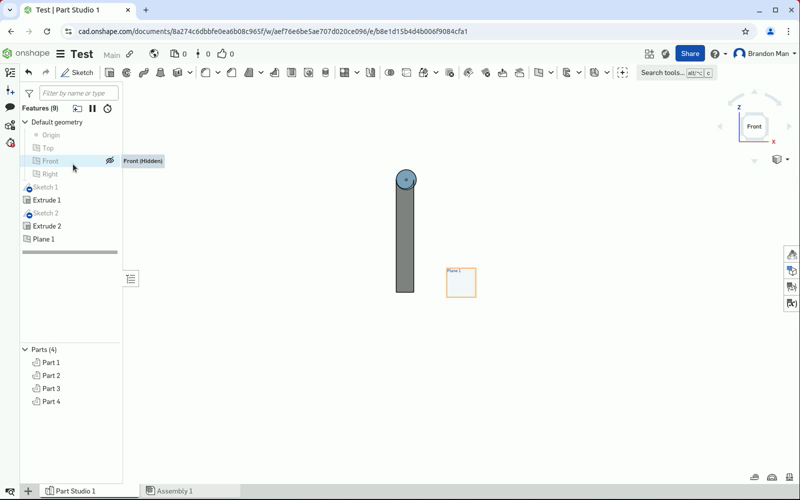
key(shift+s)
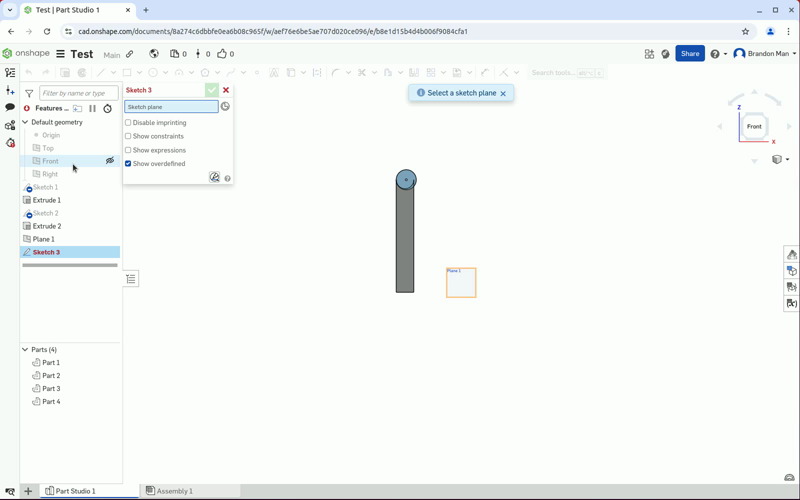
mouse_move(73, 241)
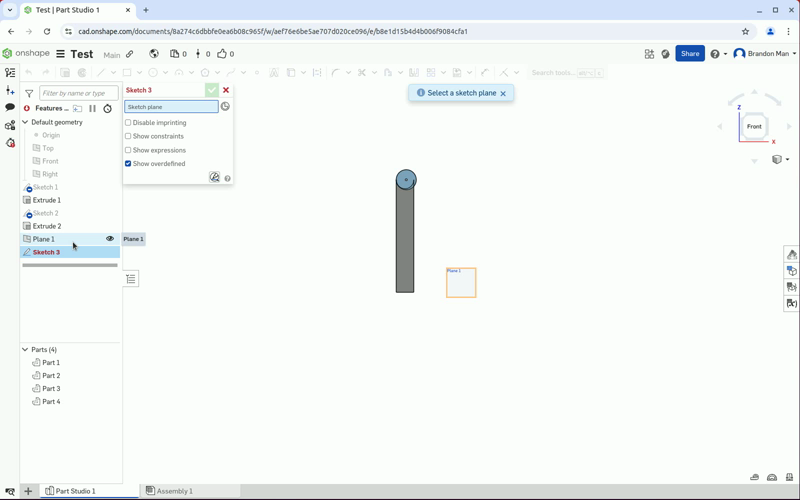
click(73, 241)
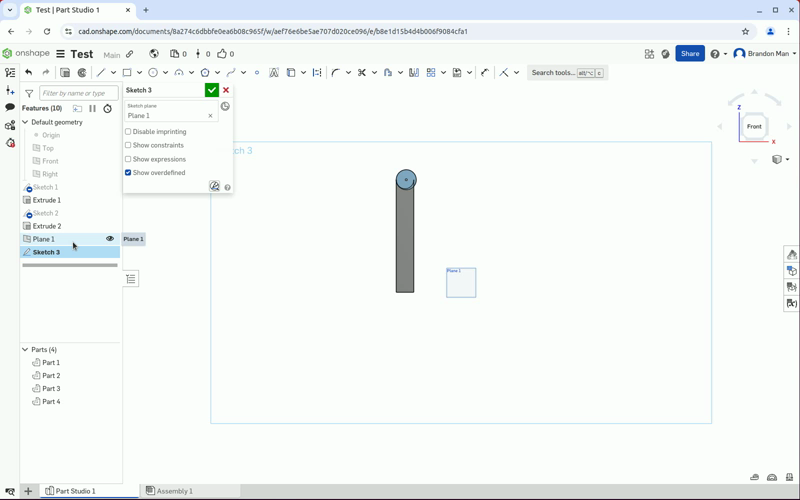
mouse_move(73, 352)
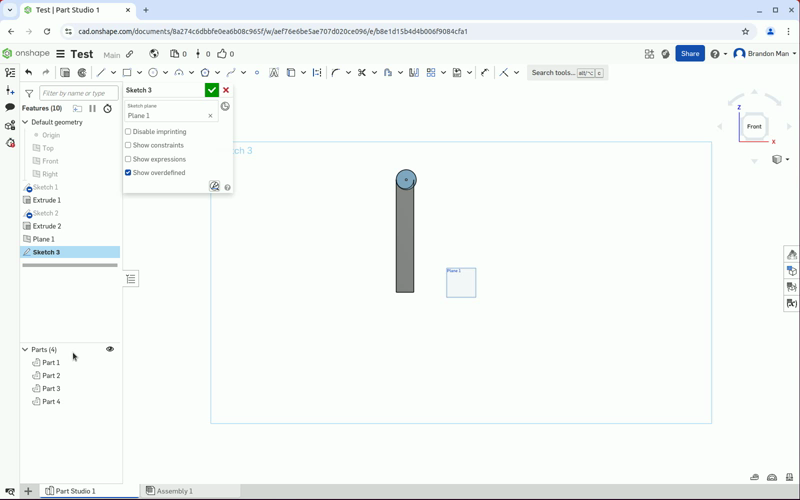
key(y)
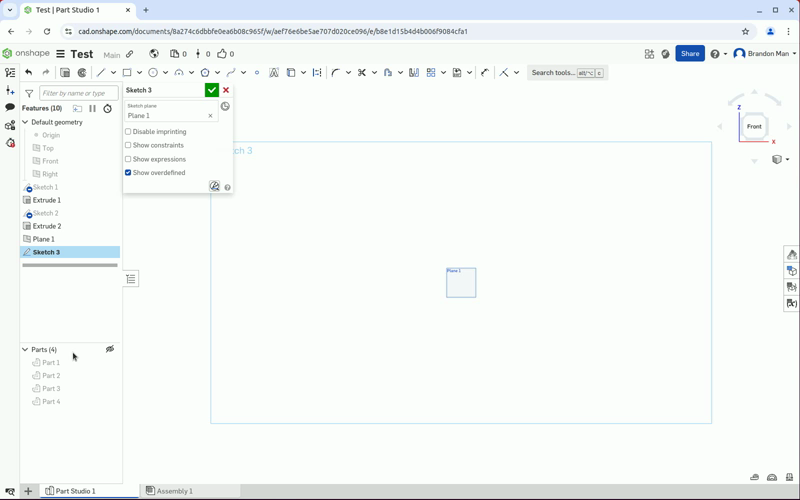
key(l)
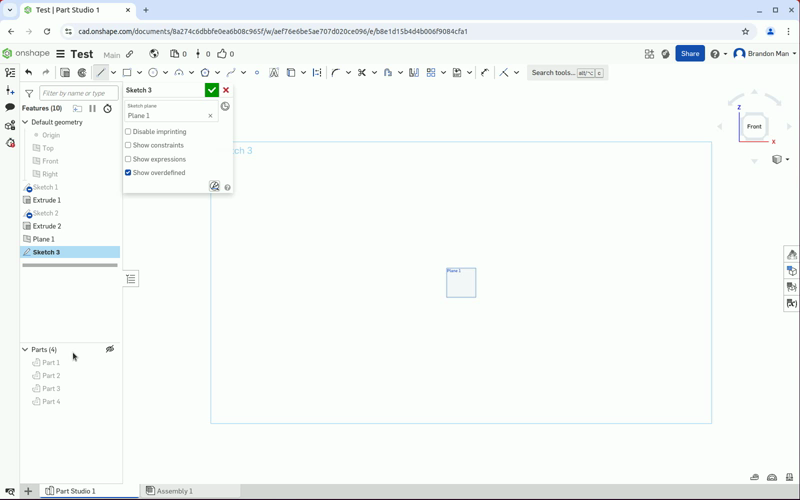
key_down(shift)
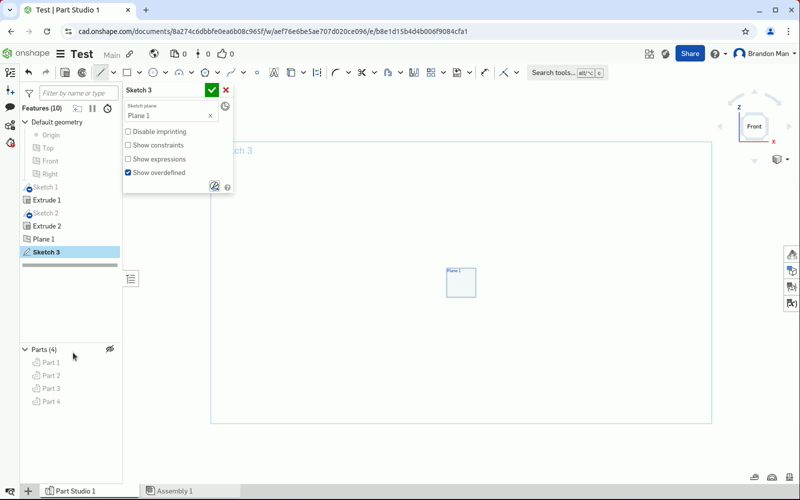
mouse_move(396, 292)
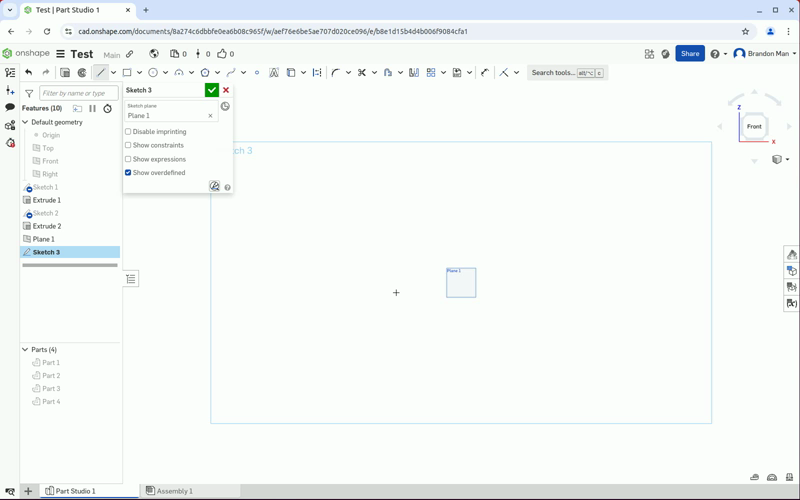
click(396, 292)
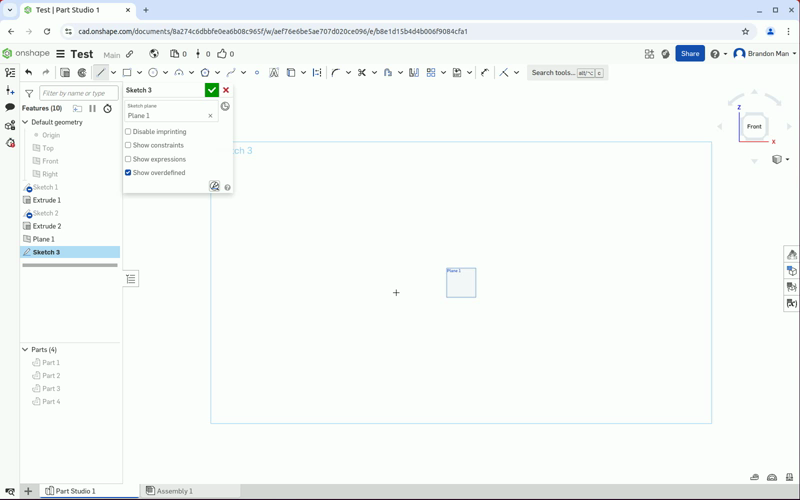
key_up(shift)
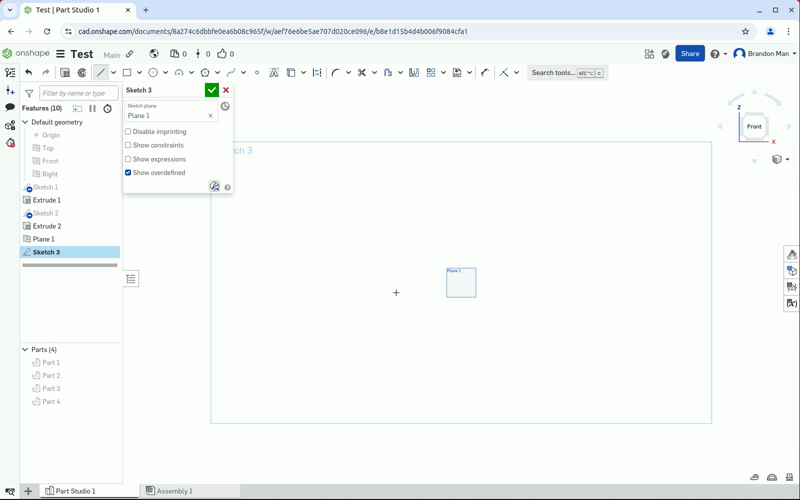
key_down(shift)
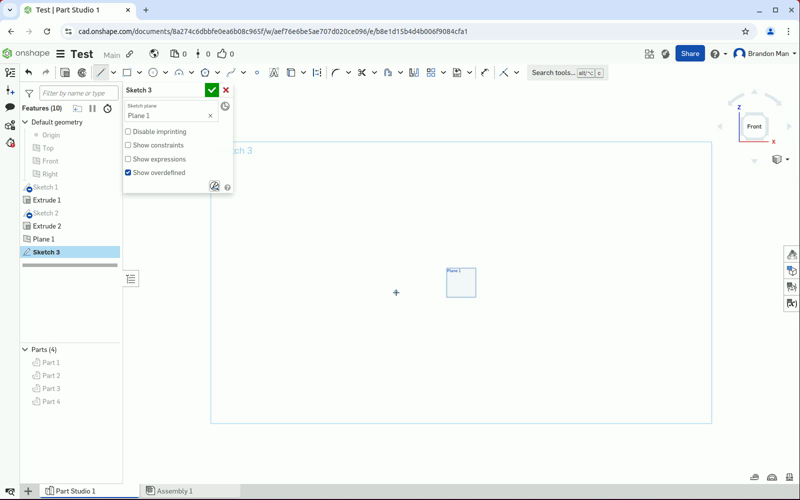
mouse_move(426, 292)
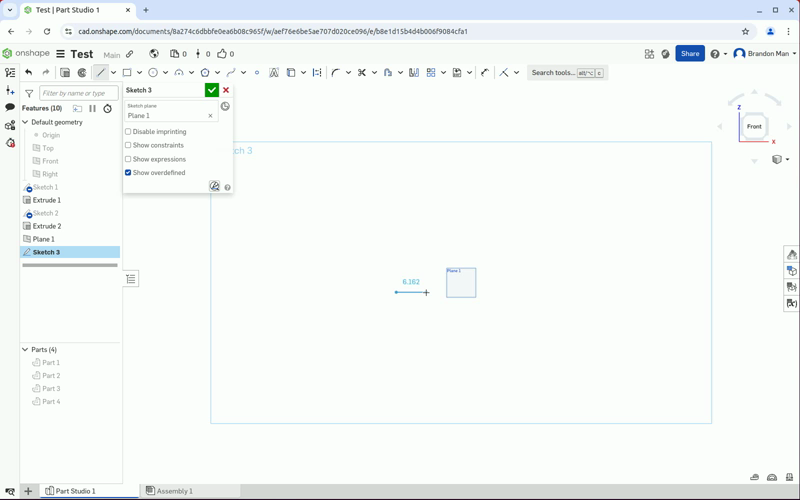
mouse_move(414, 292)
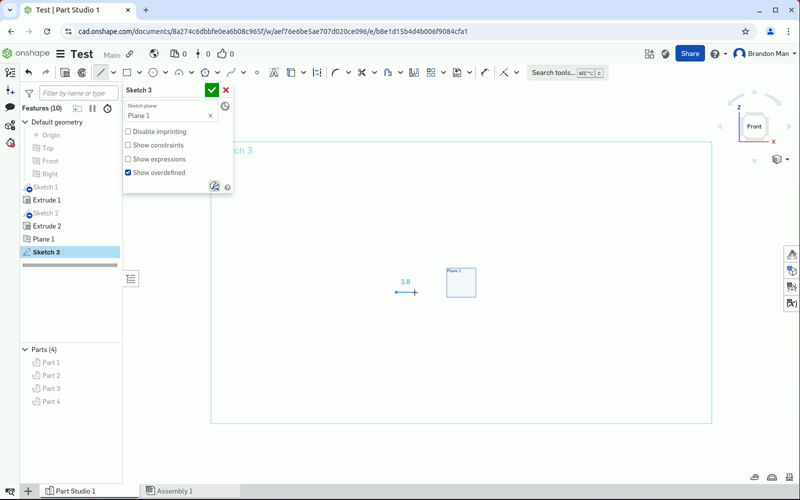
click(414, 292)
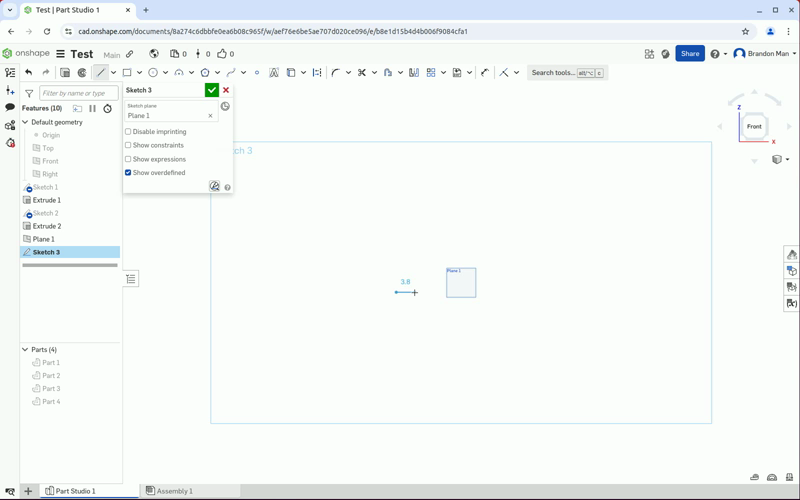
key_up(shift)
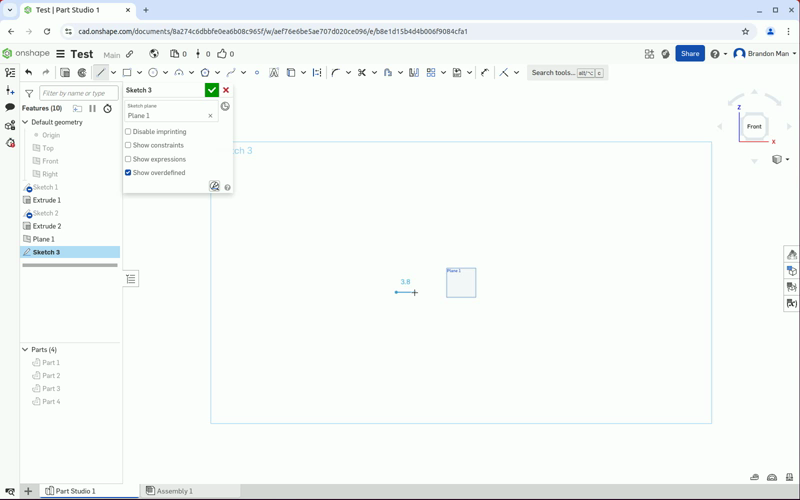
key_down(shift)
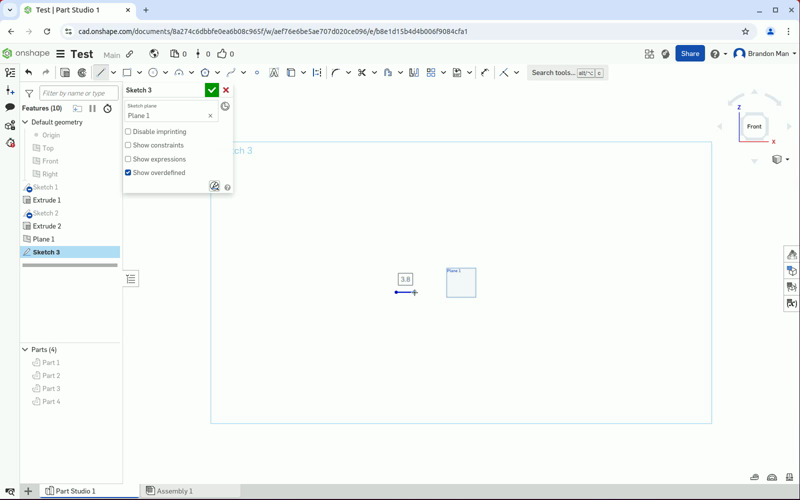
mouse_move(414, 187)
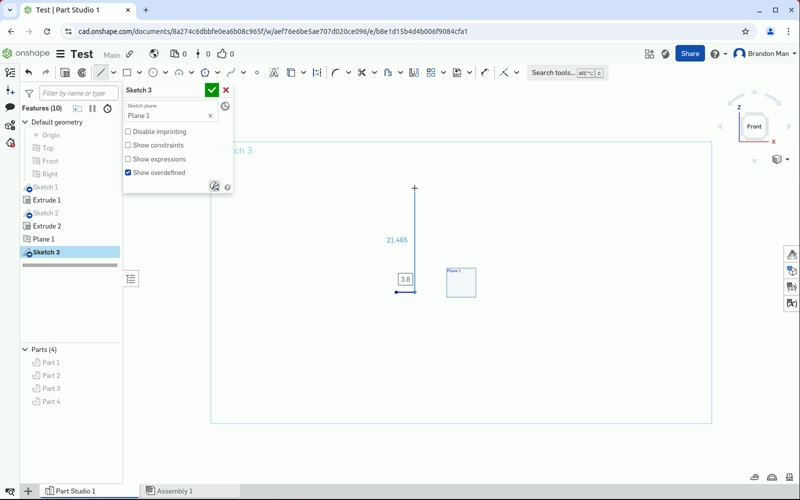
click(414, 187)
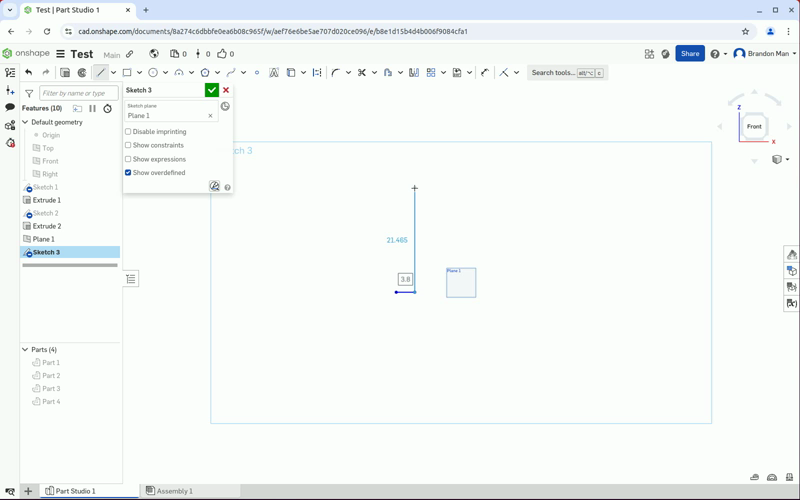
key_up(shift)
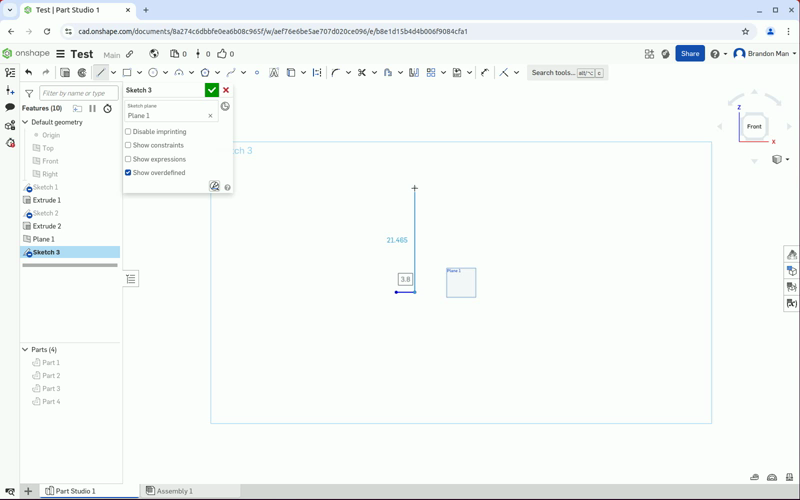
key_down(shift)
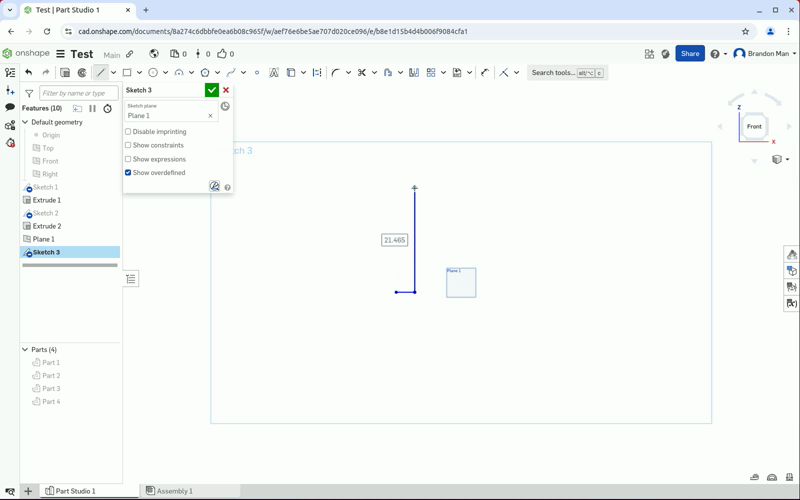
mouse_move(444, 187)
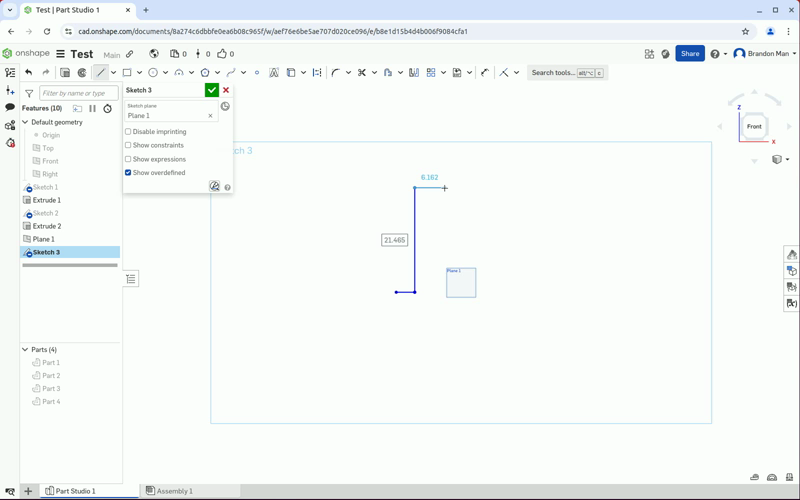
mouse_move(396, 187)
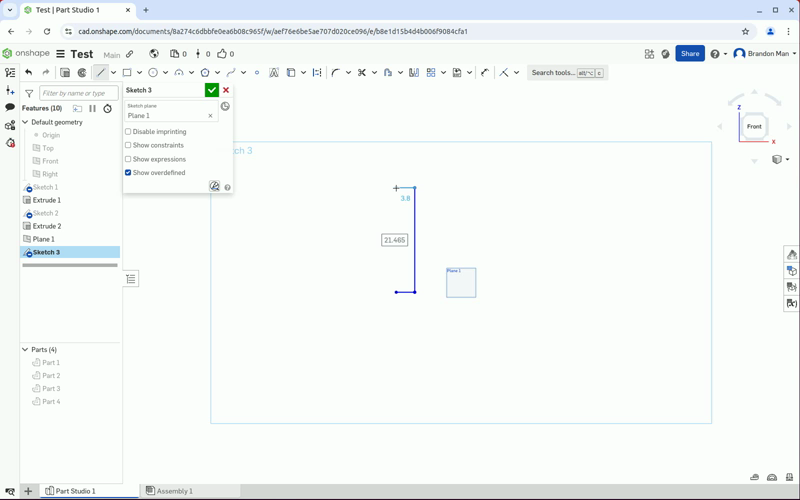
click(396, 187)
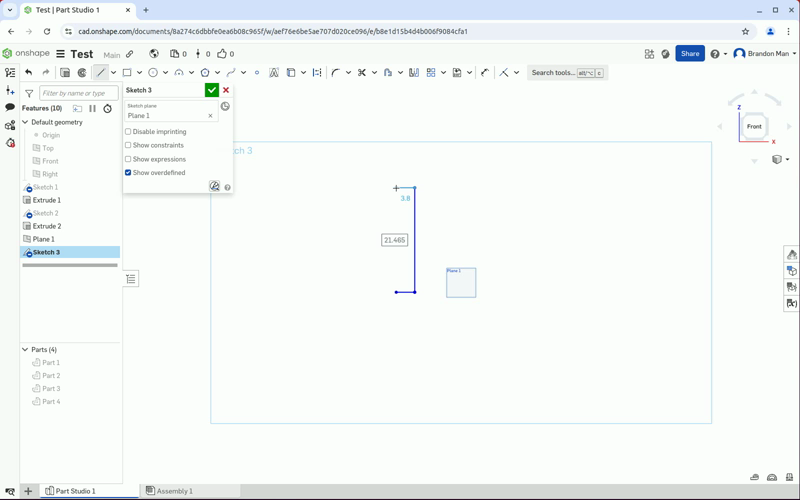
key_up(shift)
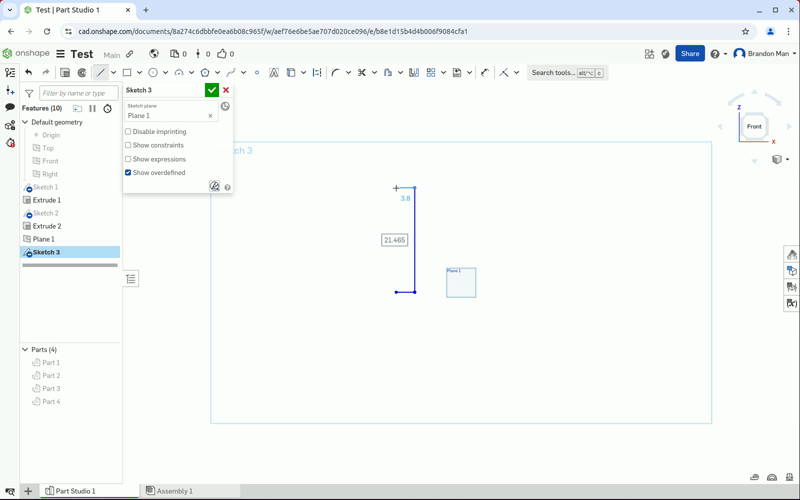
key_down(shift)
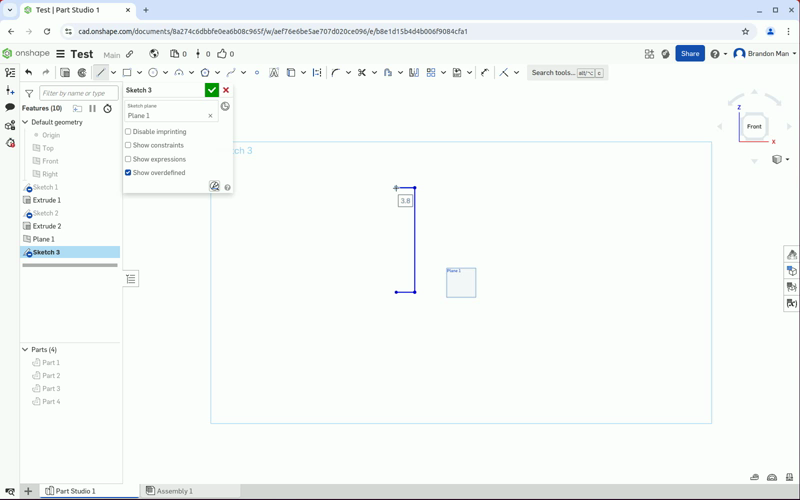
mouse_move(396, 292)
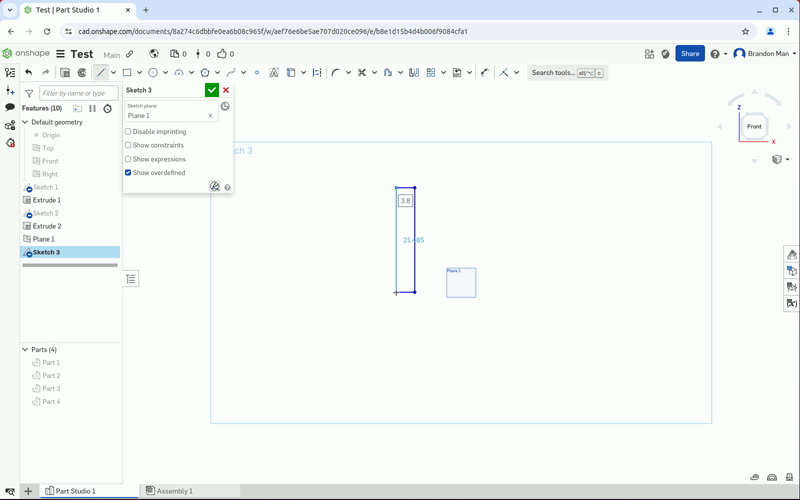
key_up(shift)
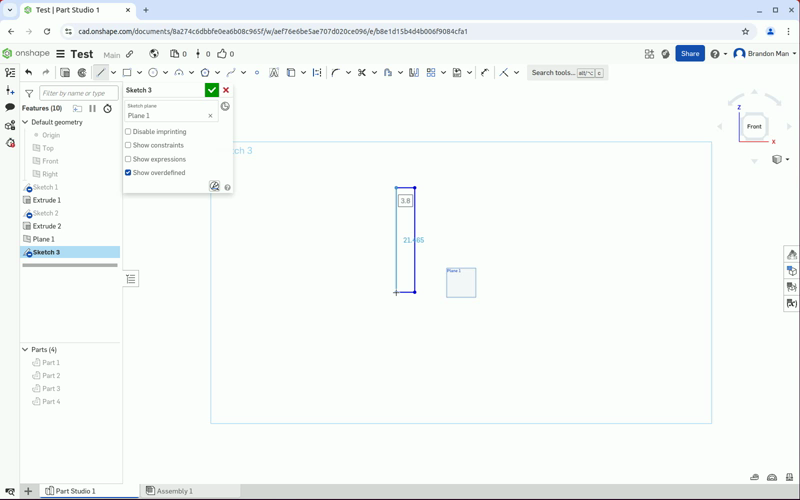
click(396, 292)
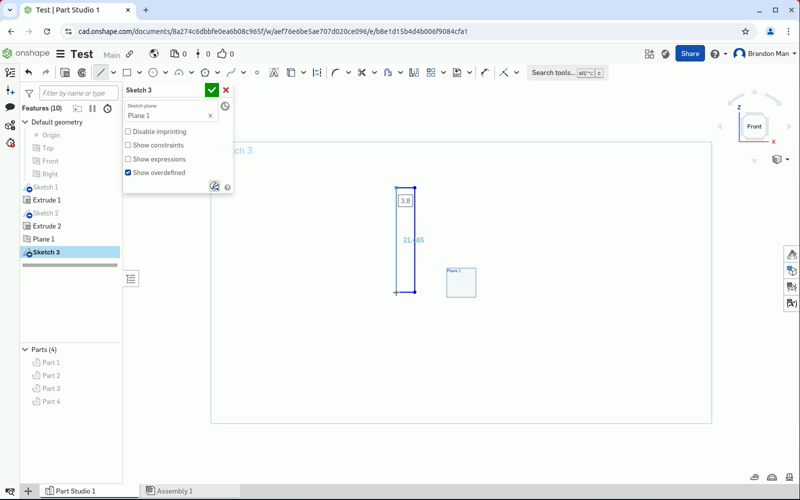
key(esc)
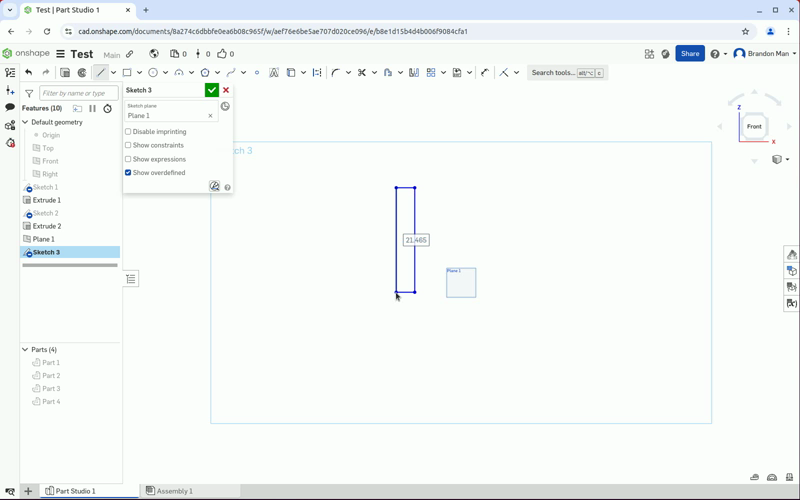
mouse_move(401, 245)
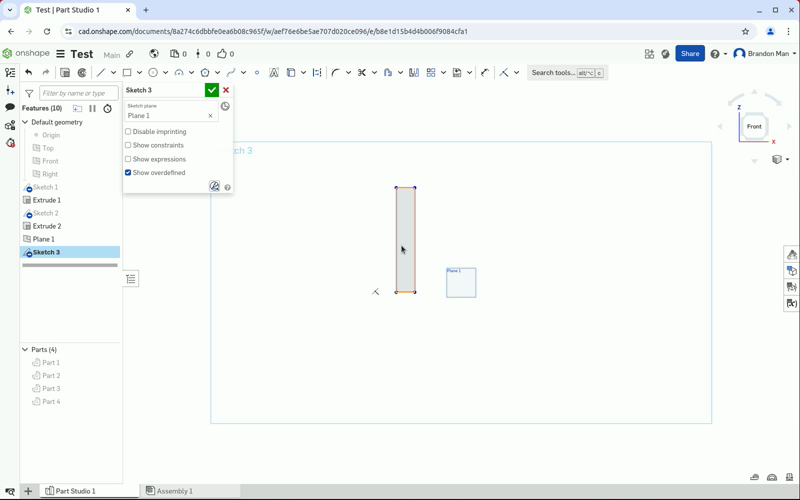
click(401, 245)
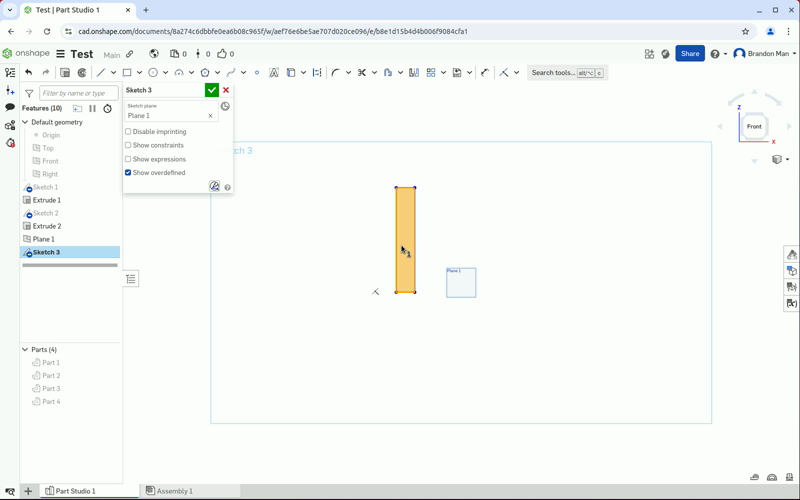
mouse_move(73, 352)
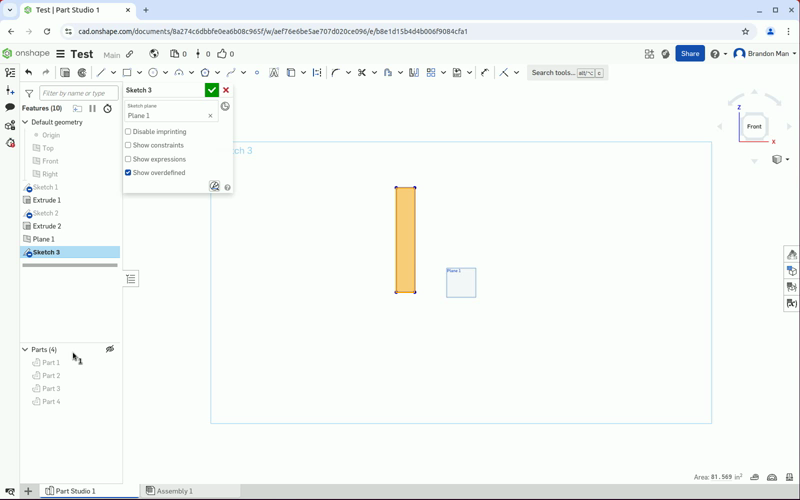
key(shift+y)
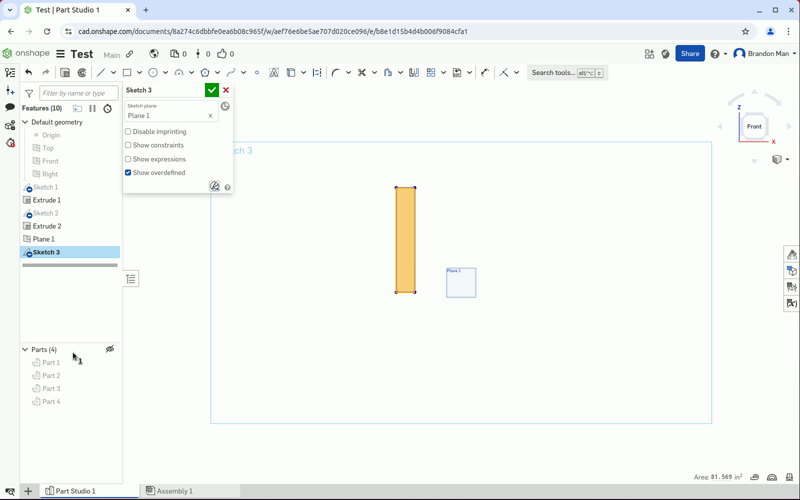
key(shift+e)
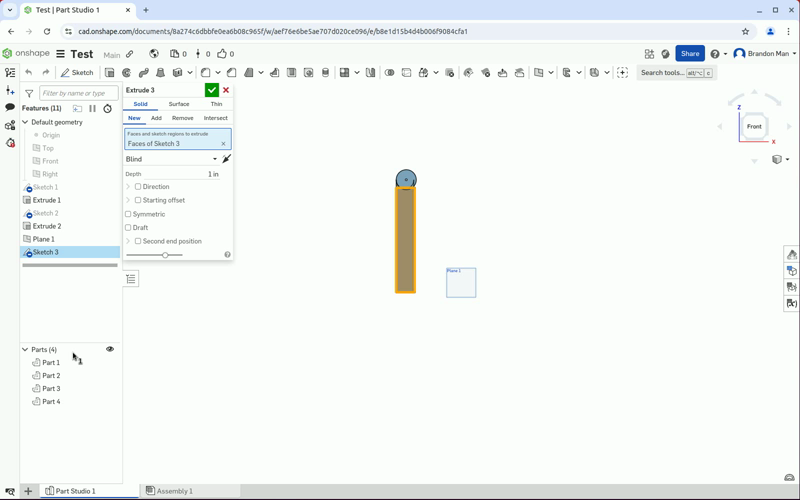
mouse_move(143, 106)
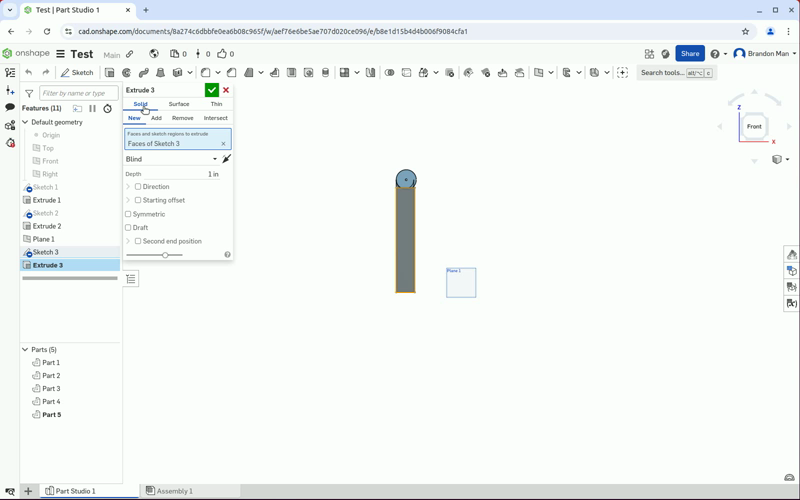
click(143, 106)
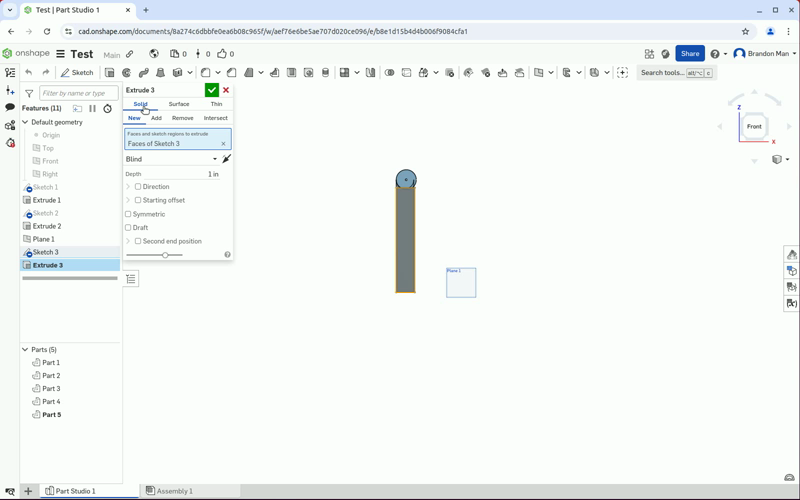
mouse_move(137, 120)
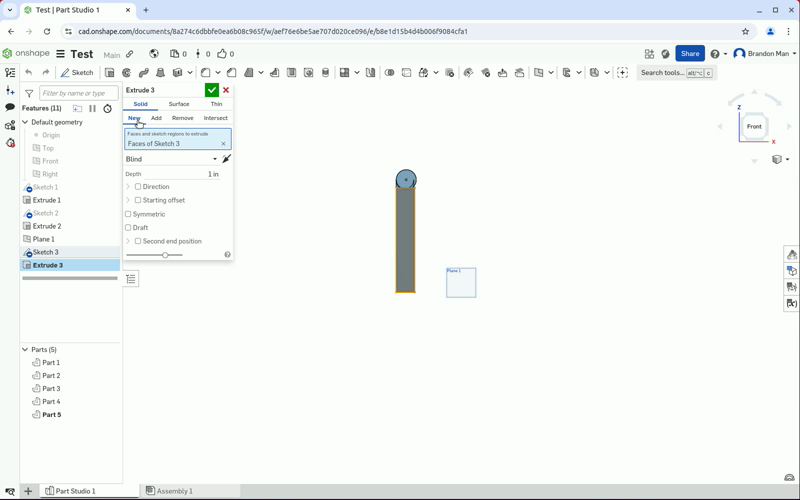
click(137, 120)
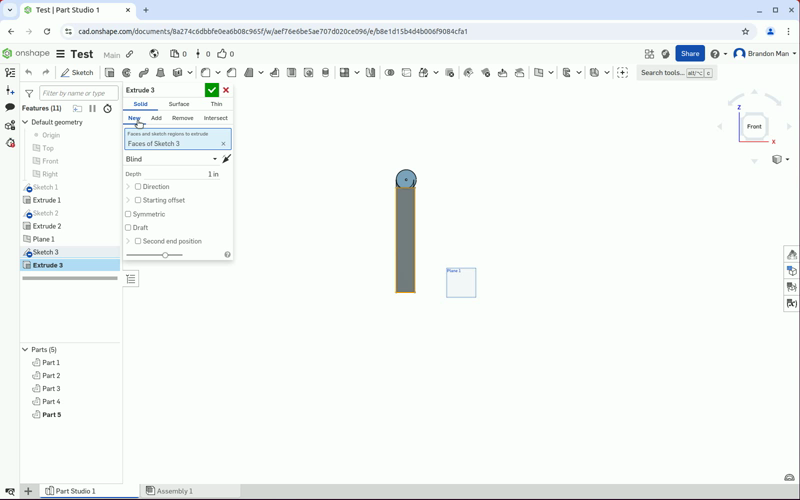
key(tab, 4)
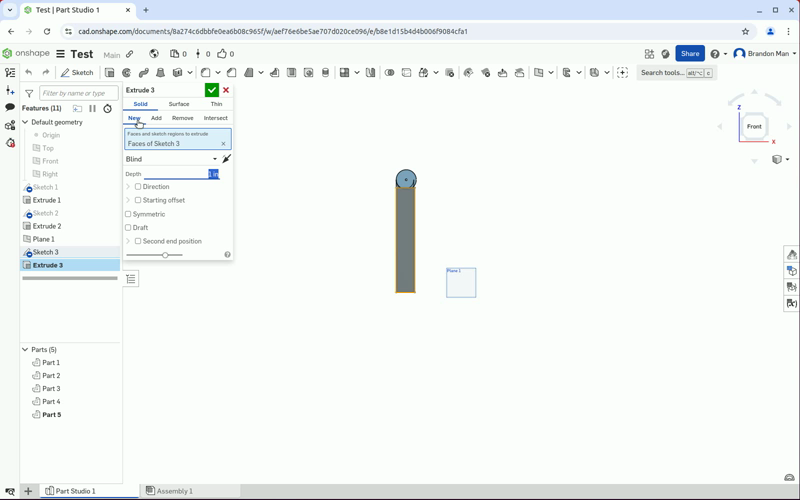
text(2.166)
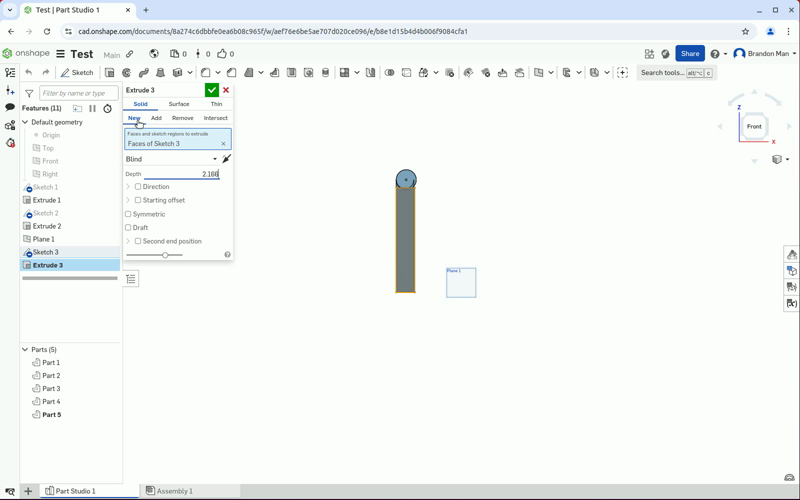
key(enter)
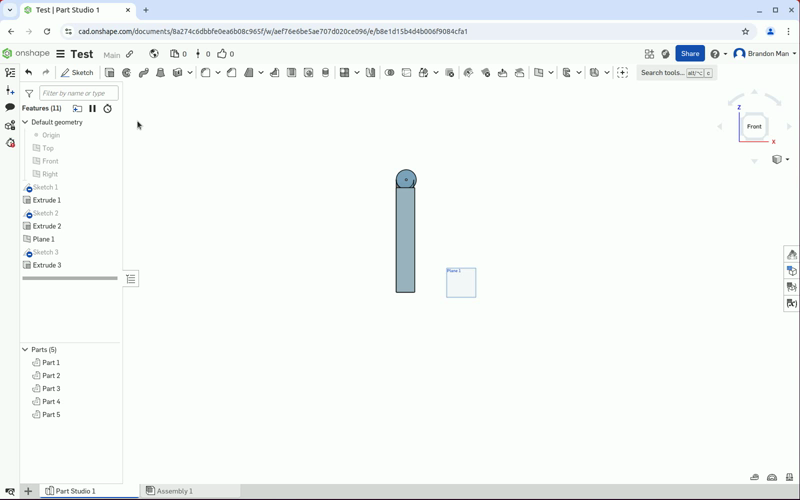
key(shift+h)
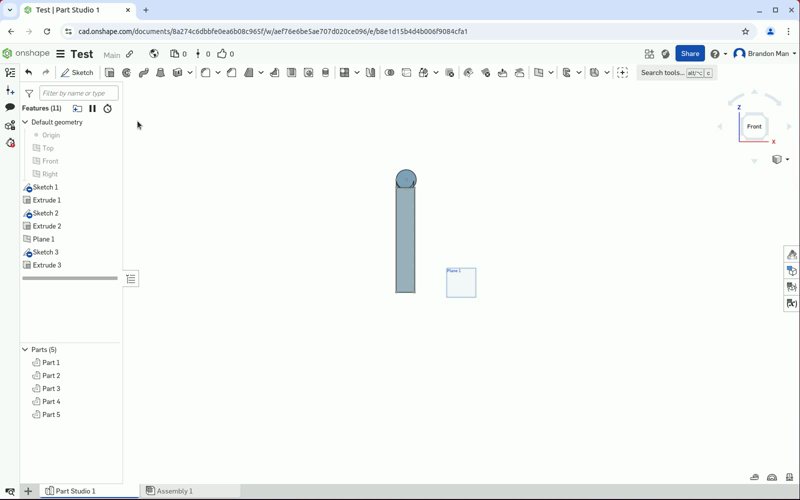
key(shift+h)
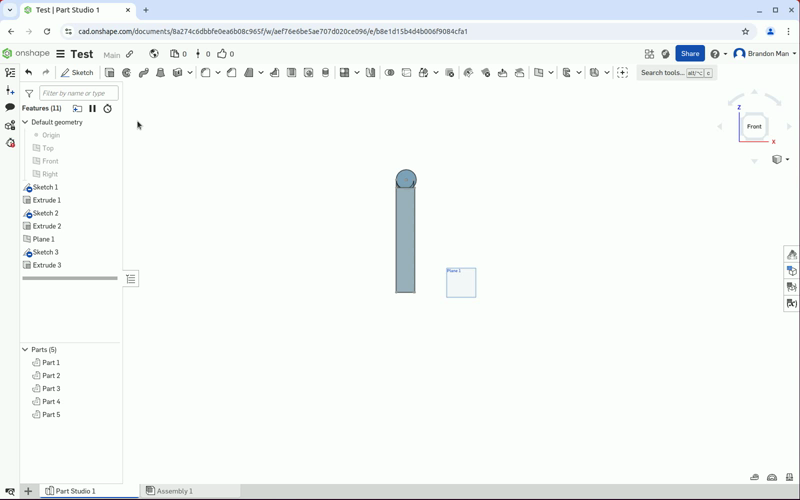
key(shift+7)
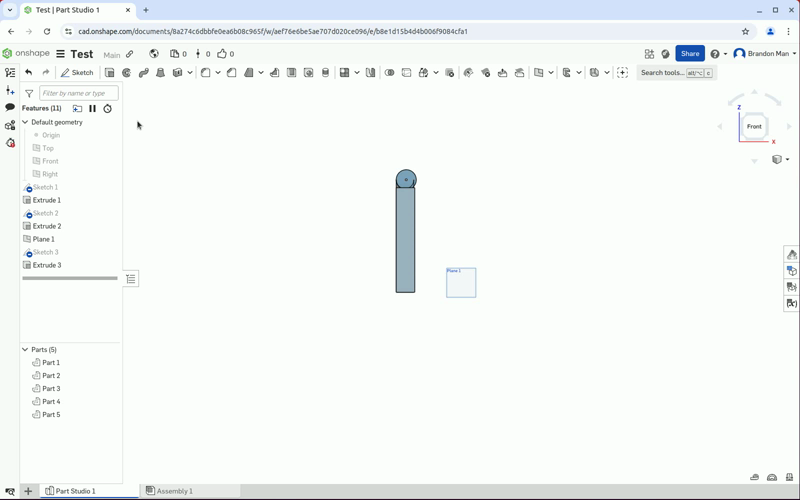
key(left, 2)
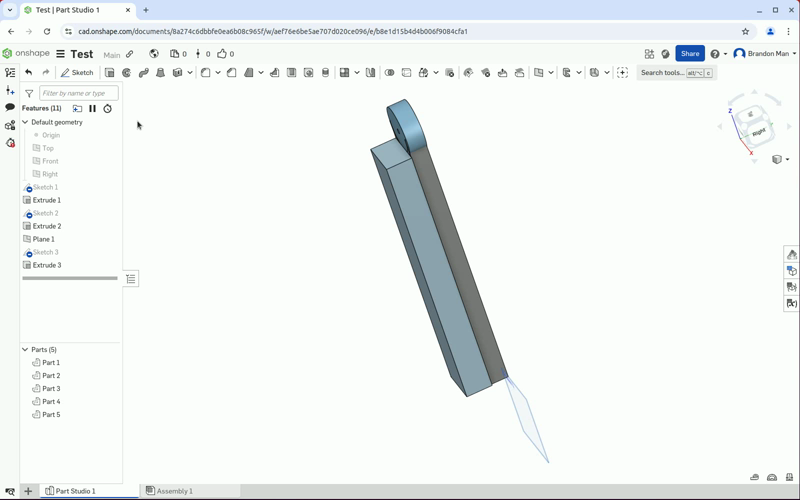
key(down, 2)
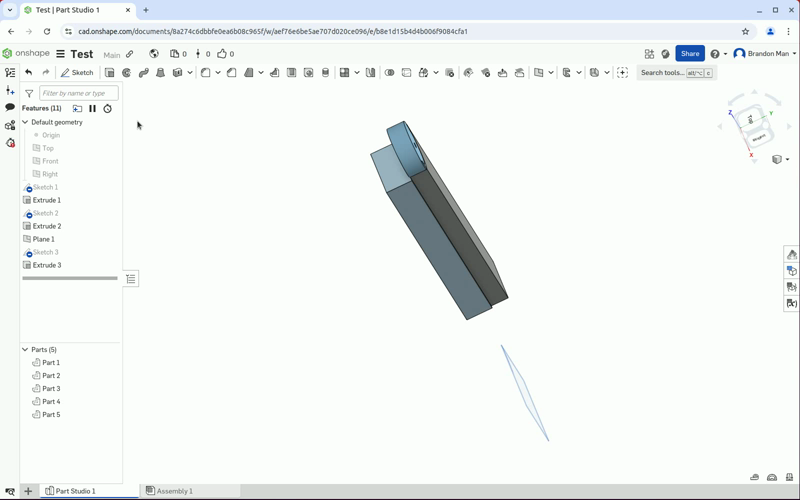
key(up, 2)
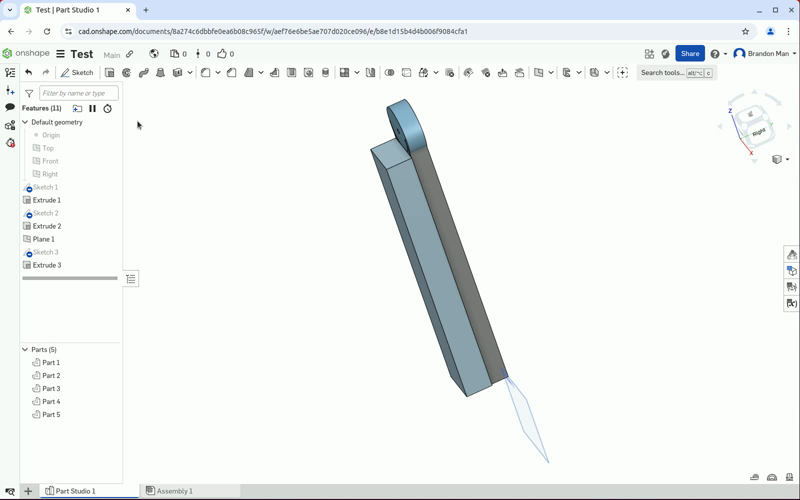
key(right, 2)
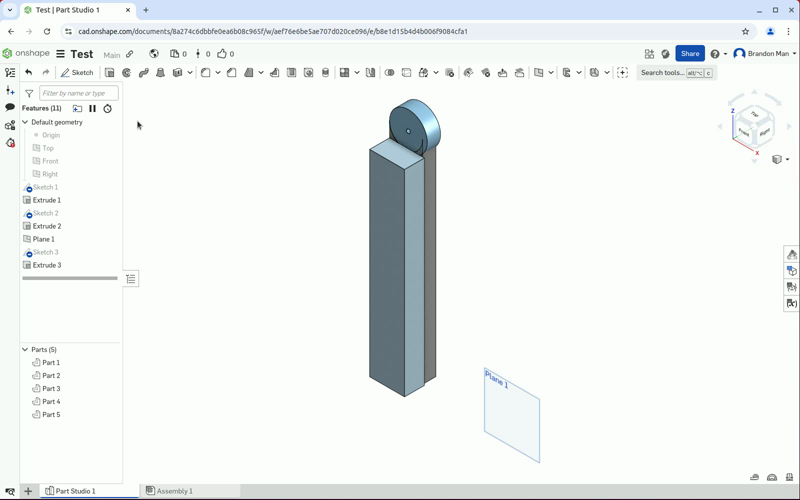
mouse_move(73, 189)
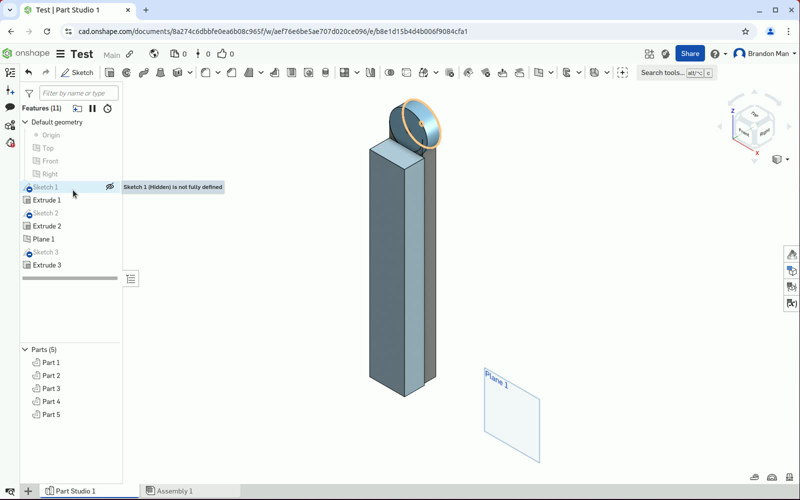
click(73, 189)